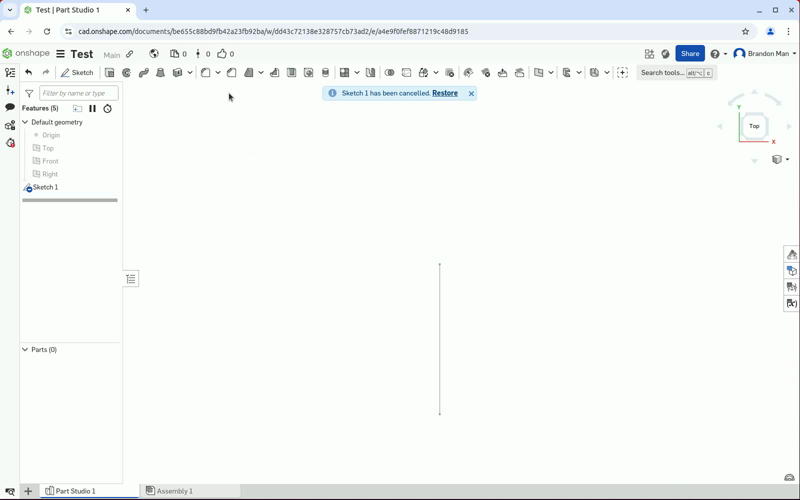
key(shift+h)
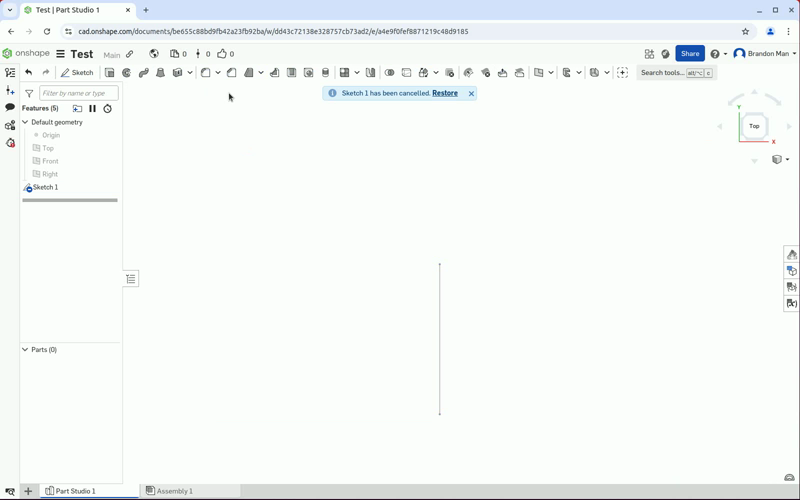
key(shift+s)
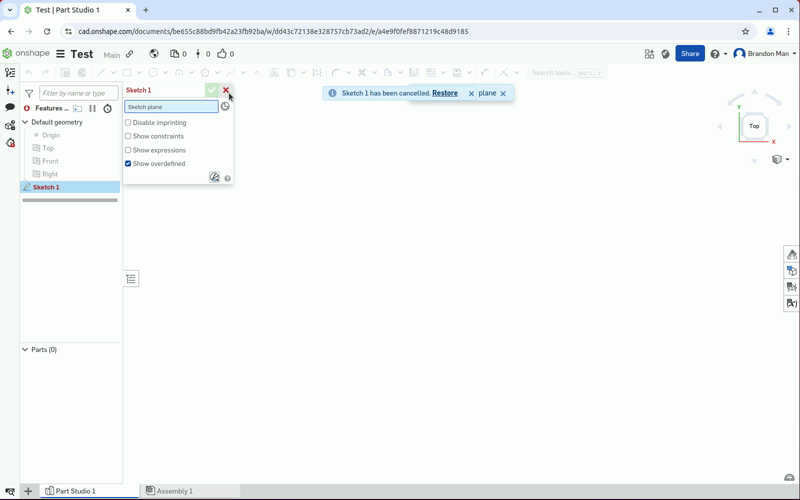
mouse_move(73, 150)
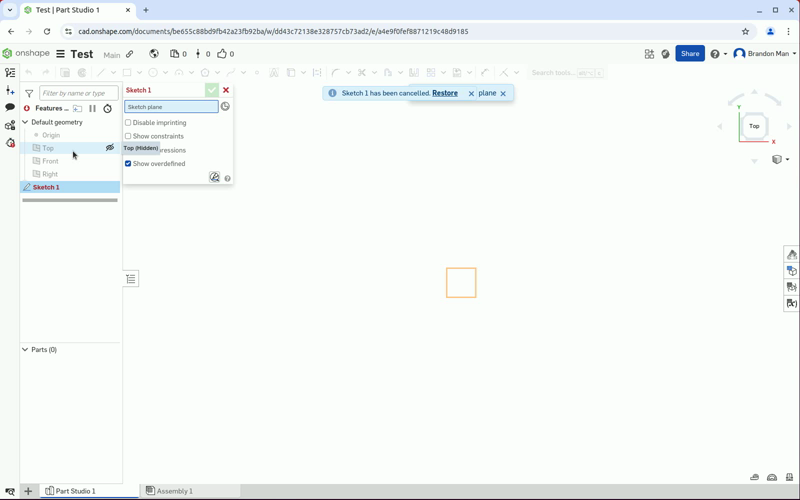
click(73, 150)
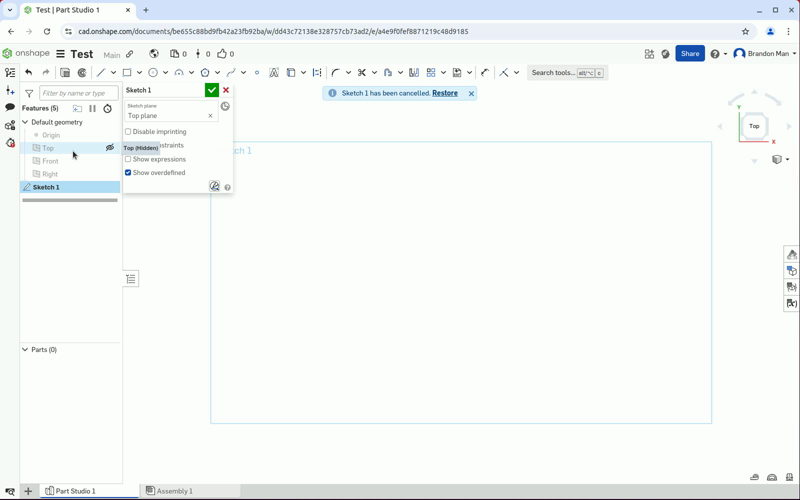
mouse_move(73, 352)
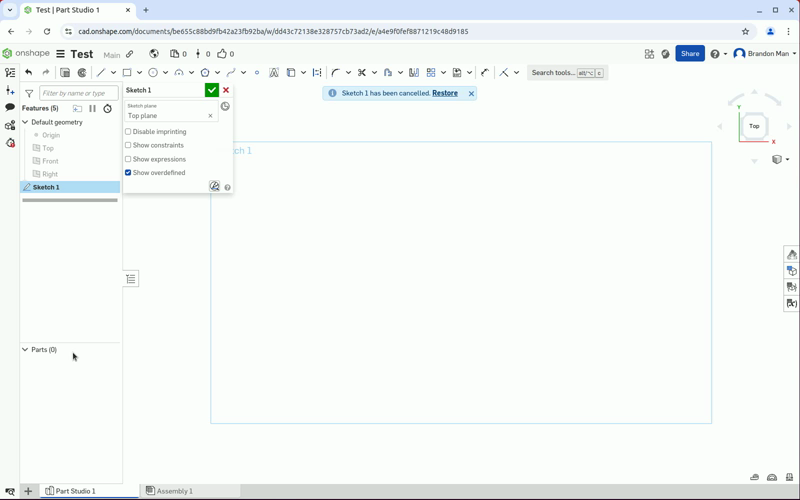
key(y)
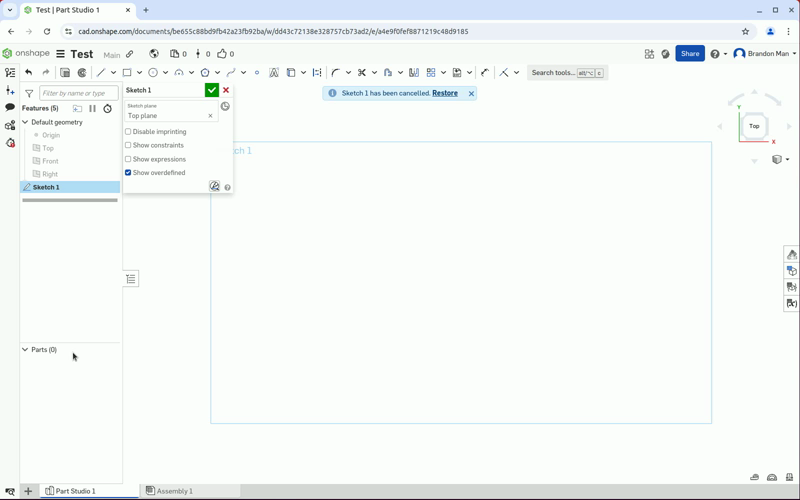
key(c)
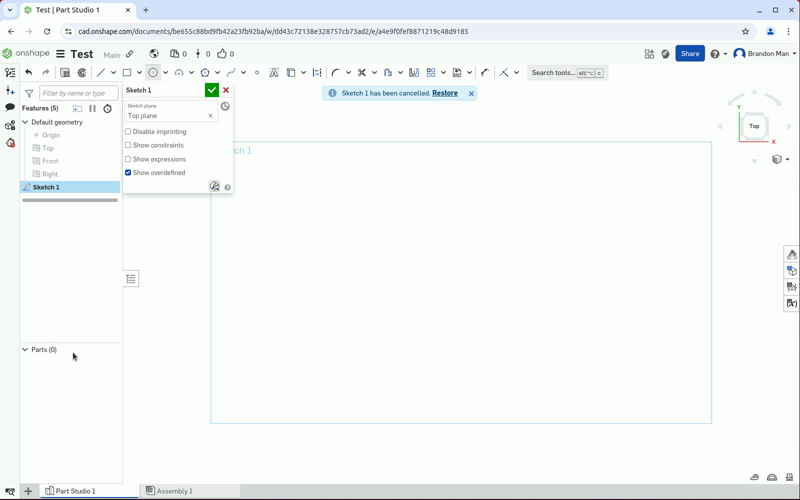
key_down(shift)
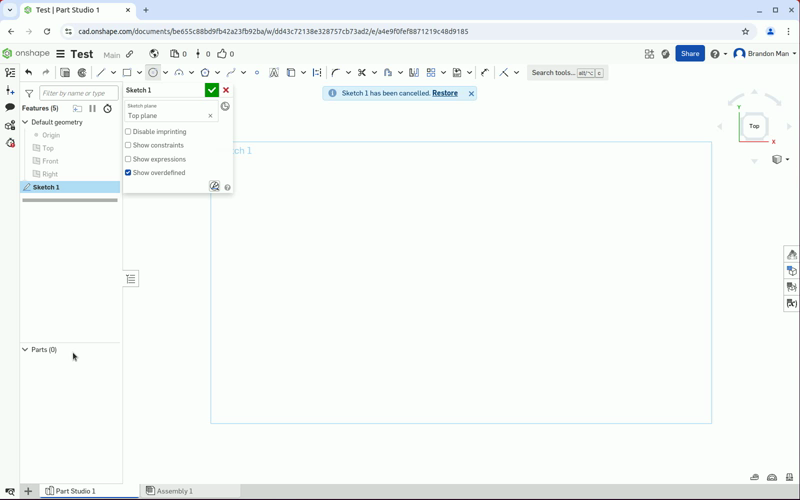
mouse_move(461, 282)
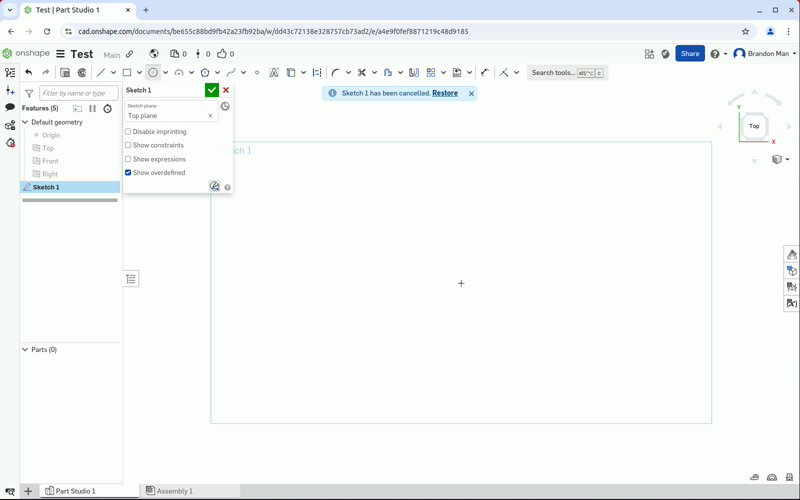
click(461, 282)
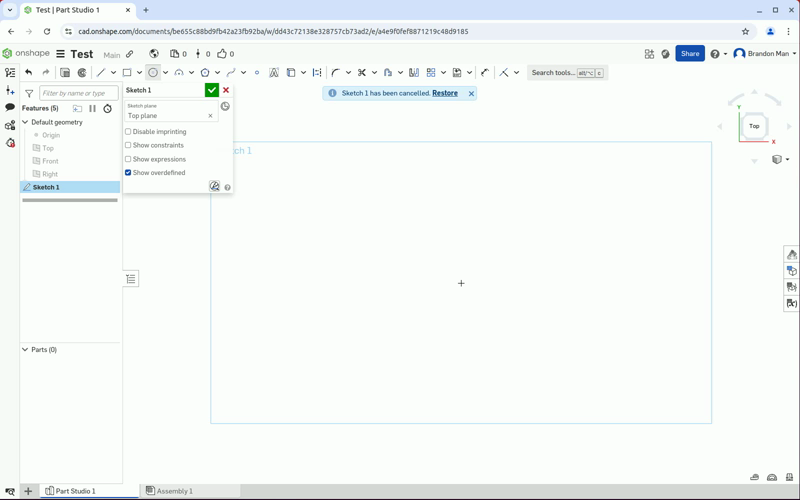
key_up(shift)
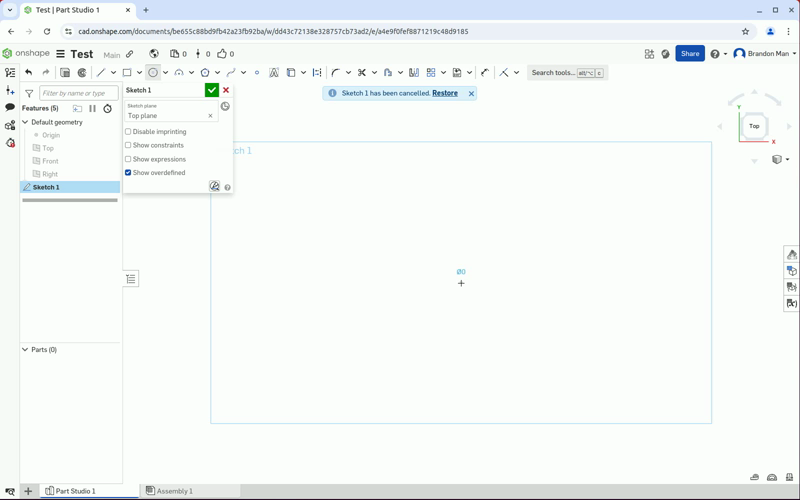
mouse_move(473, 282)
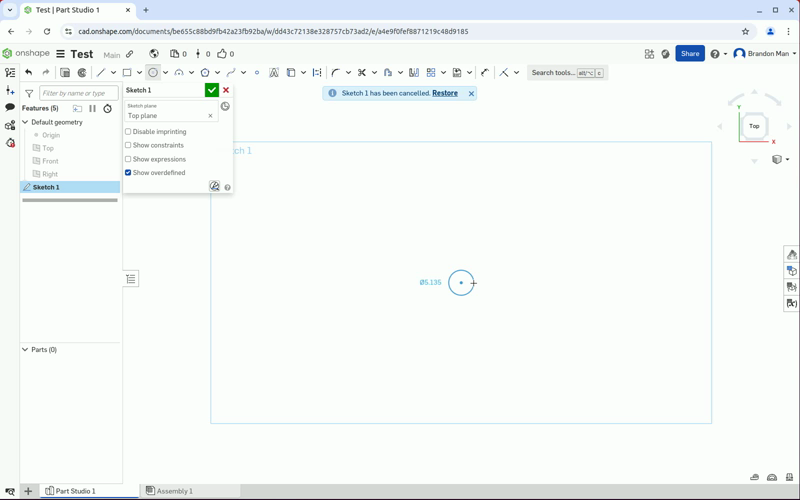
click(473, 282)
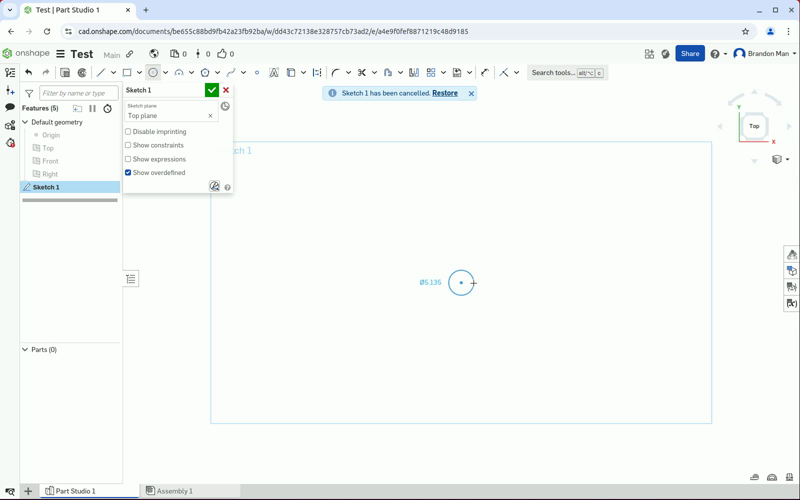
key(esc)
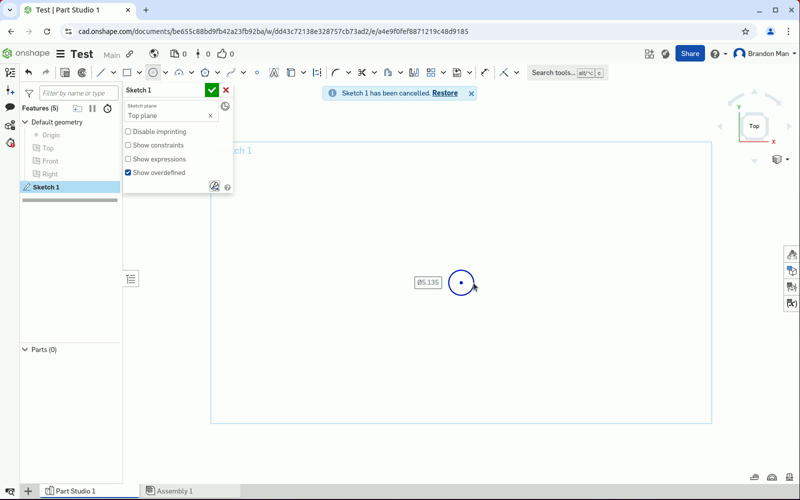
mouse_move(450, 280)
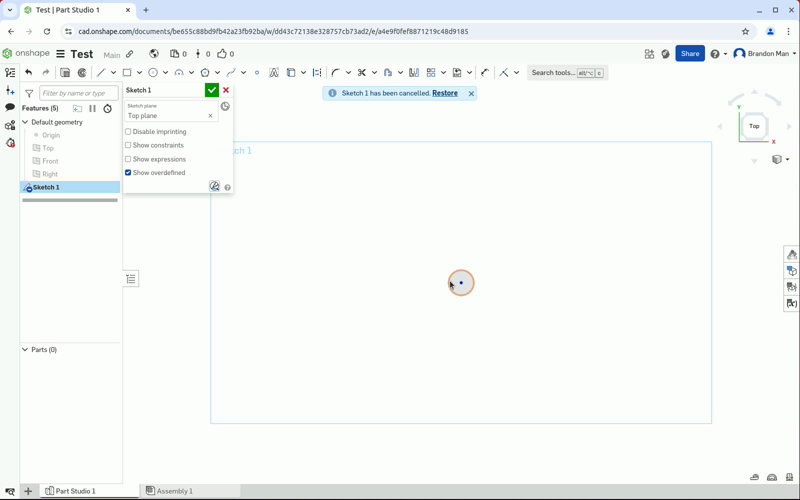
scroll(6)
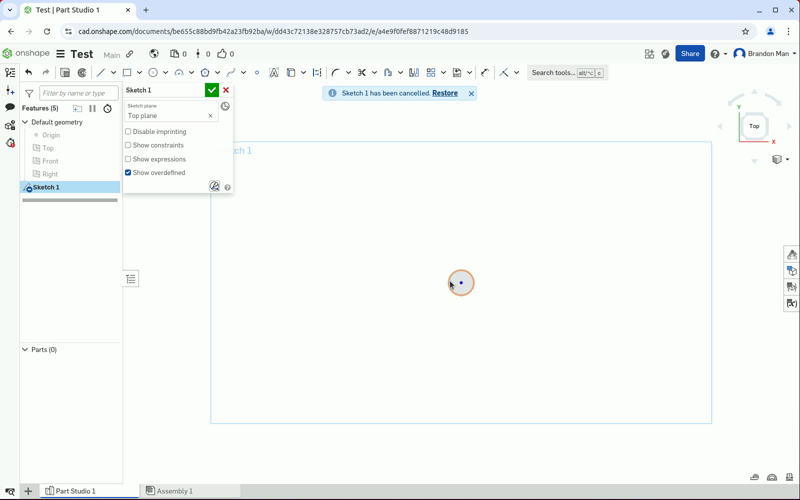
scroll(6)
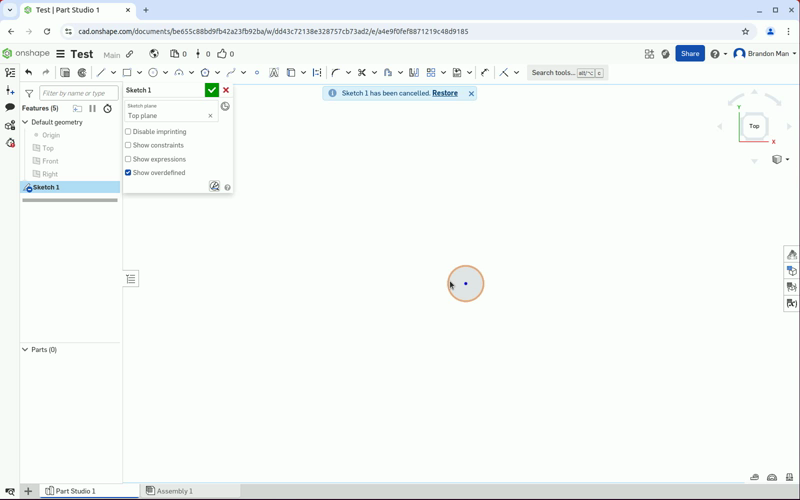
scroll(6)
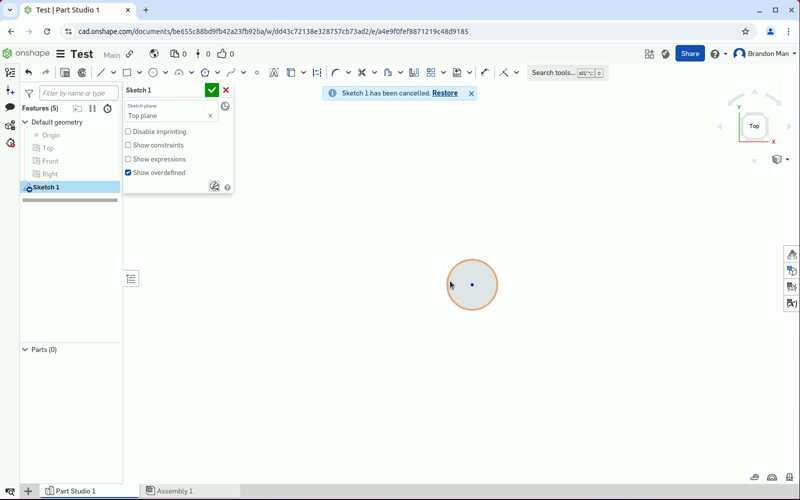
scroll(6)
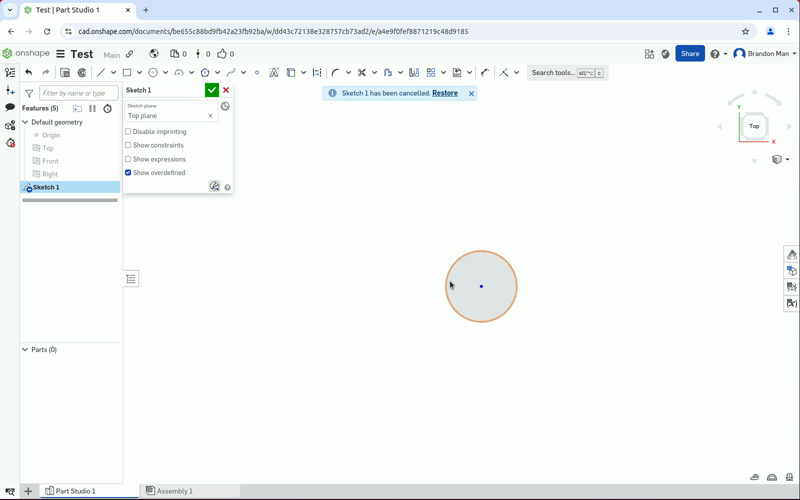
scroll(6)
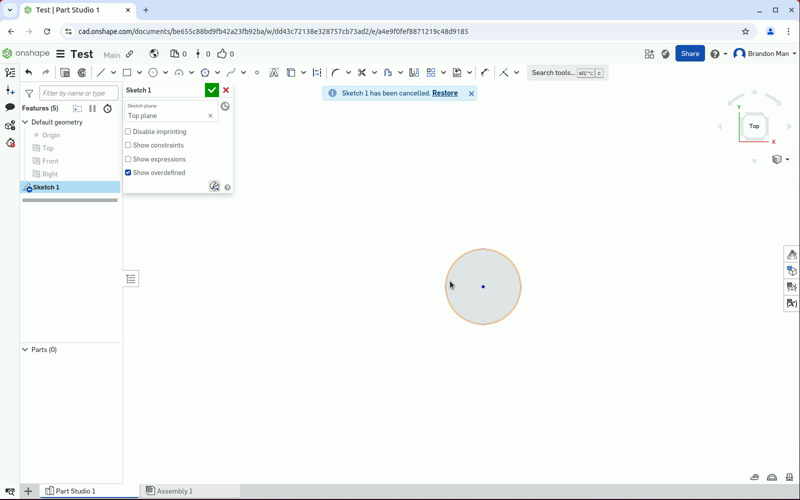
scroll(6)
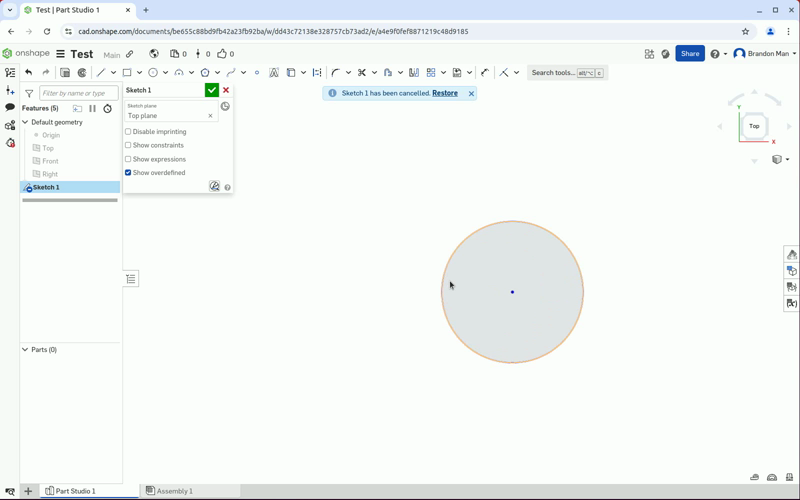
scroll(6)
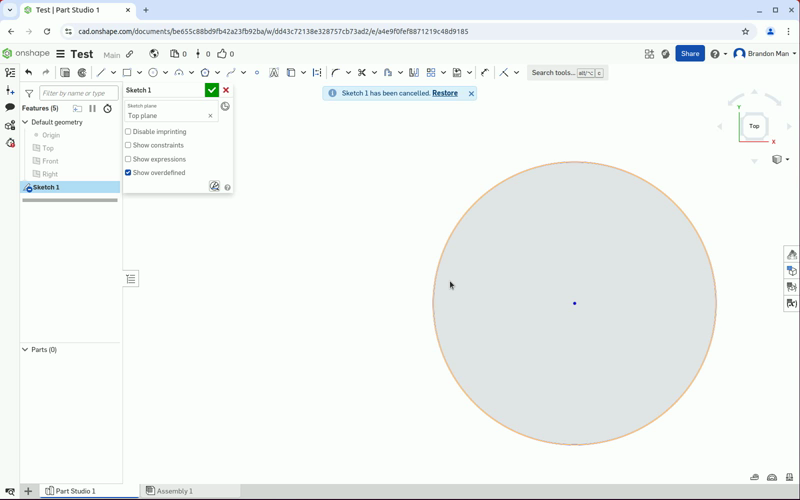
click(450, 280)
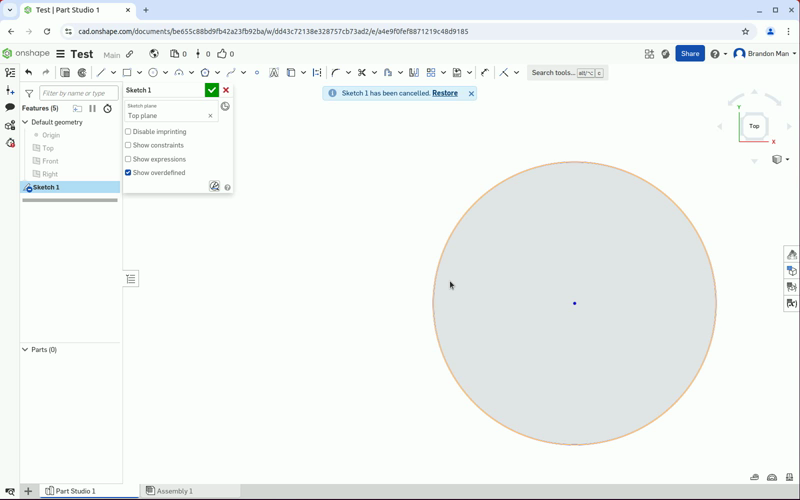
scroll(-6)
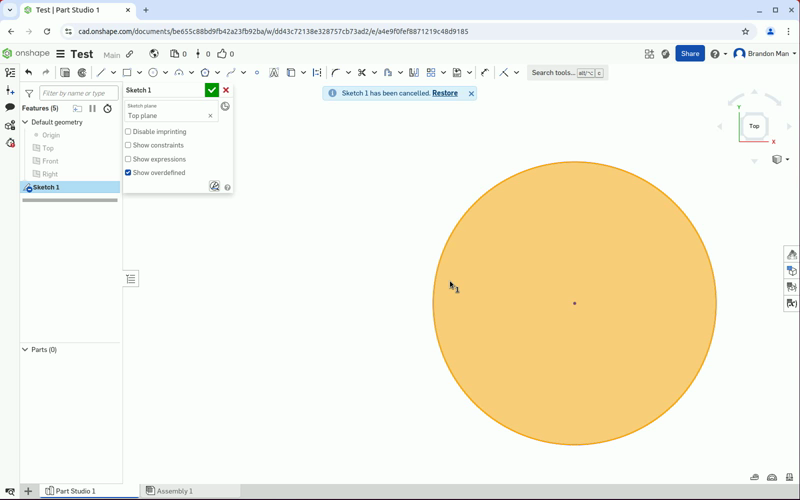
scroll(-6)
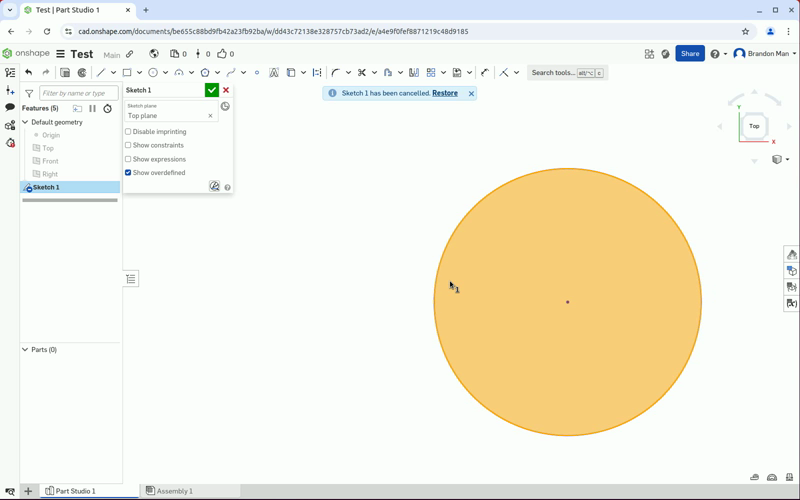
scroll(-6)
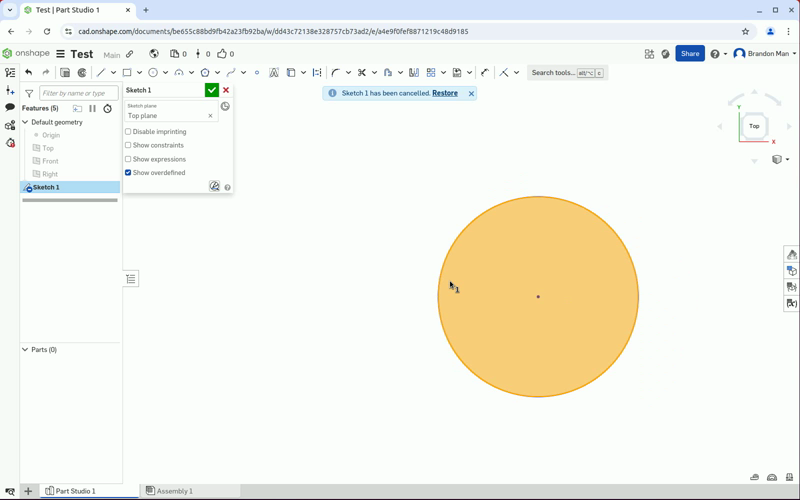
scroll(-6)
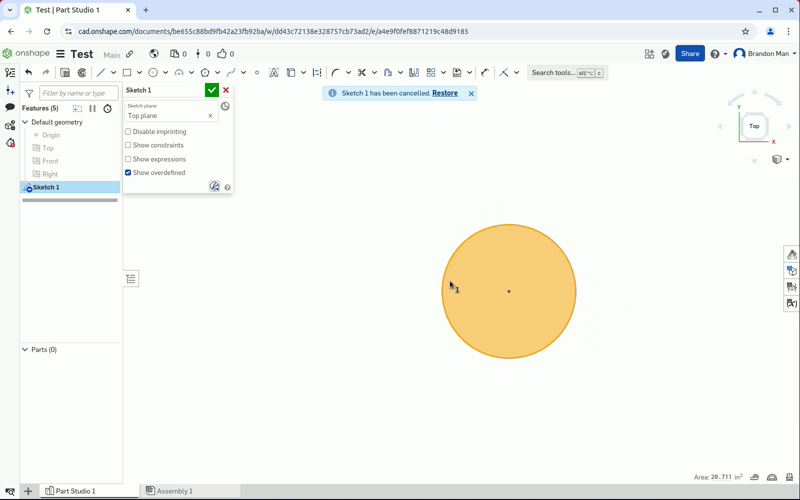
scroll(-6)
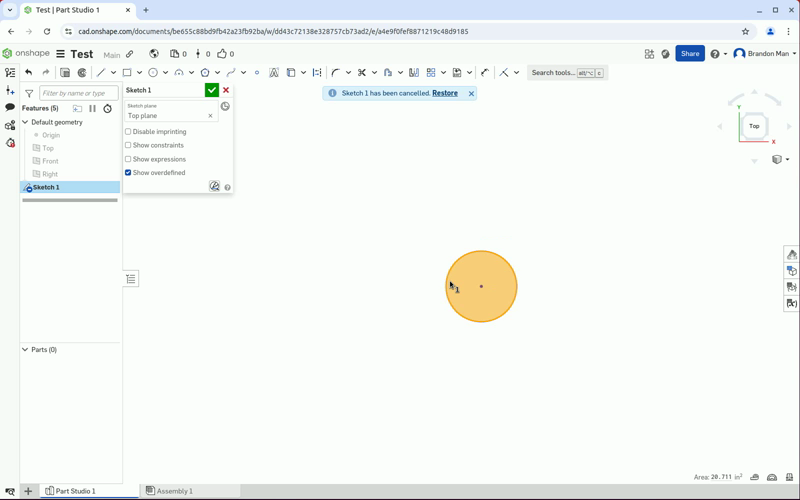
scroll(-6)
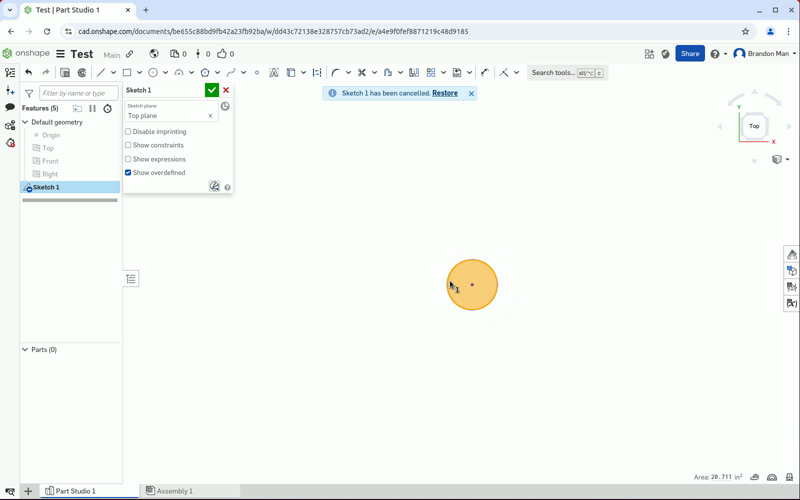
scroll(-6)
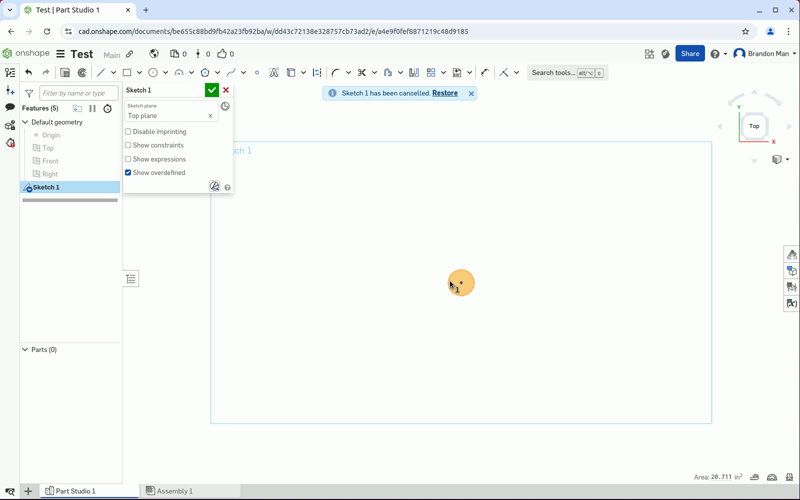
mouse_move(73, 352)
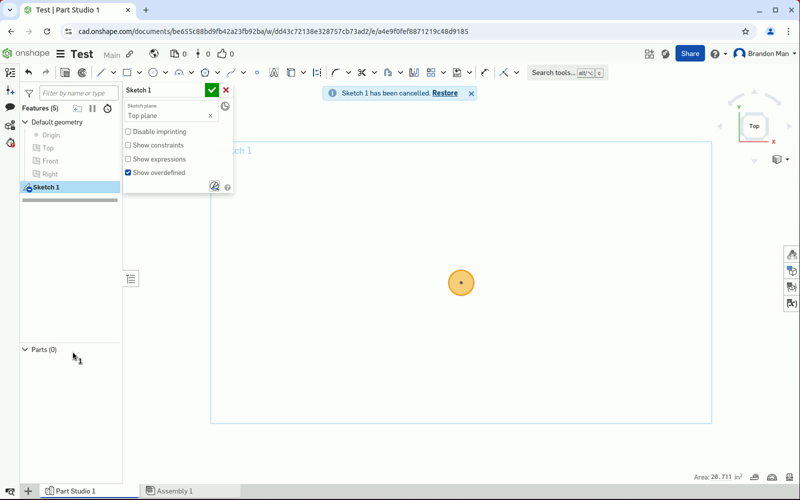
key(shift+y)
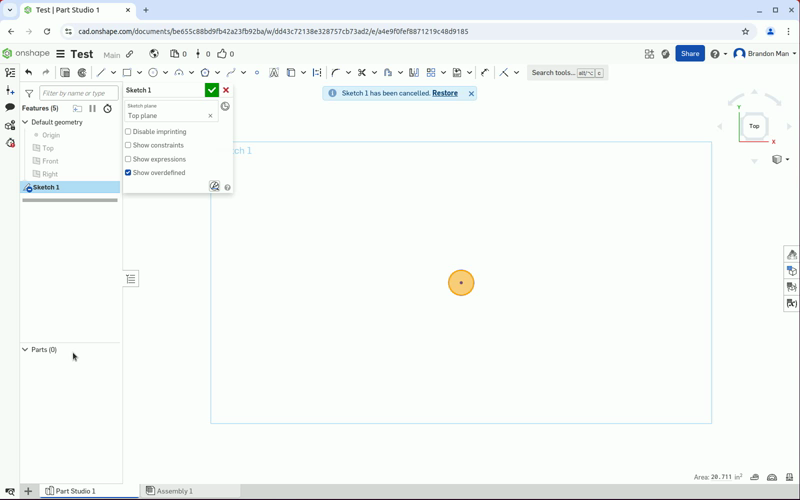
key(shift+e)
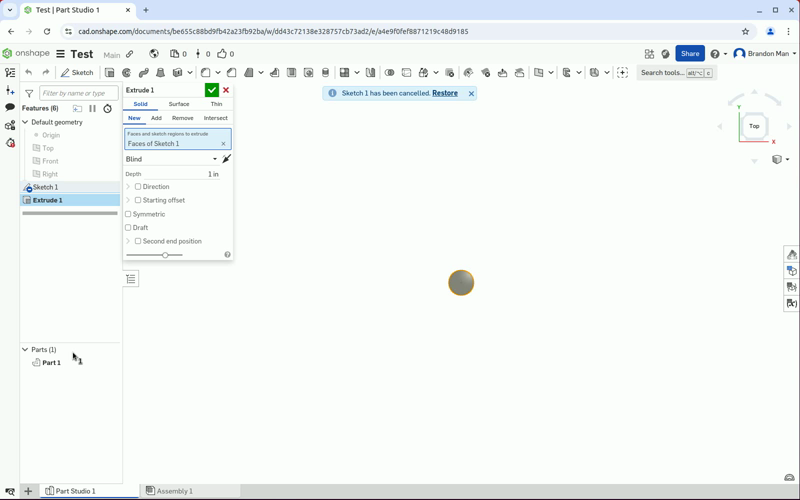
mouse_move(143, 106)
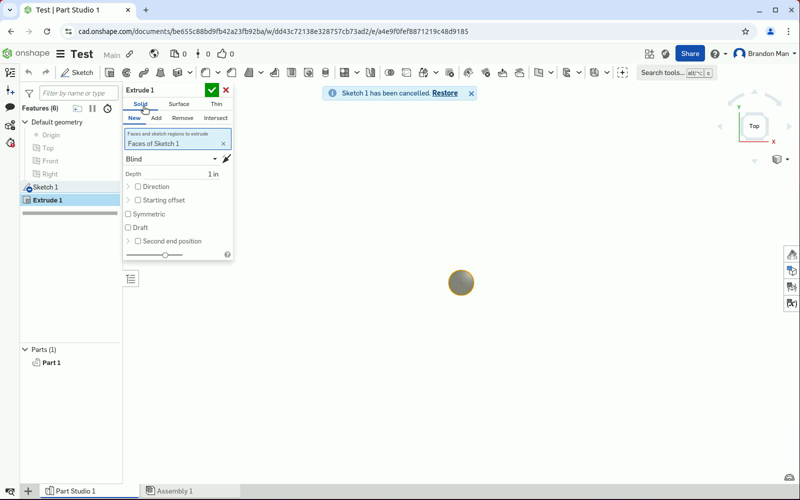
click(143, 106)
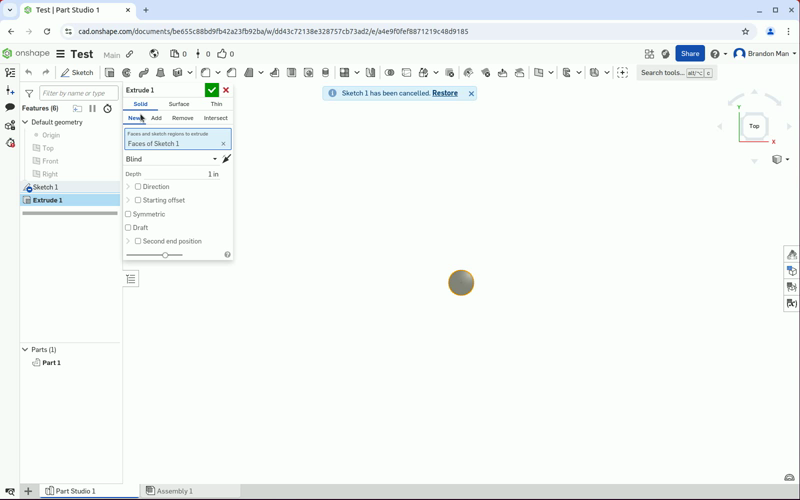
mouse_move(137, 120)
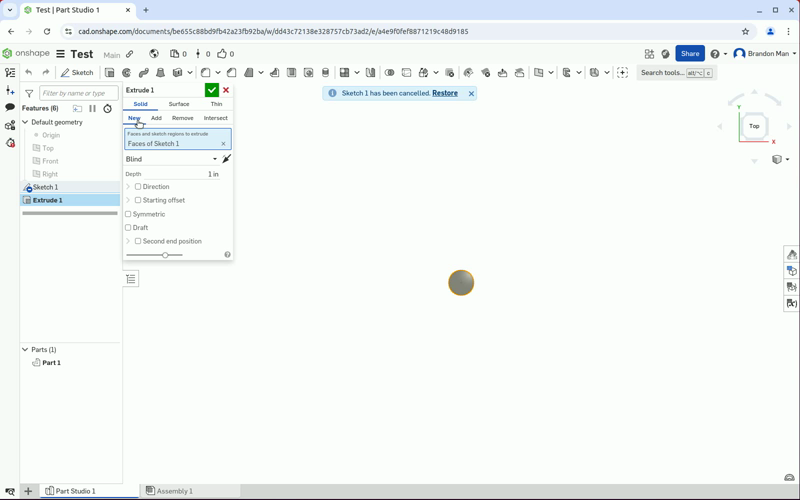
click(137, 120)
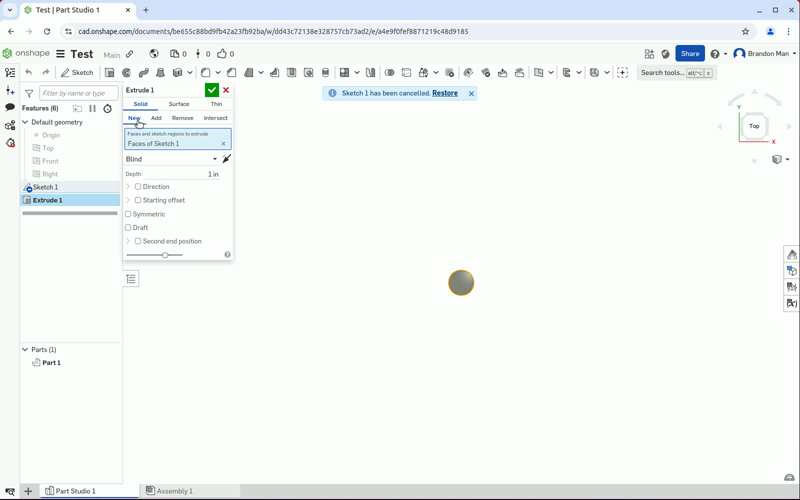
key(tab, 4)
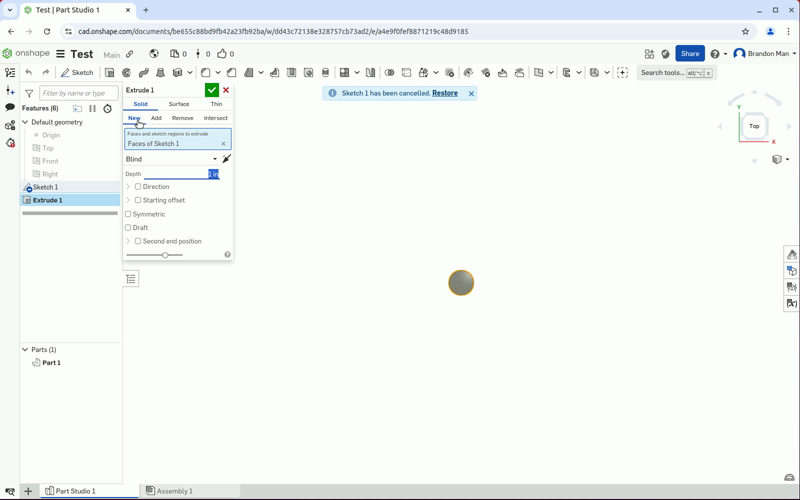
text(15.406)
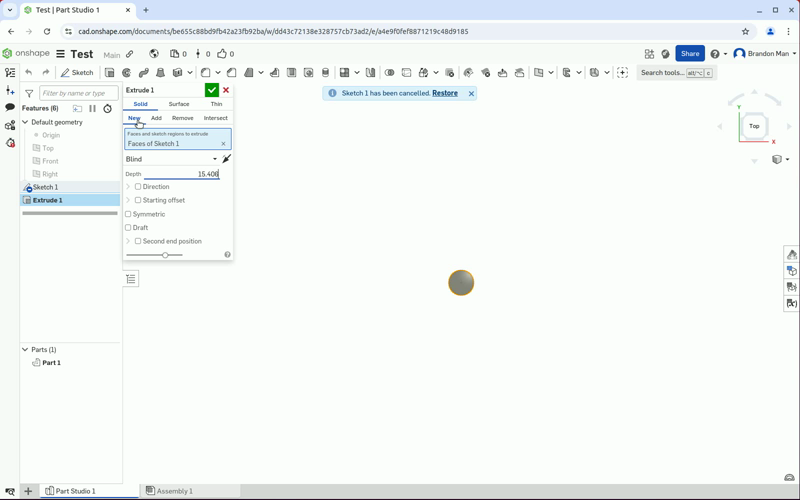
key(tab, 3)
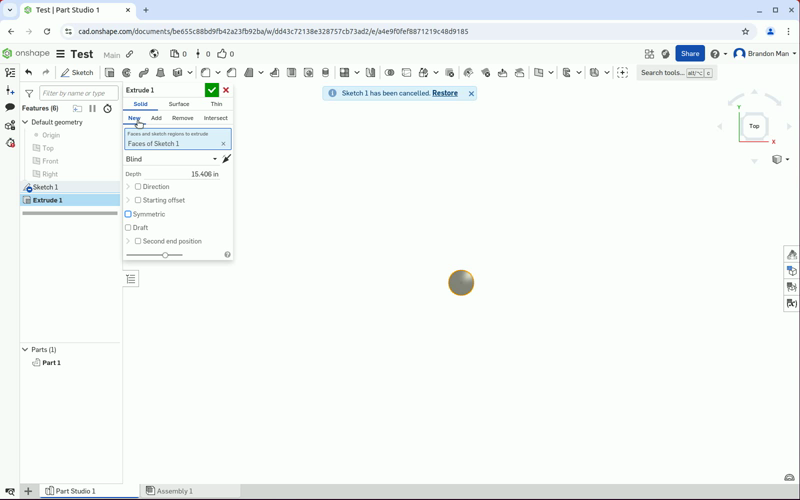
key(space)
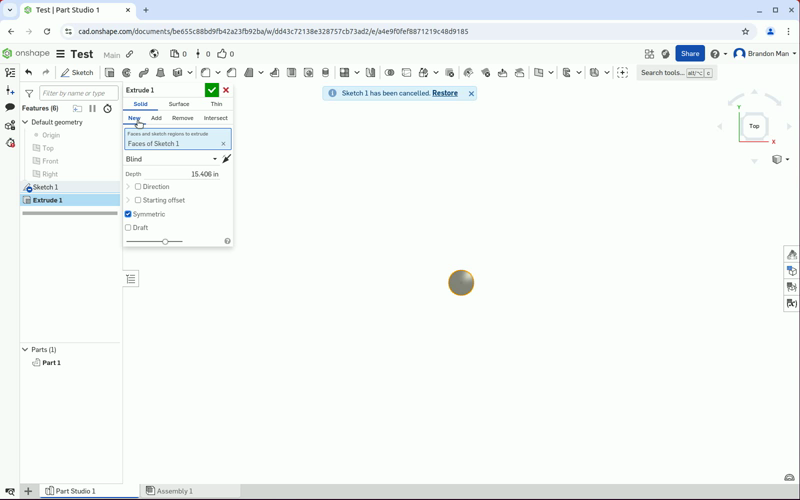
key(enter)
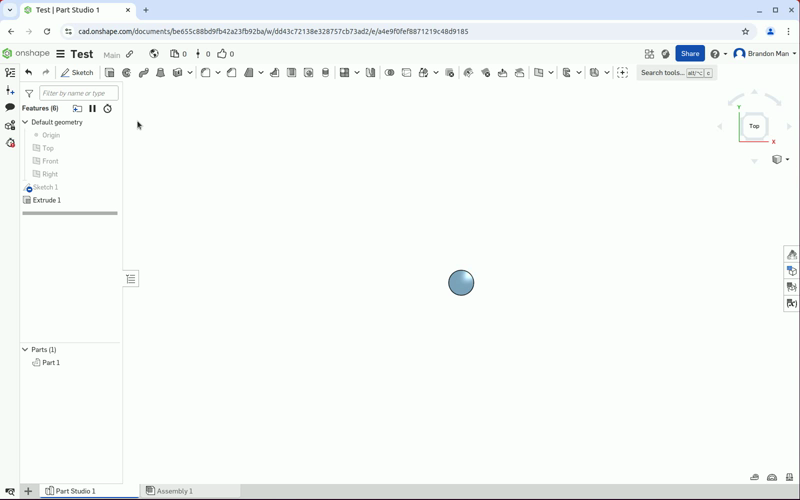
key(shift+h)
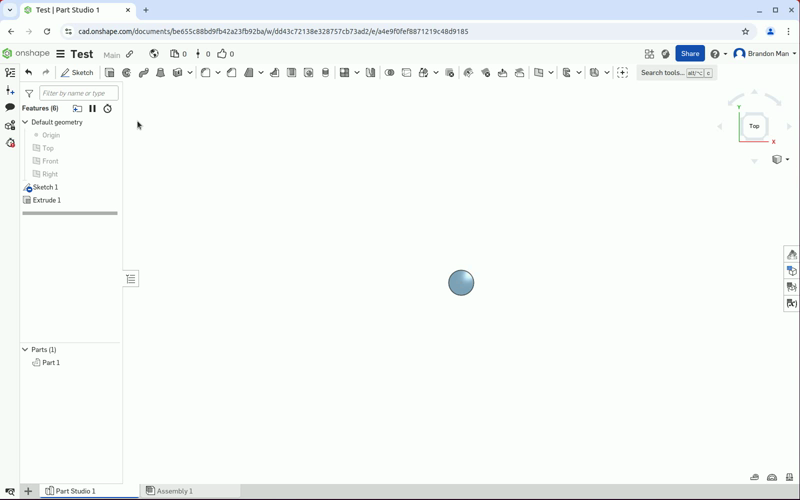
key(shift+h)
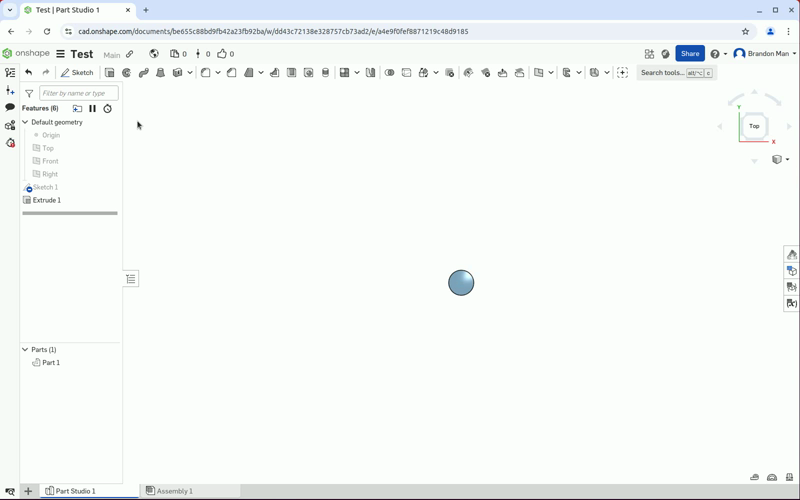
mouse_move(73, 189)
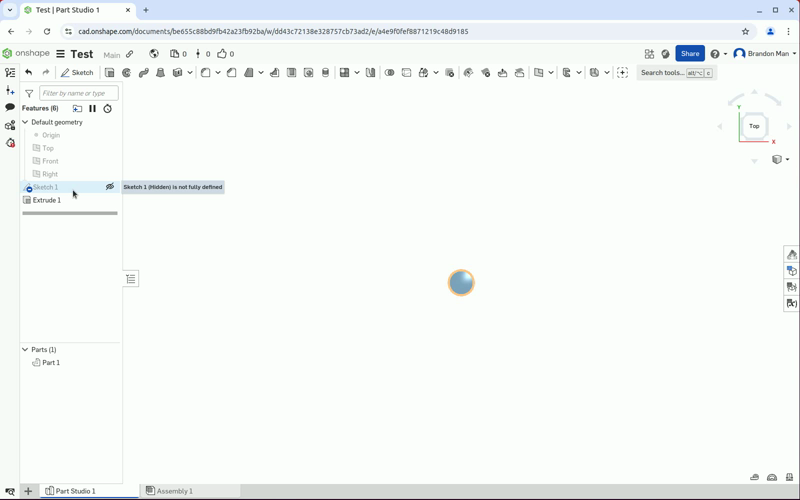
click(73, 189)
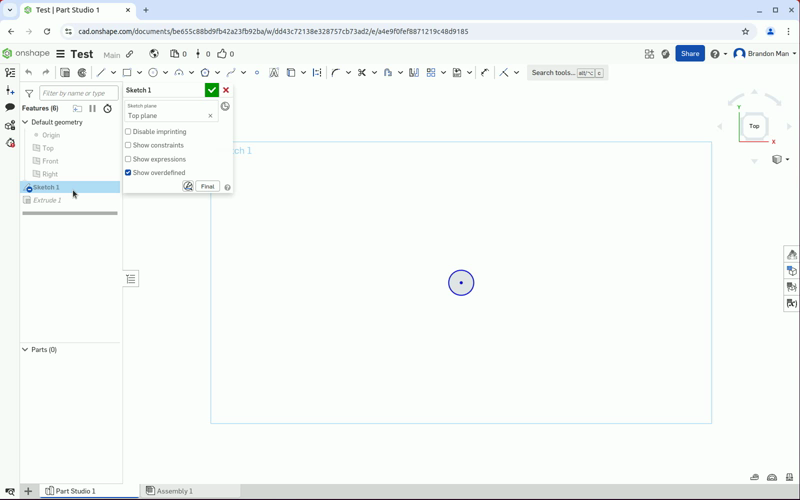
mouse_move(229, 92)
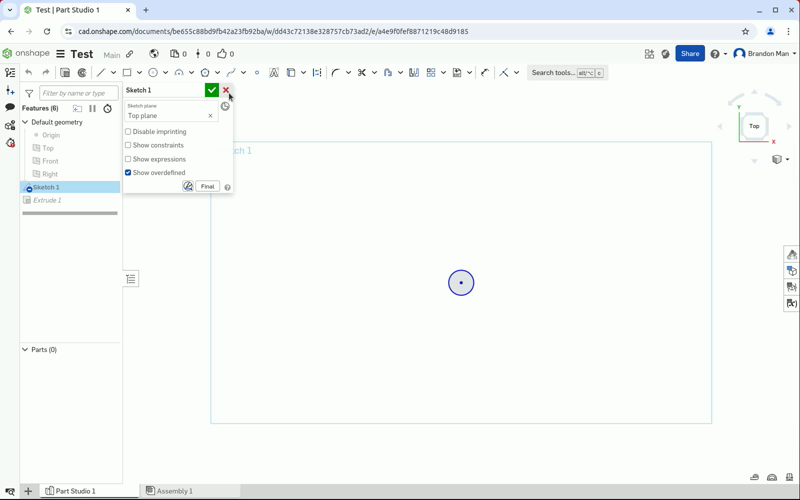
click(229, 92)
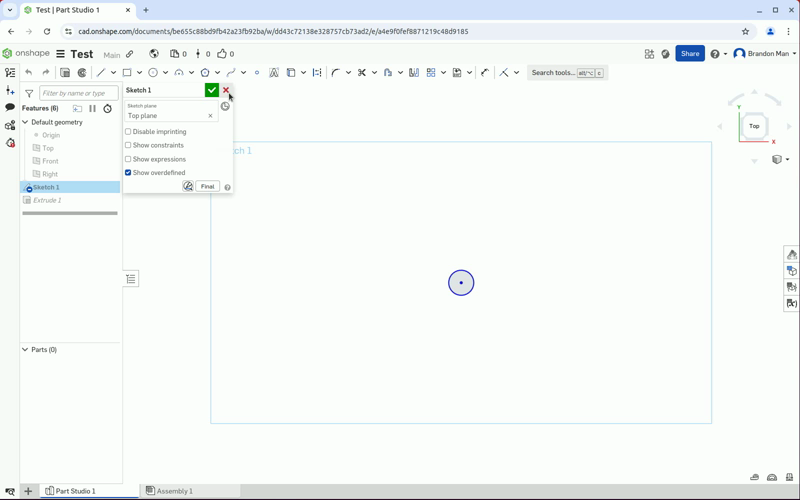
key(shift+s)
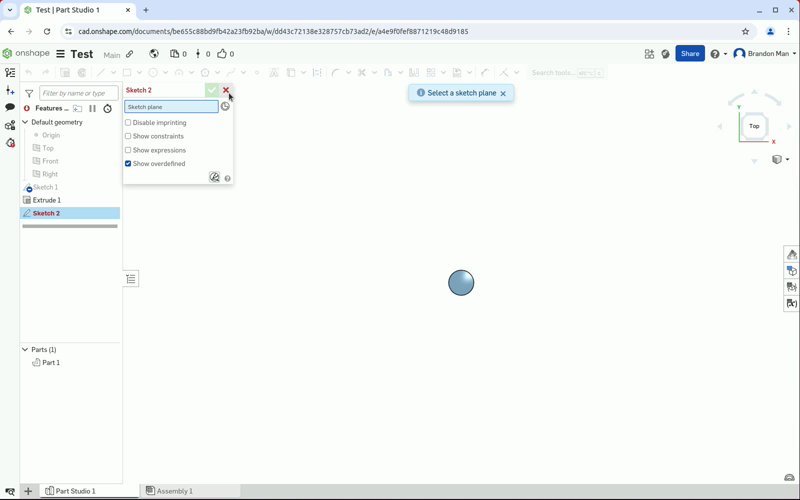
mouse_move(73, 150)
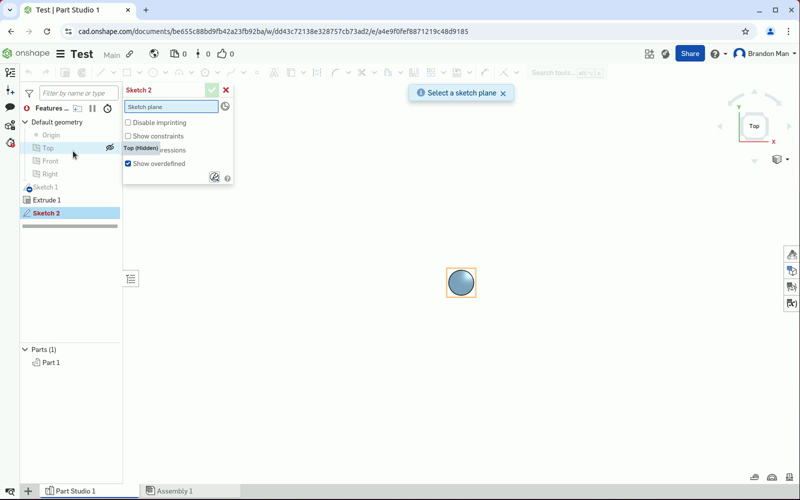
click(73, 150)
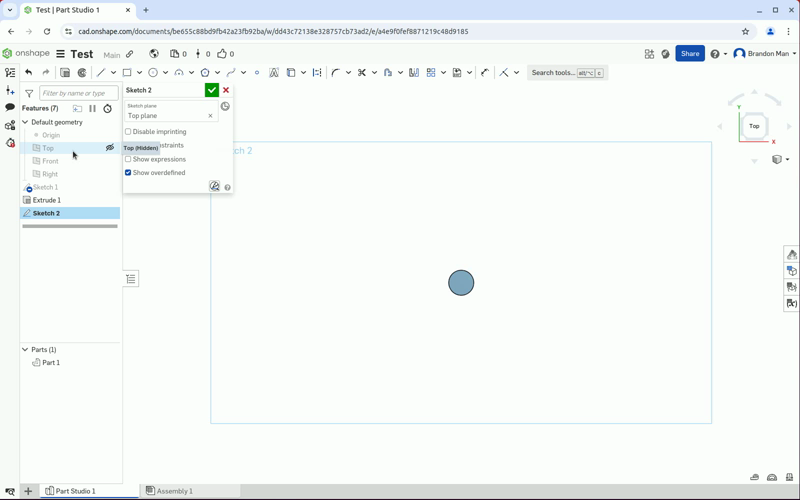
mouse_move(73, 352)
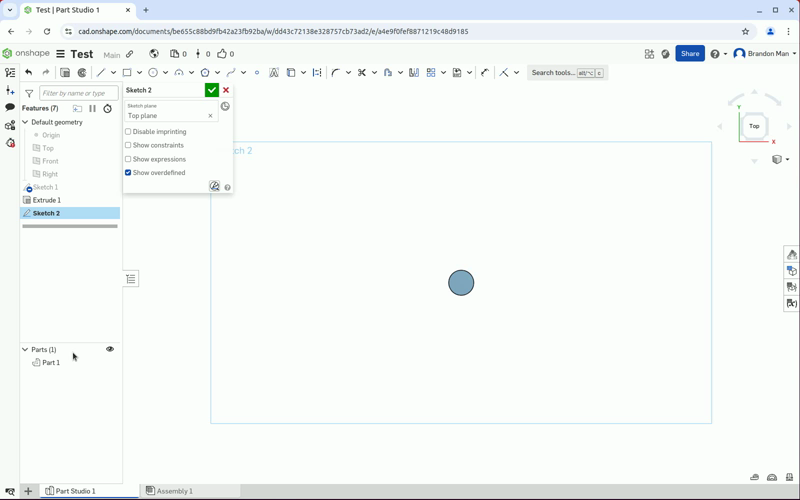
key(y)
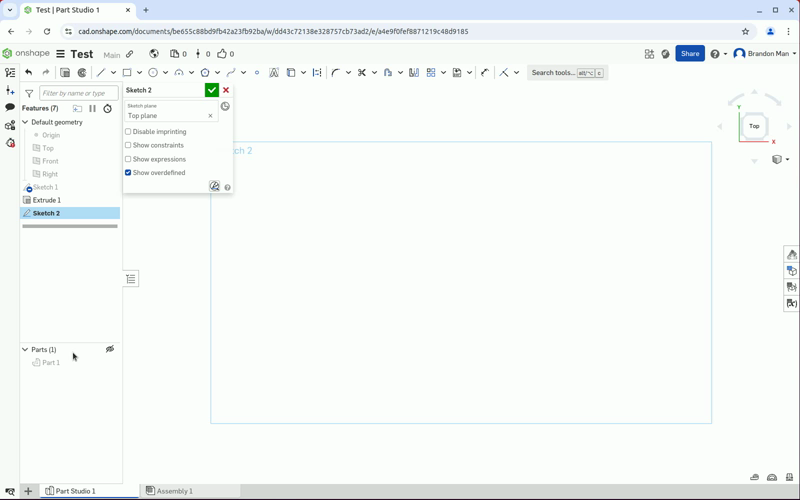
key(c)
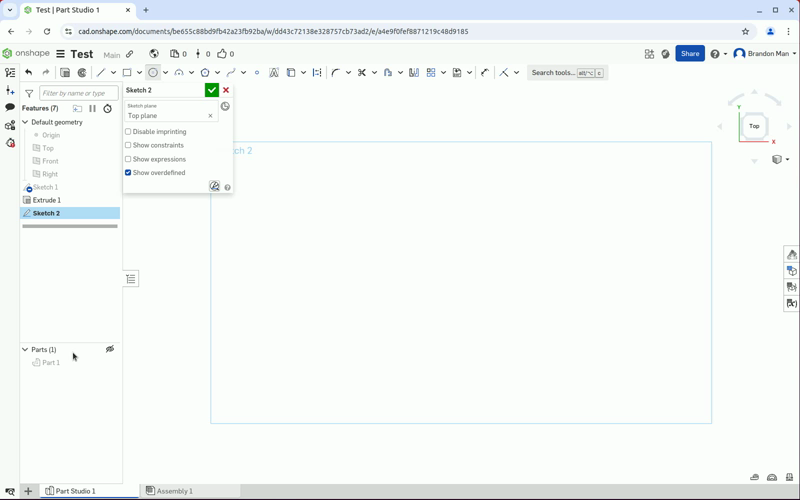
key_down(shift)
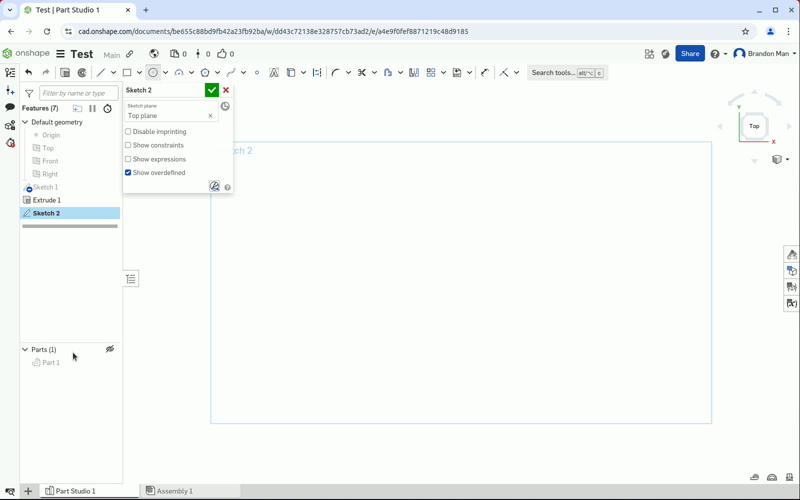
mouse_move(461, 282)
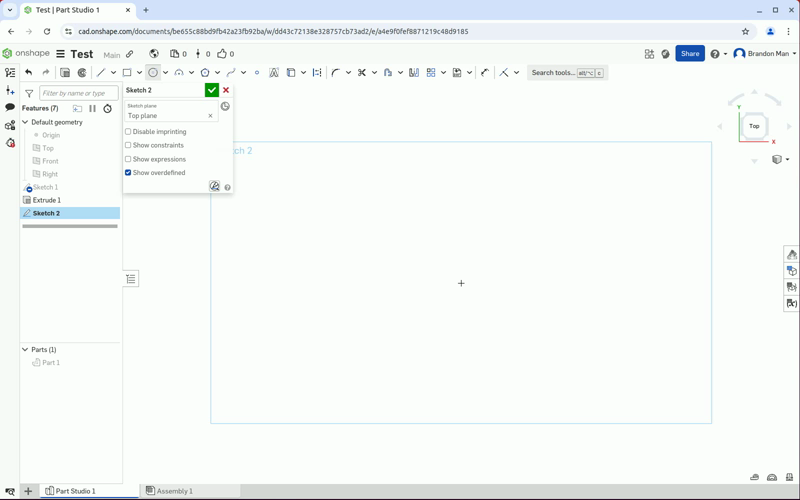
click(461, 282)
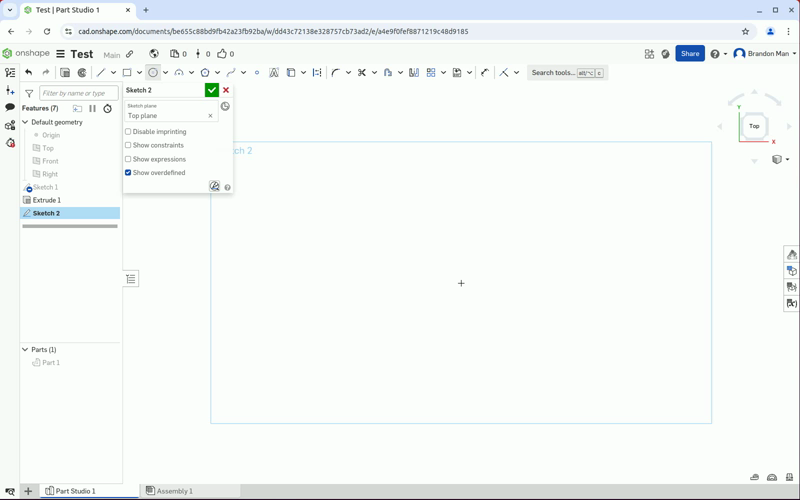
key_up(shift)
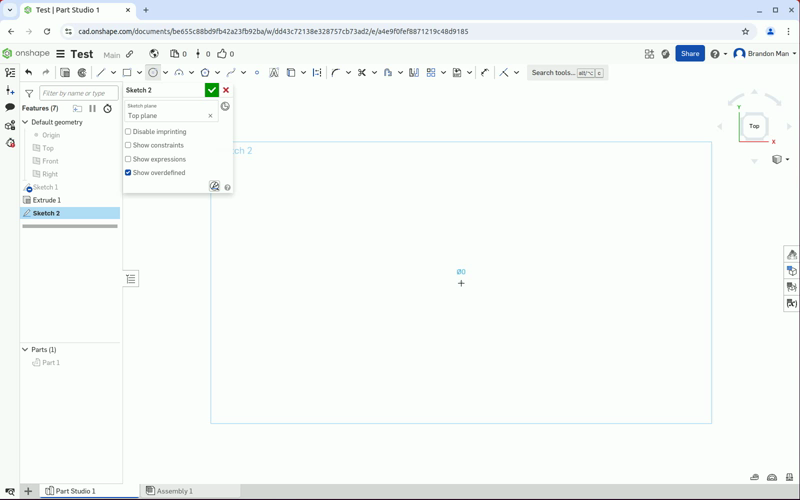
mouse_move(499, 282)
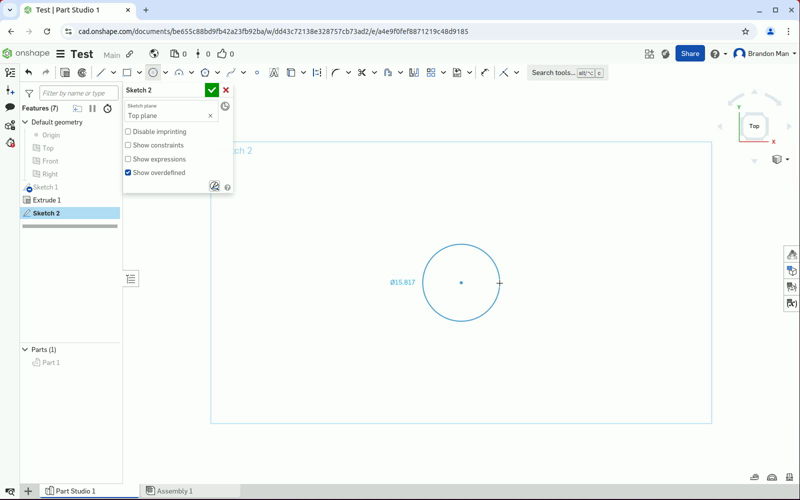
click(499, 282)
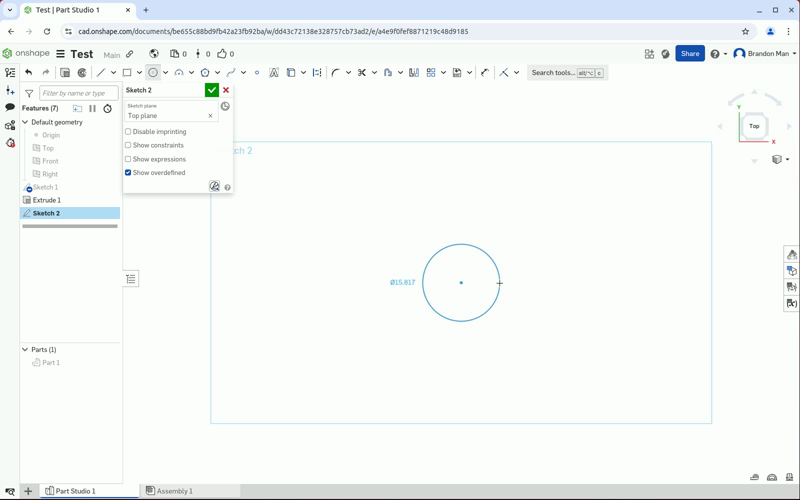
key(esc)
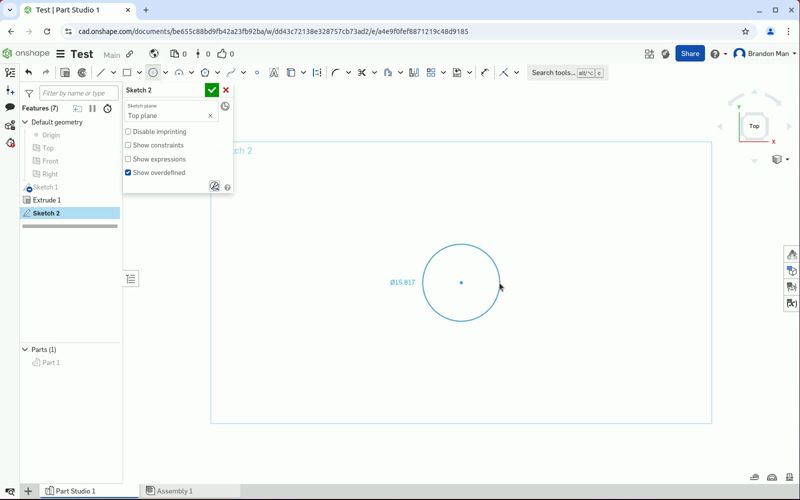
key(c)
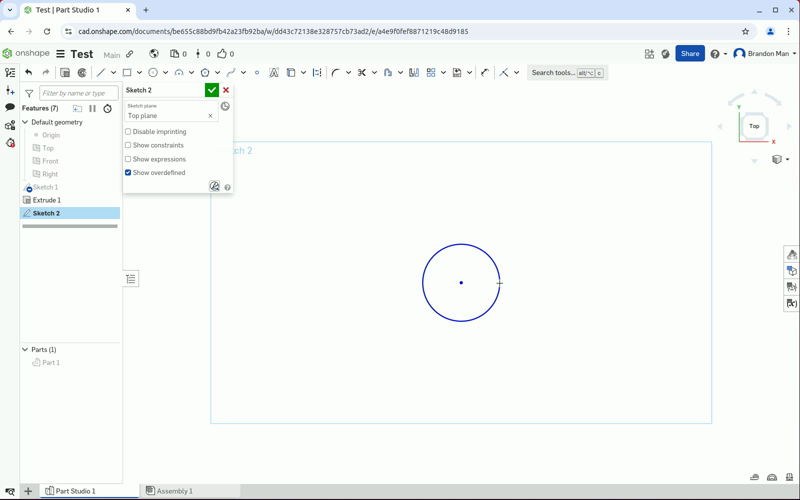
key_down(shift)
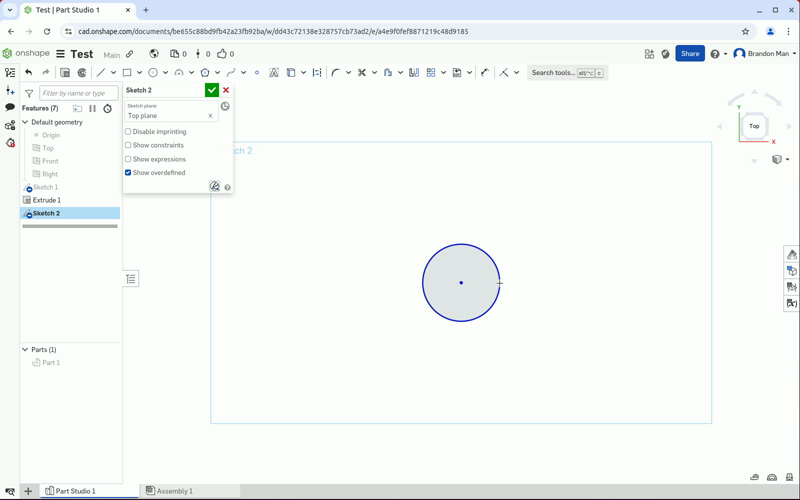
mouse_move(461, 282)
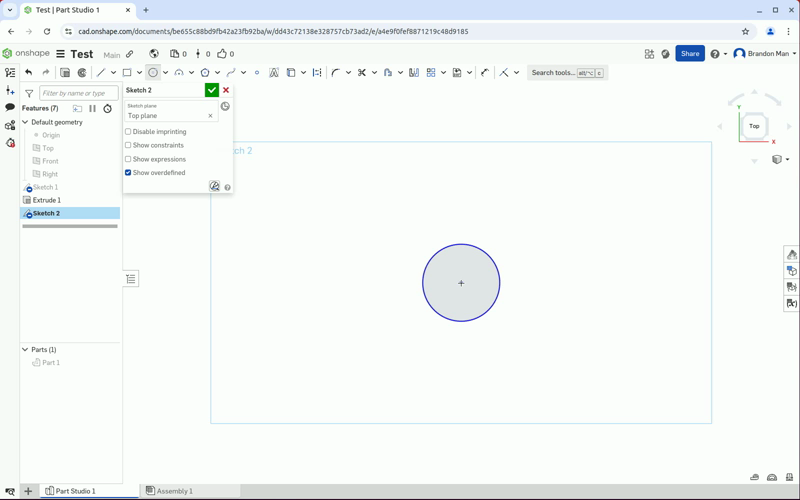
click(461, 282)
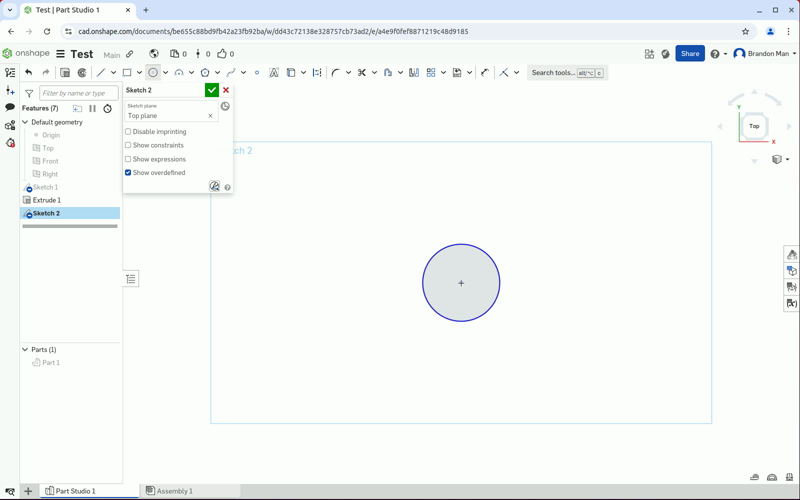
key_up(shift)
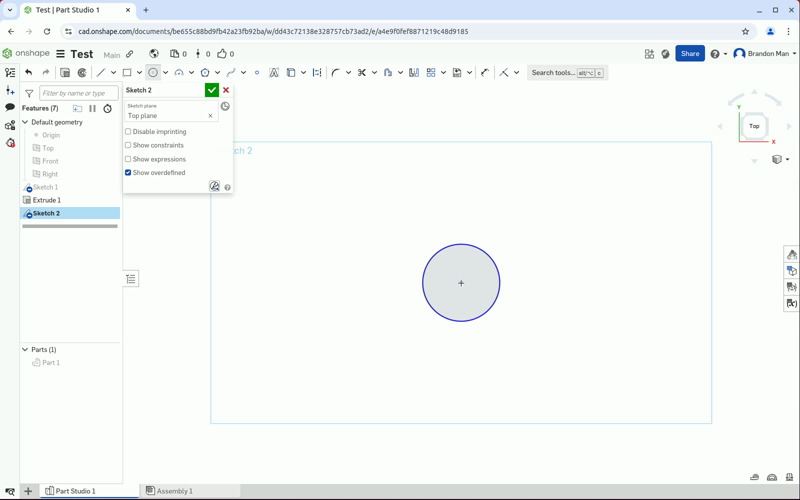
mouse_move(473, 282)
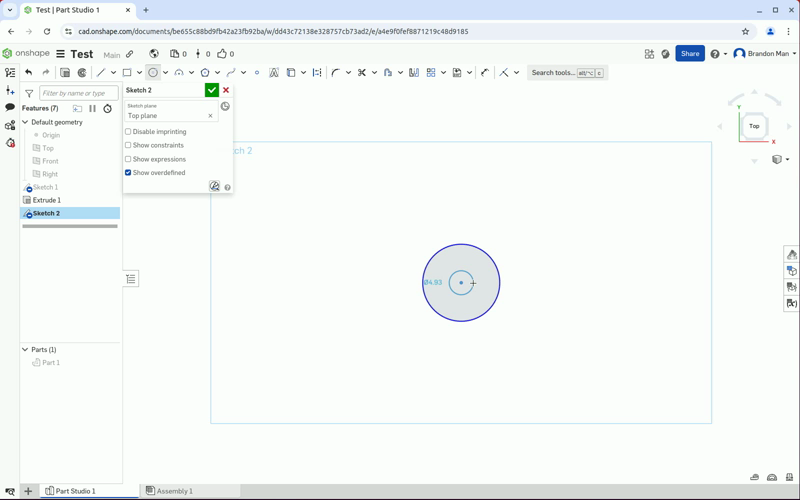
click(473, 282)
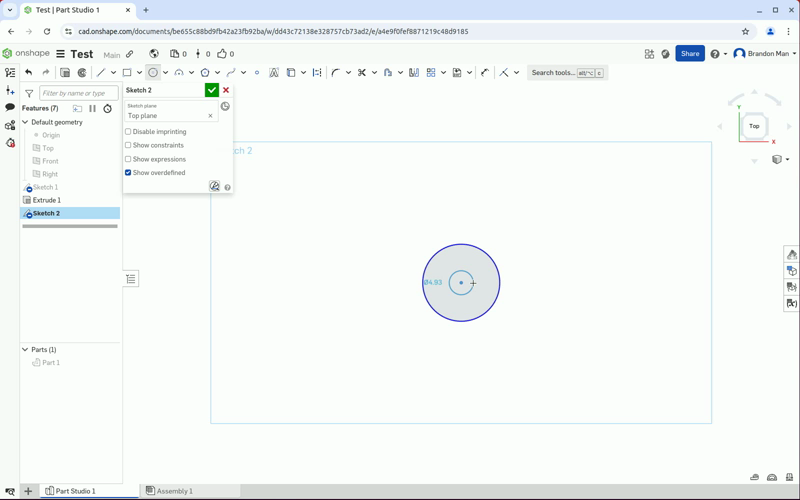
key(esc)
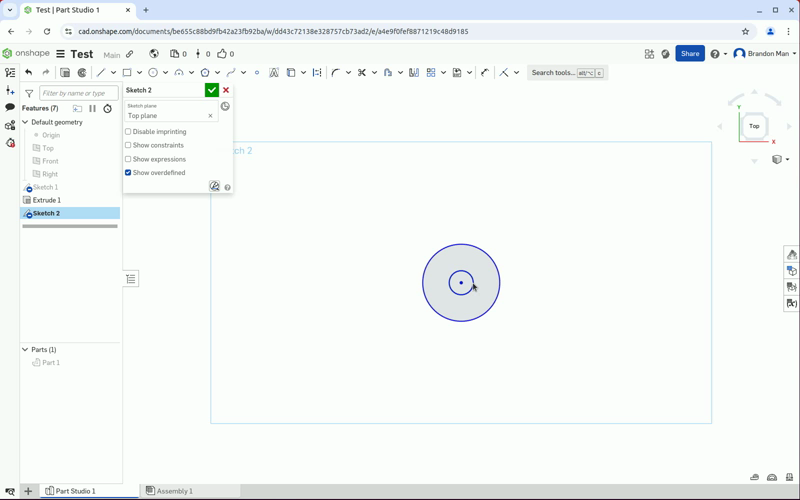
mouse_move(444, 288)
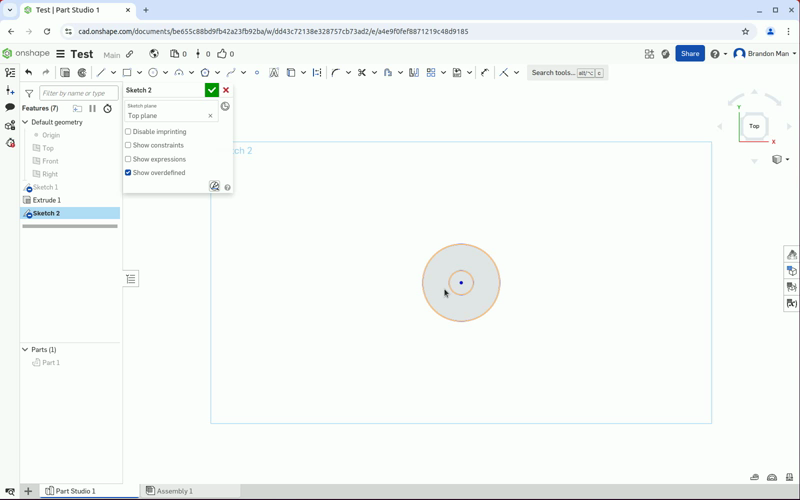
click(444, 288)
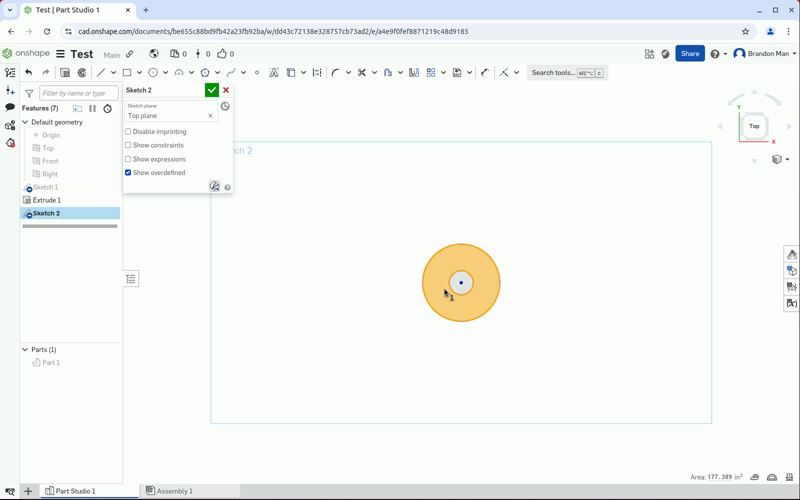
mouse_move(73, 352)
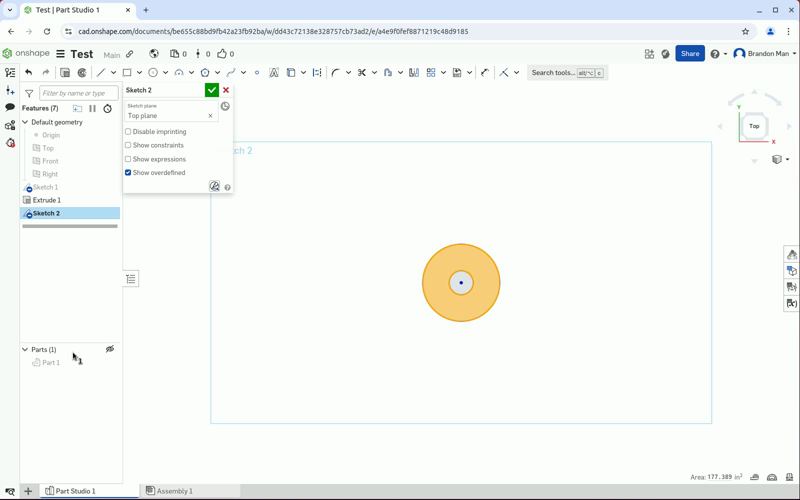
key(shift+y)
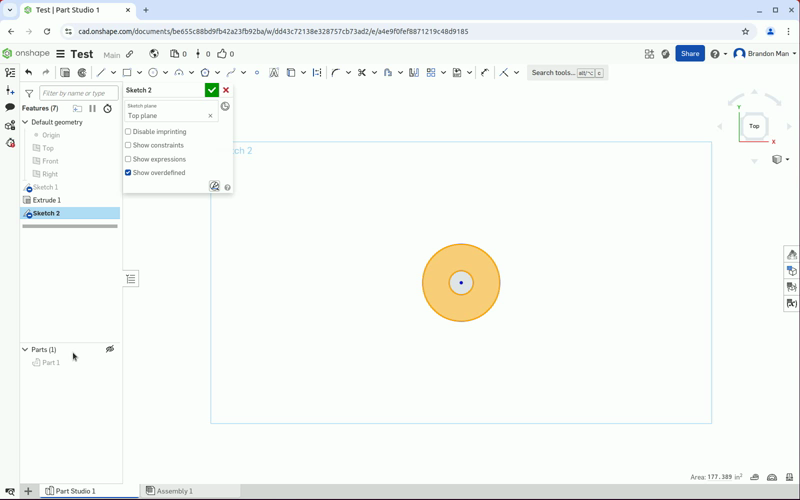
key(shift+e)
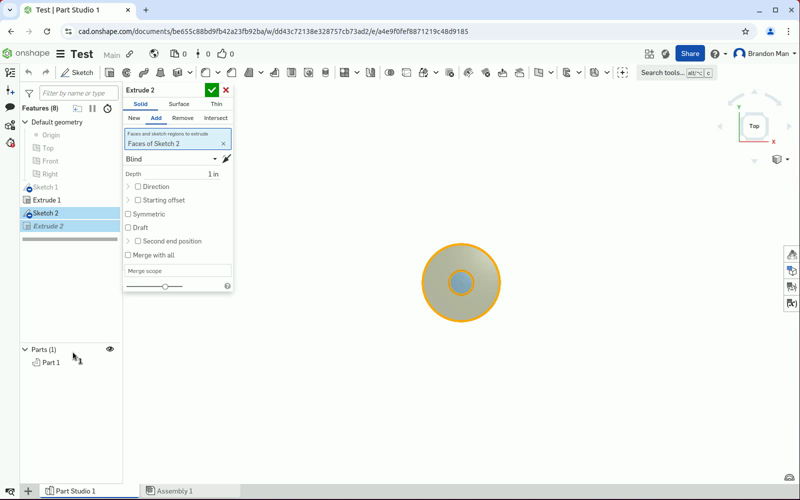
mouse_move(143, 106)
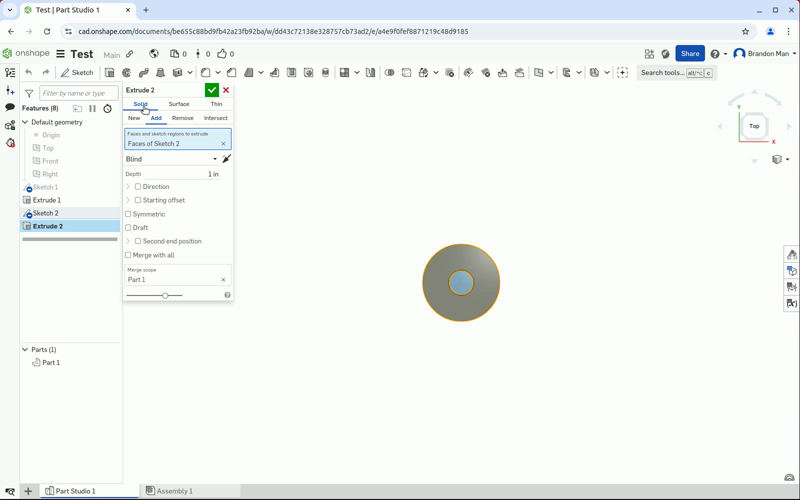
click(143, 106)
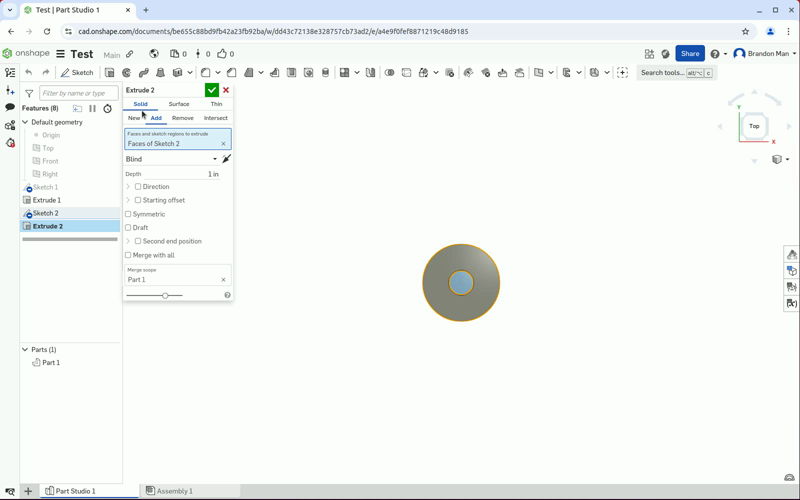
mouse_move(137, 120)
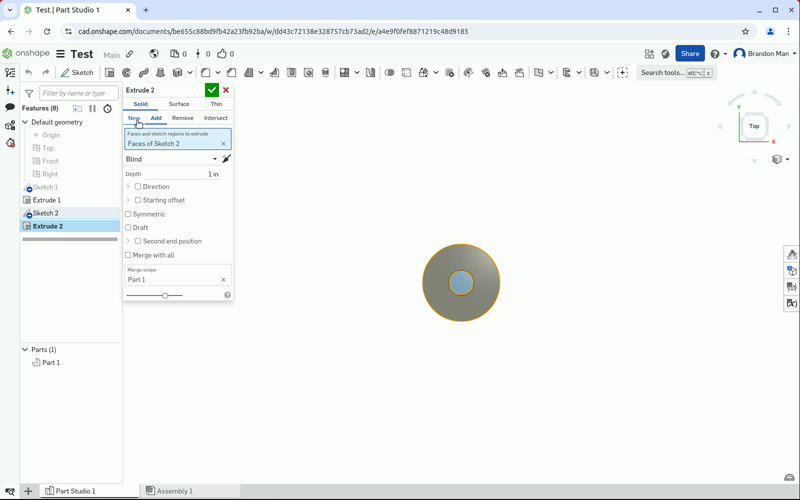
click(137, 120)
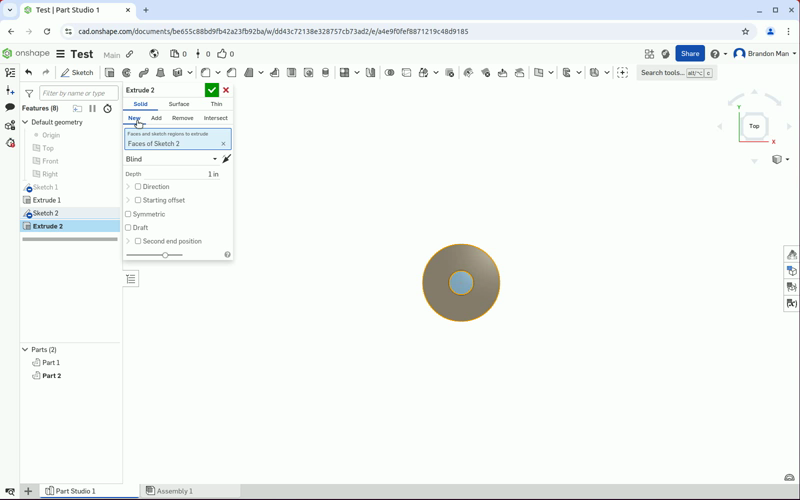
key(tab, 4)
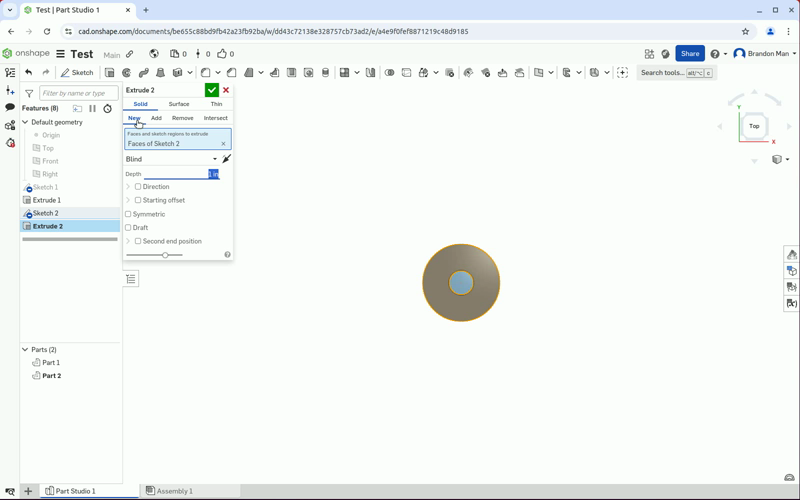
text(2.408)
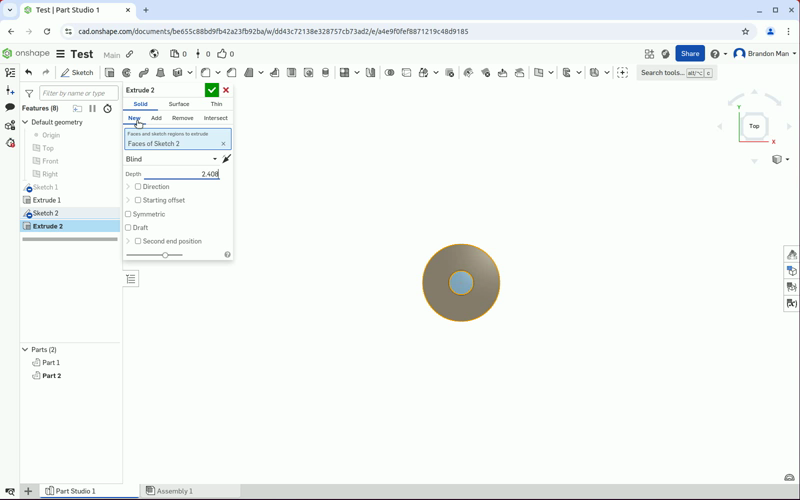
key(tab, 3)
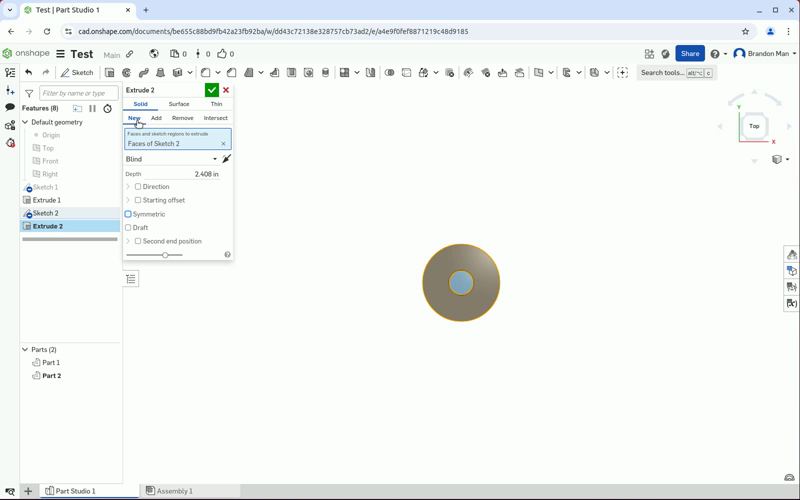
key(space)
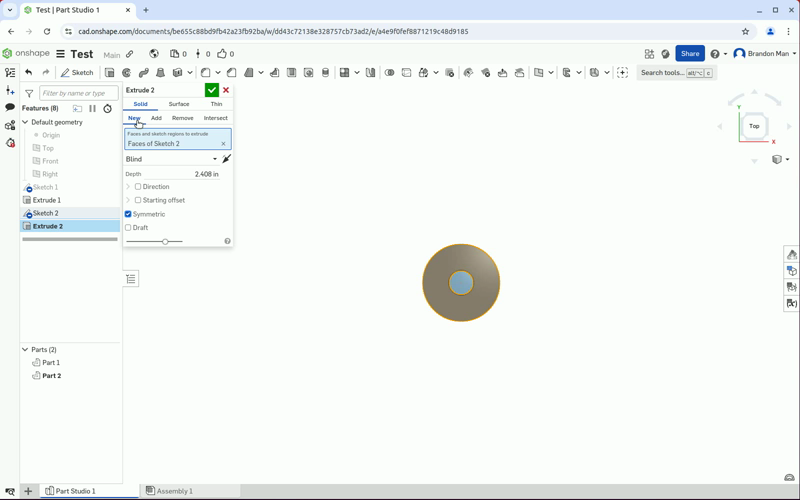
key(enter)
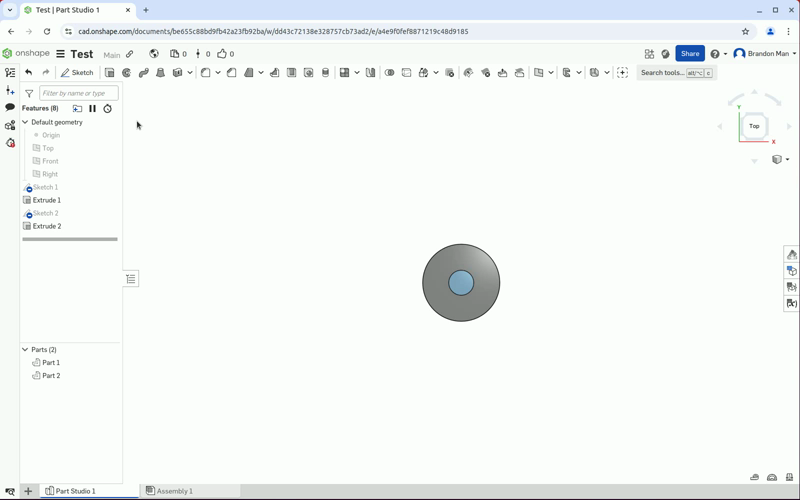
key(shift+h)
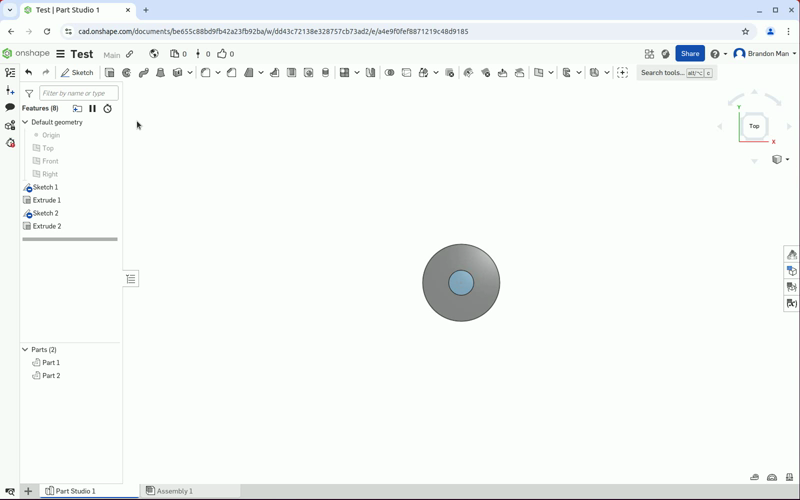
key(shift+h)
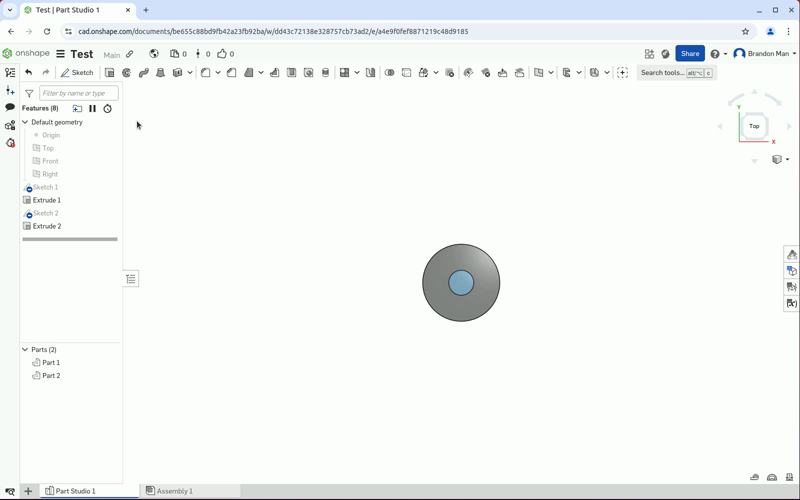
mouse_move(73, 189)
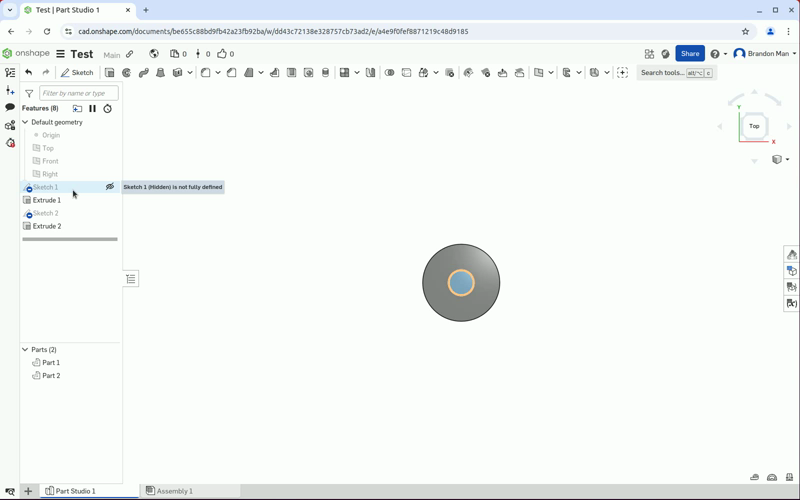
click(73, 189)
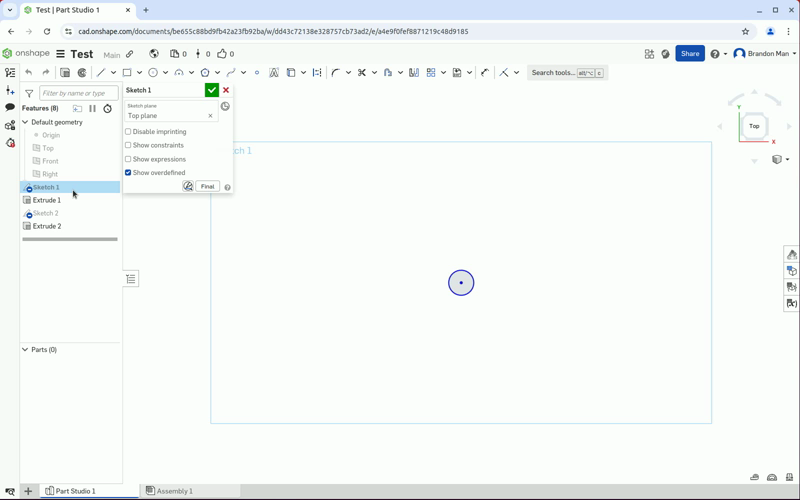
mouse_move(229, 92)
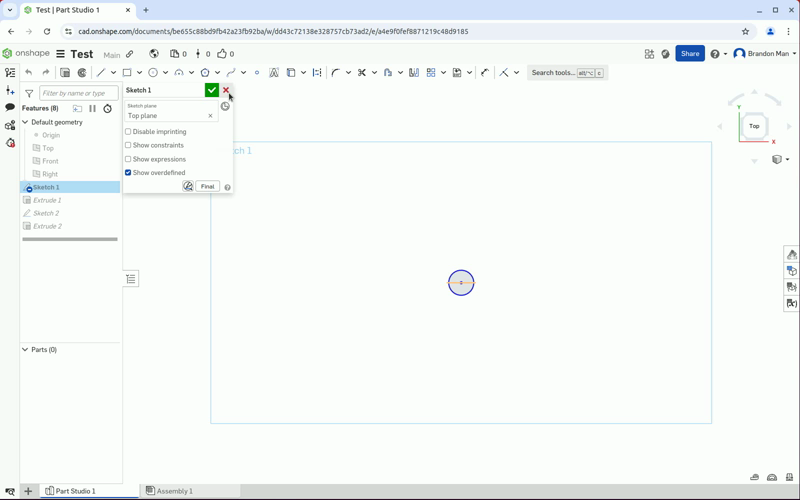
click(229, 92)
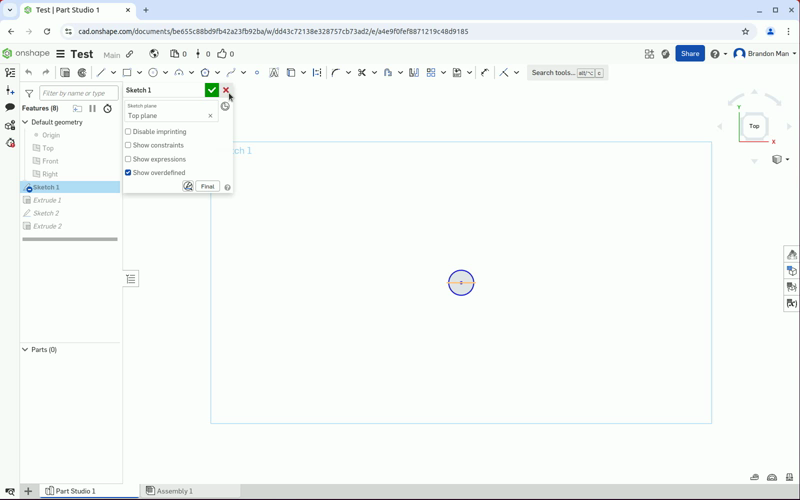
key(shift+s)
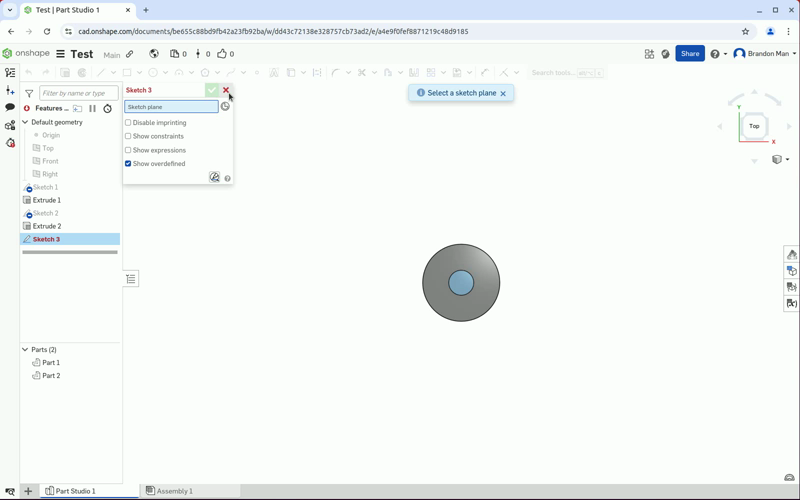
mouse_move(73, 150)
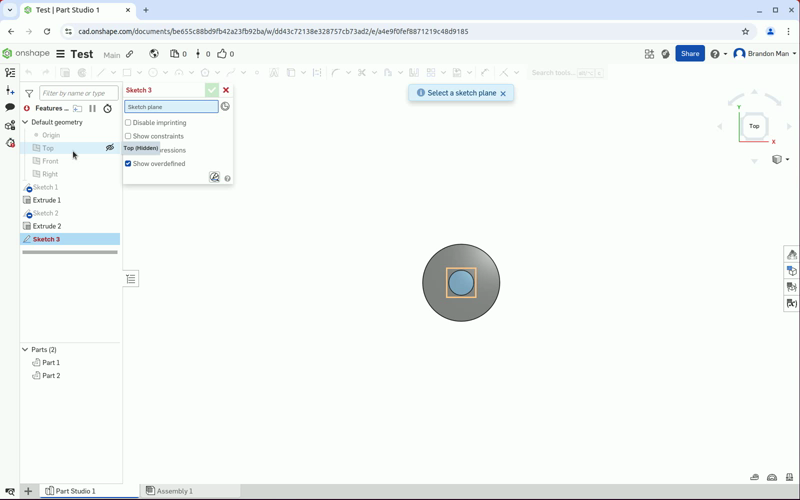
click(73, 150)
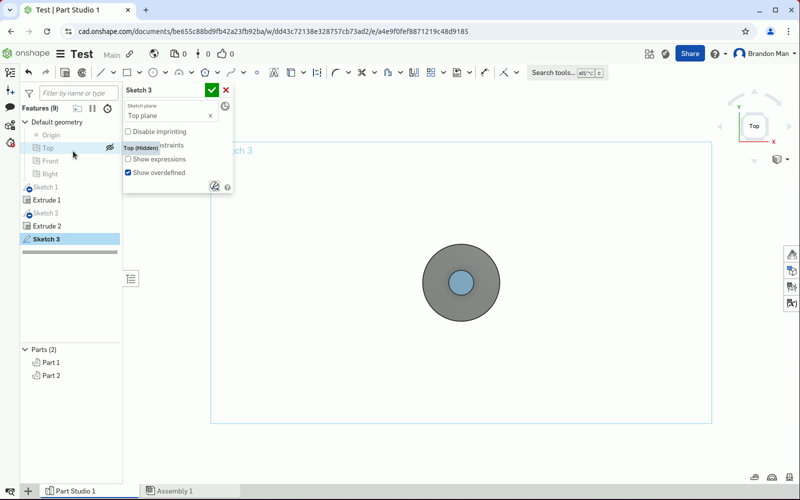
mouse_move(73, 352)
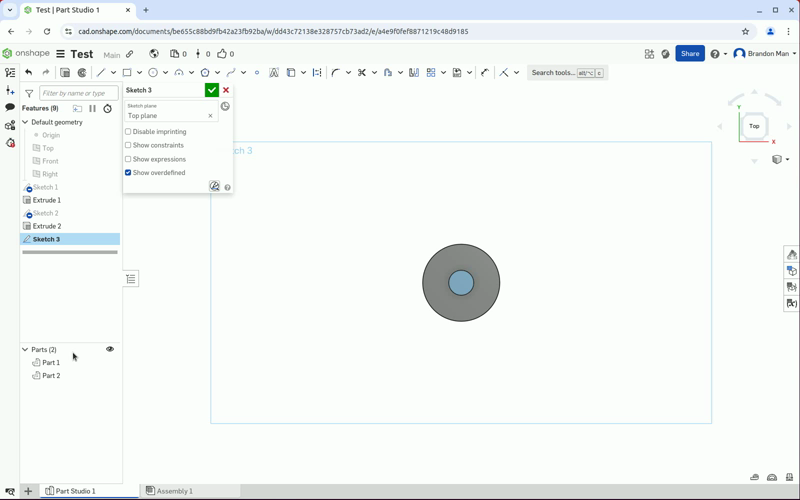
key(y)
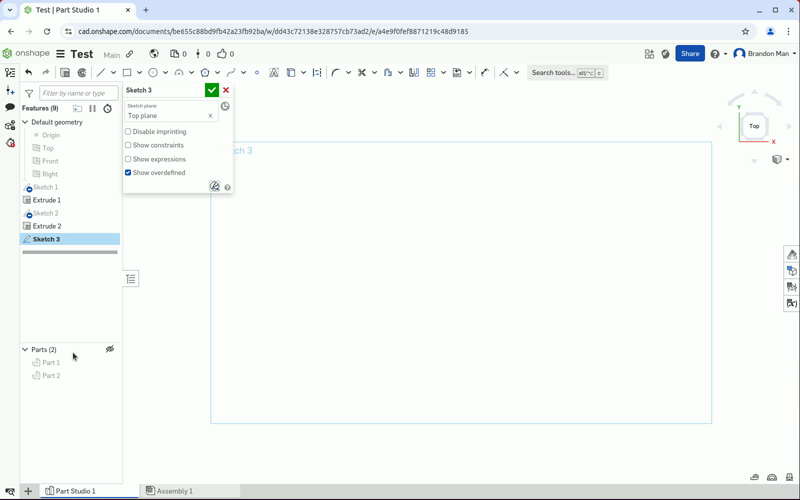
key(c)
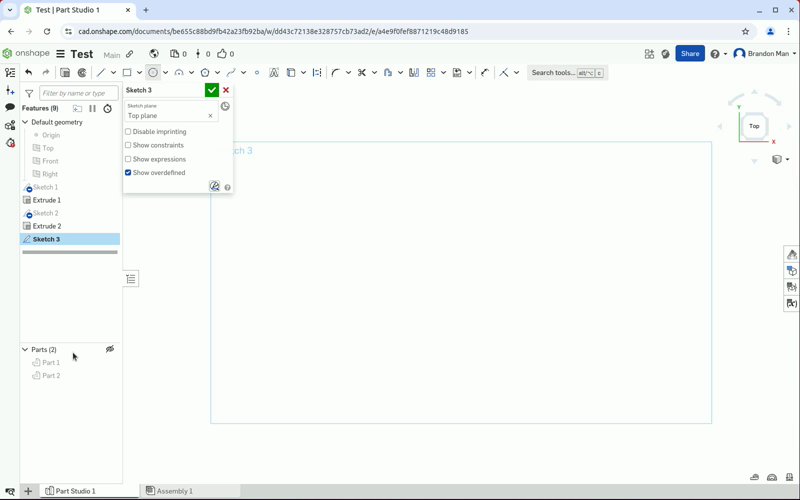
key_down(shift)
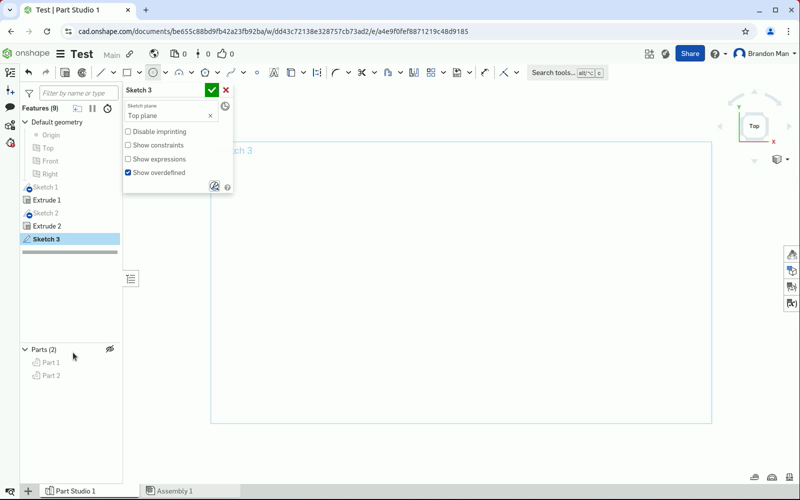
mouse_move(461, 282)
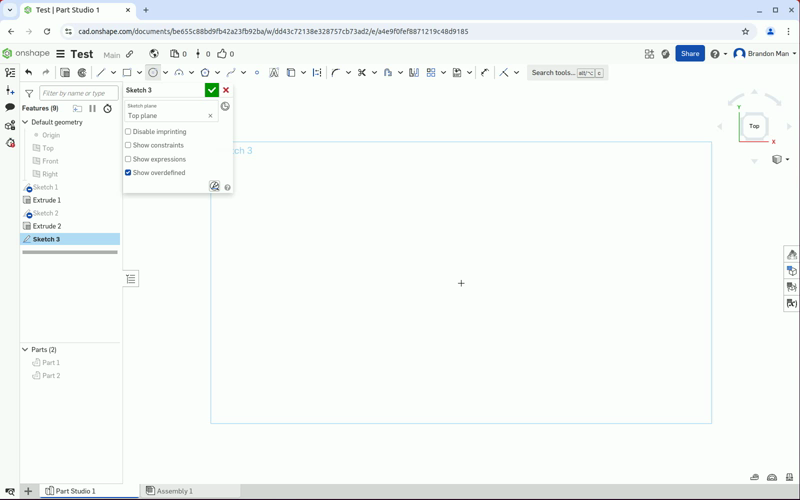
click(461, 282)
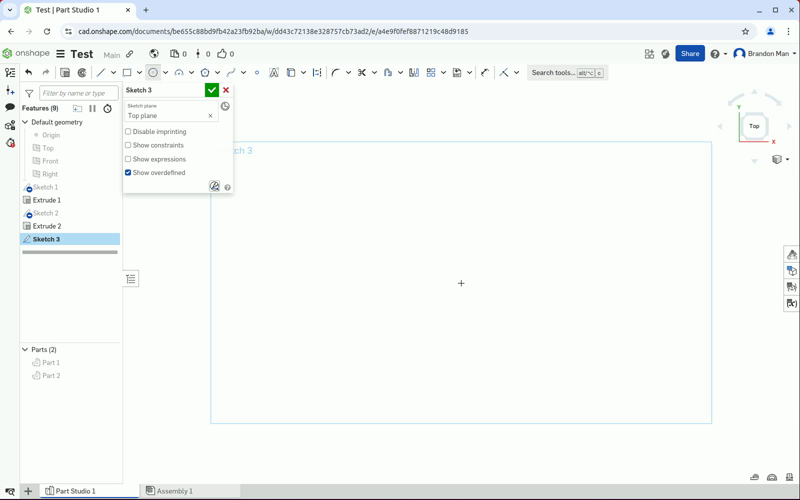
key_up(shift)
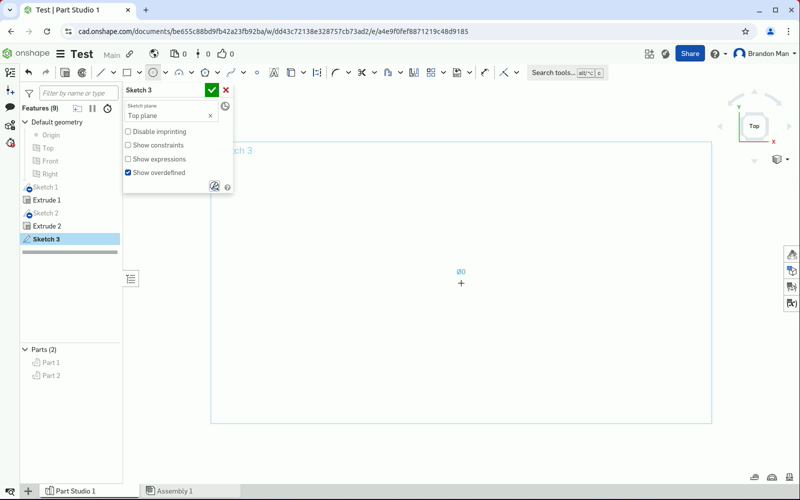
mouse_move(499, 282)
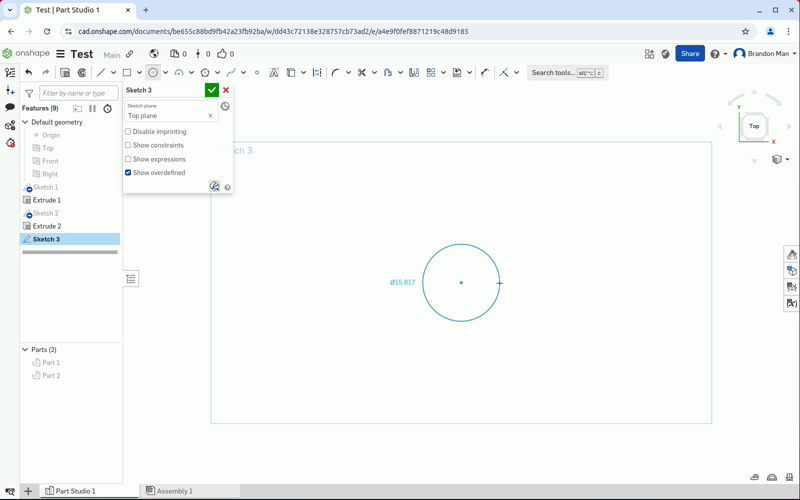
click(499, 282)
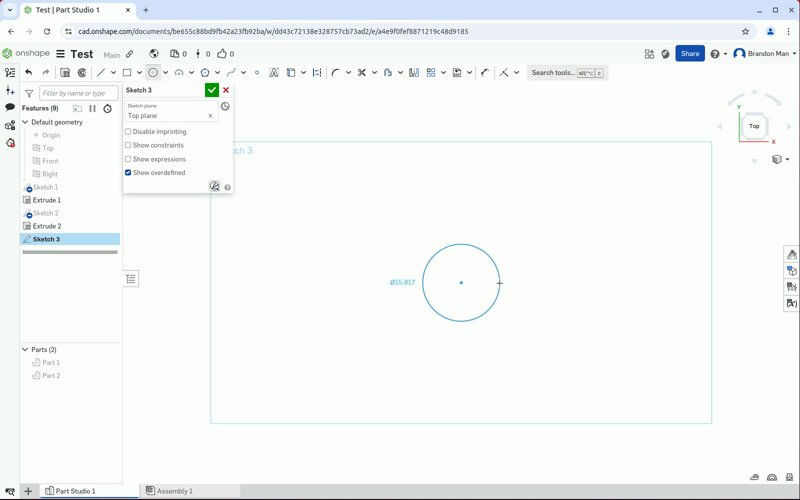
key(esc)
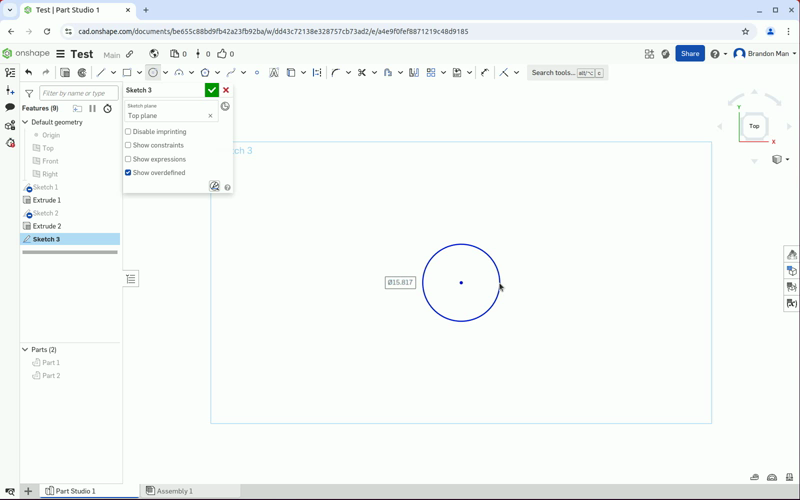
key(c)
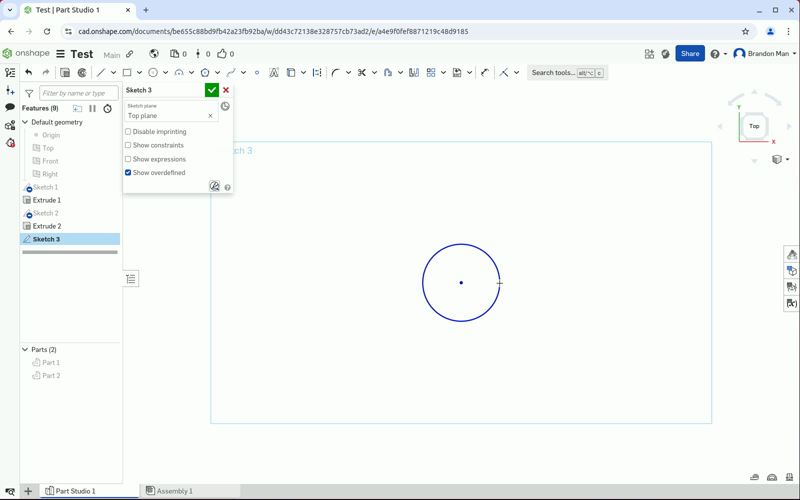
key_down(shift)
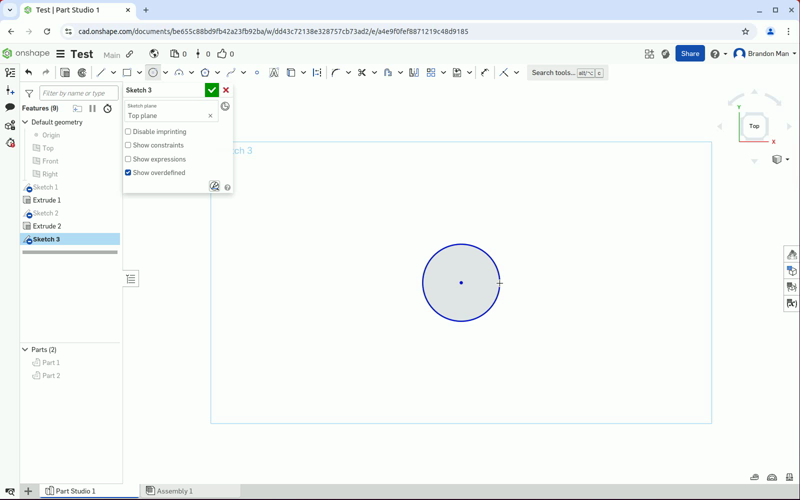
mouse_move(461, 282)
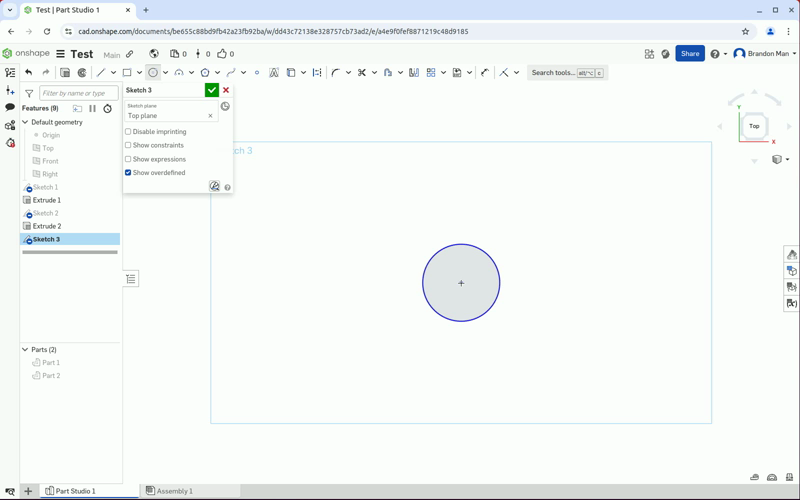
click(461, 282)
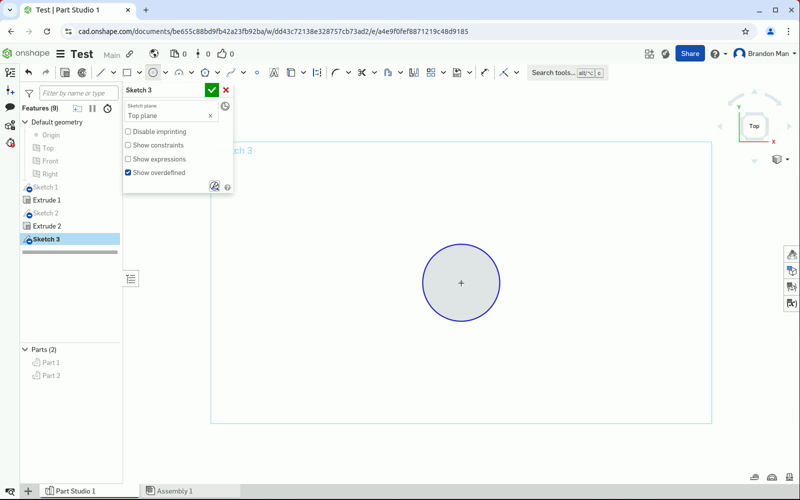
key_up(shift)
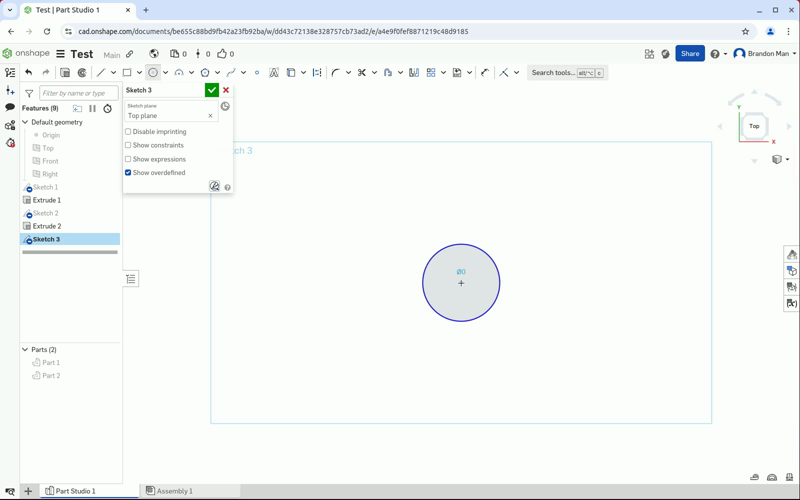
mouse_move(473, 282)
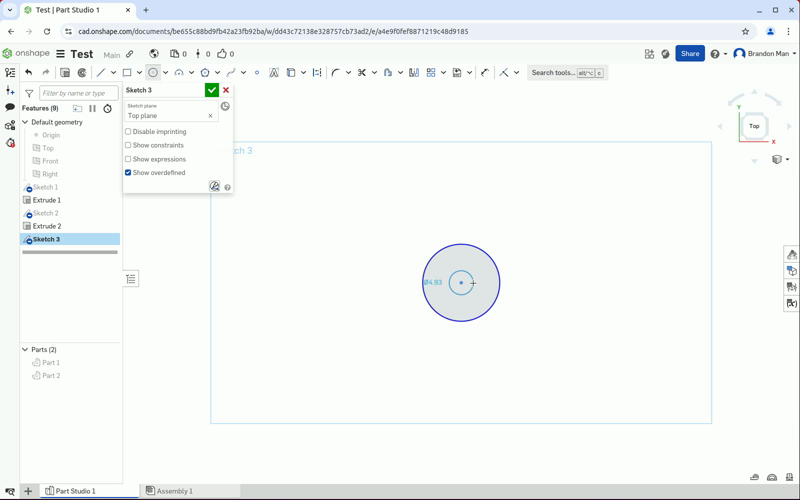
click(473, 282)
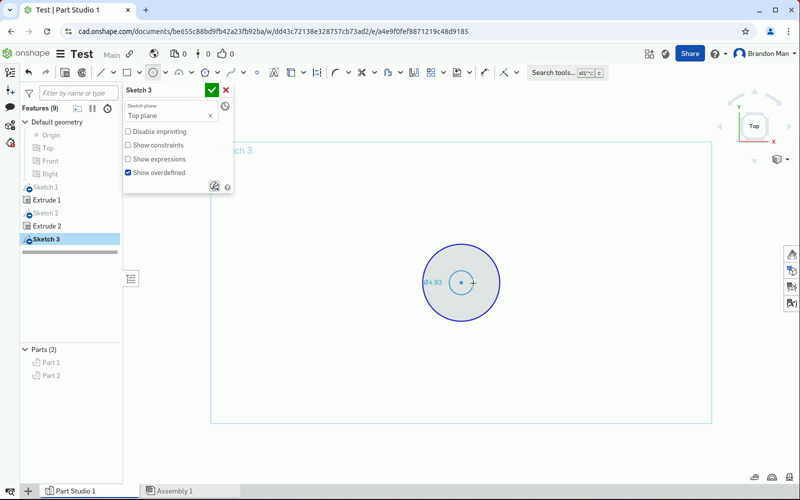
key(esc)
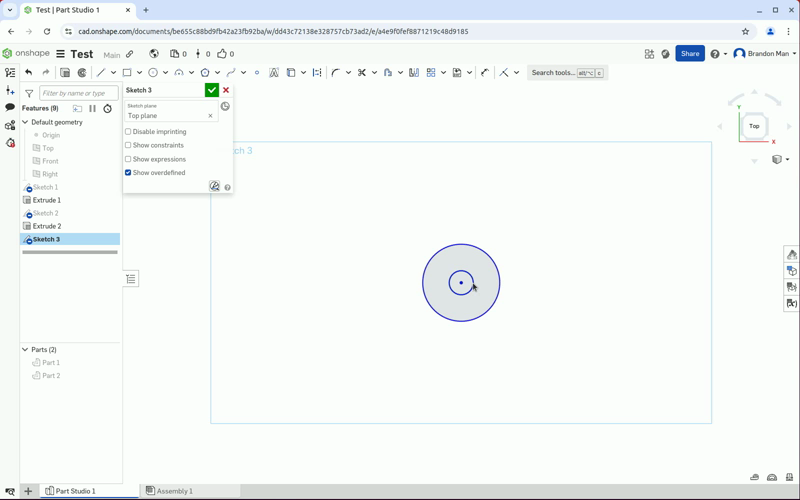
mouse_move(471, 268)
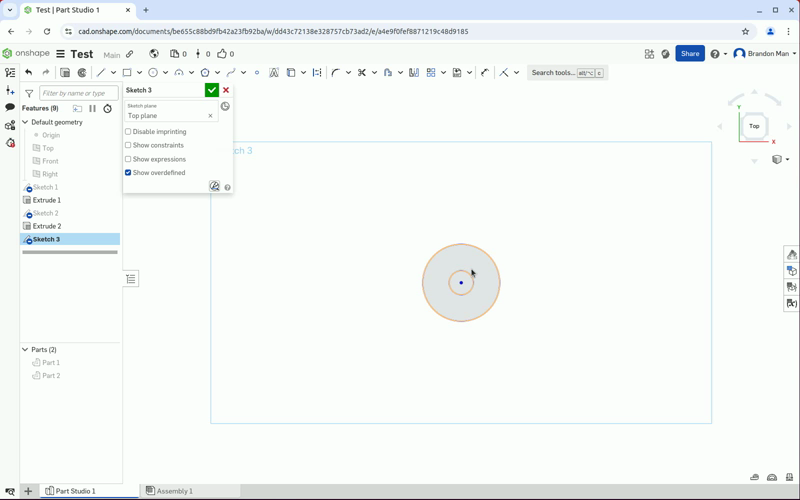
click(471, 268)
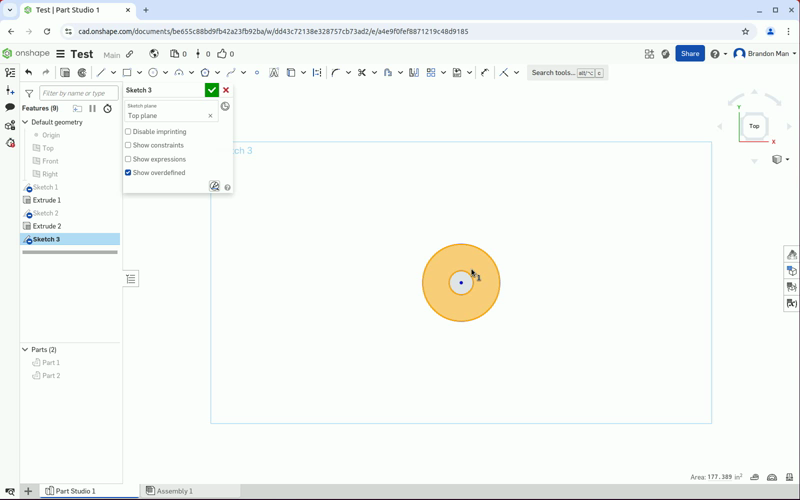
mouse_move(73, 352)
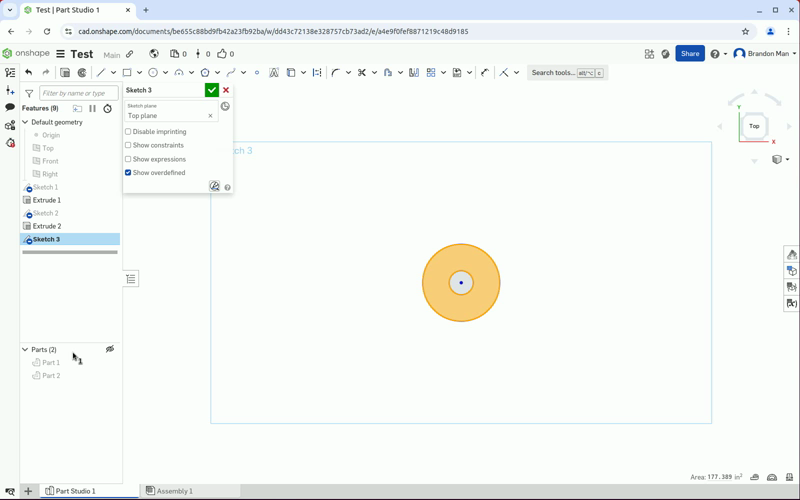
key(shift+y)
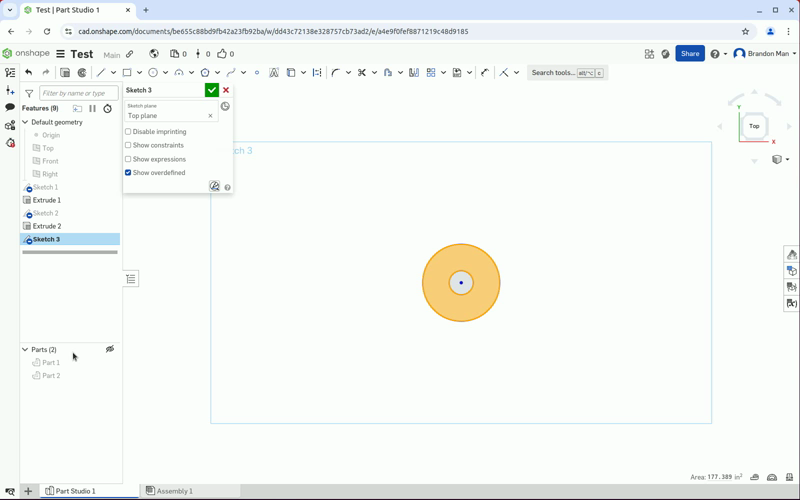
key(shift+e)
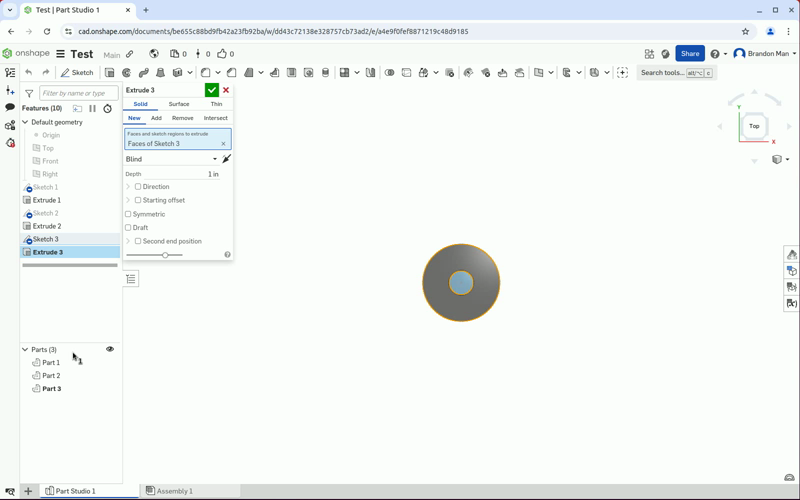
mouse_move(143, 106)
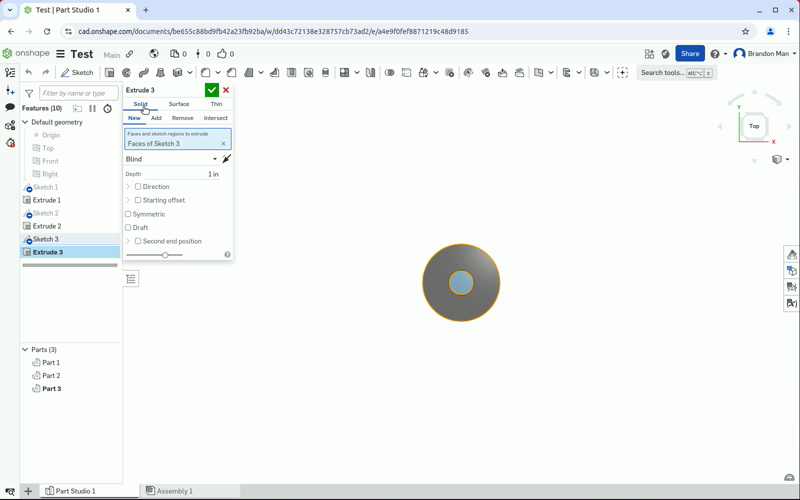
click(143, 106)
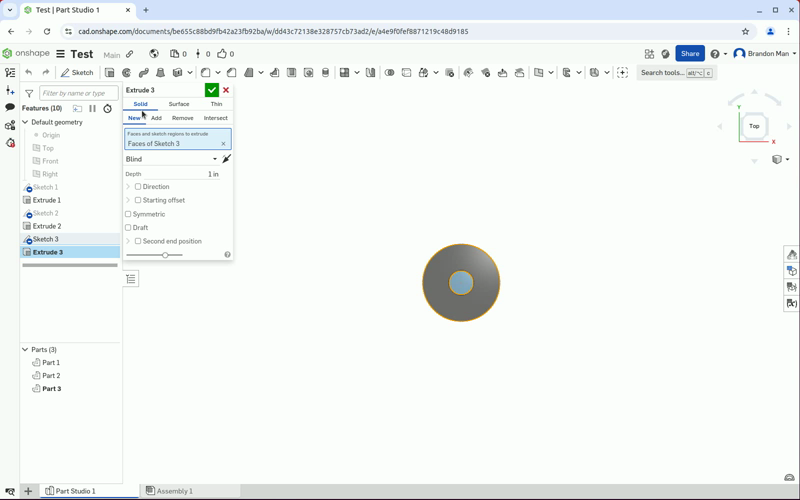
mouse_move(137, 120)
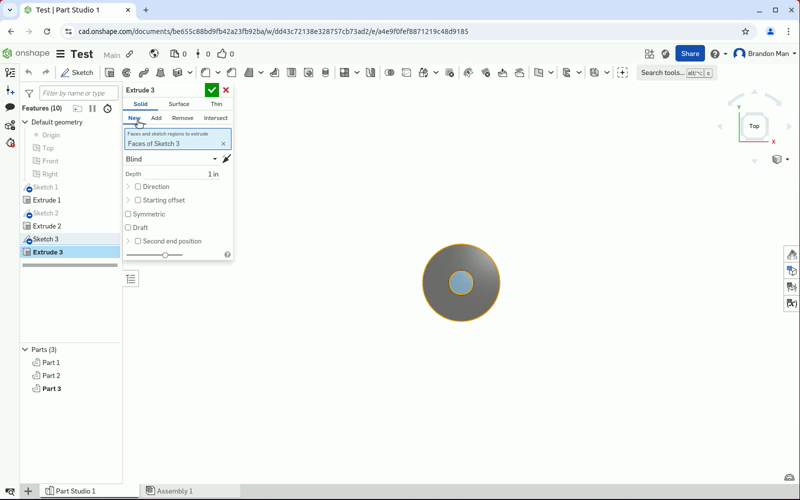
click(137, 120)
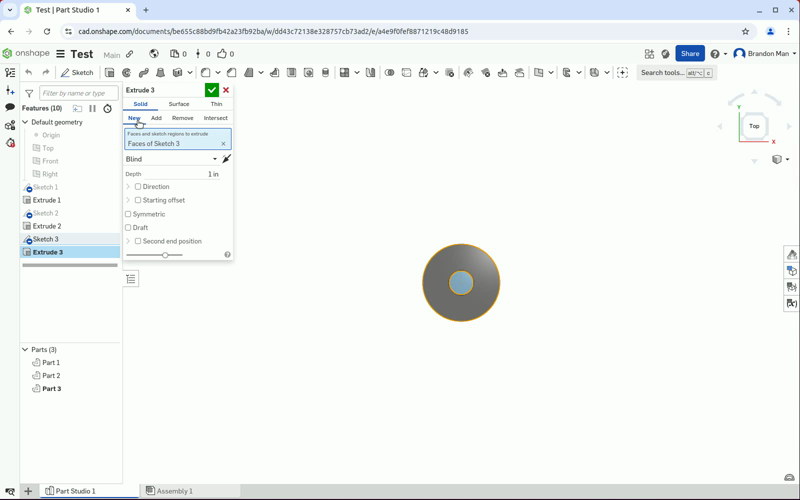
key(tab, 4)
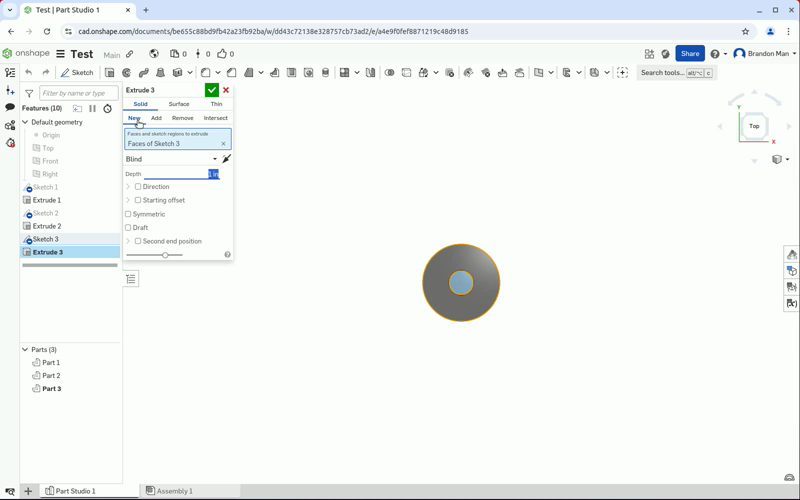
text(2.408)
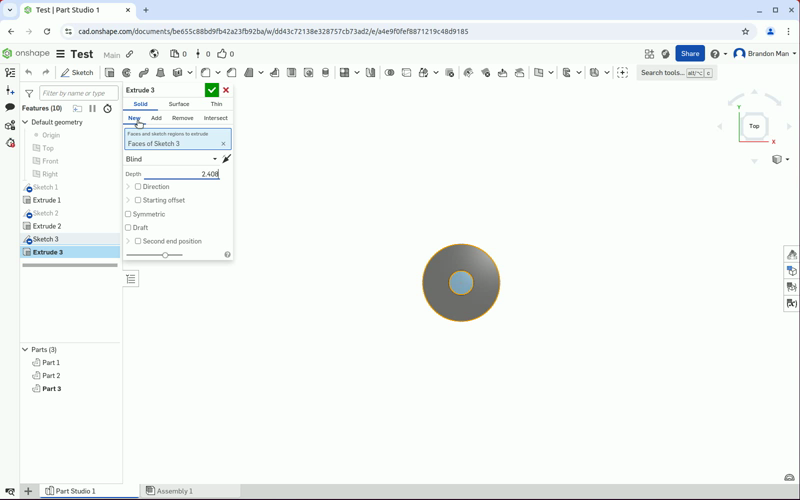
key(tab, 3)
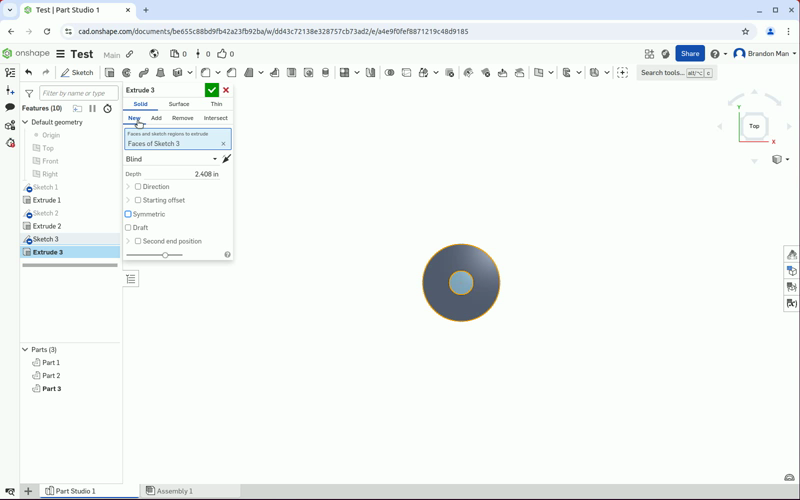
key(space)
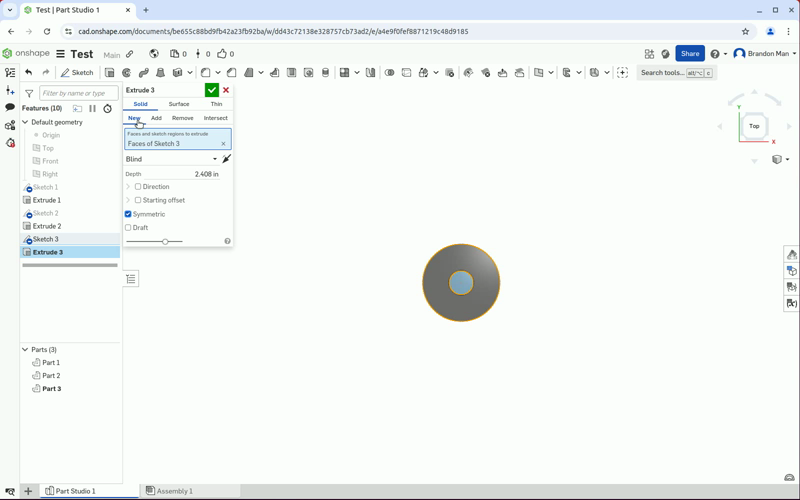
key(enter)
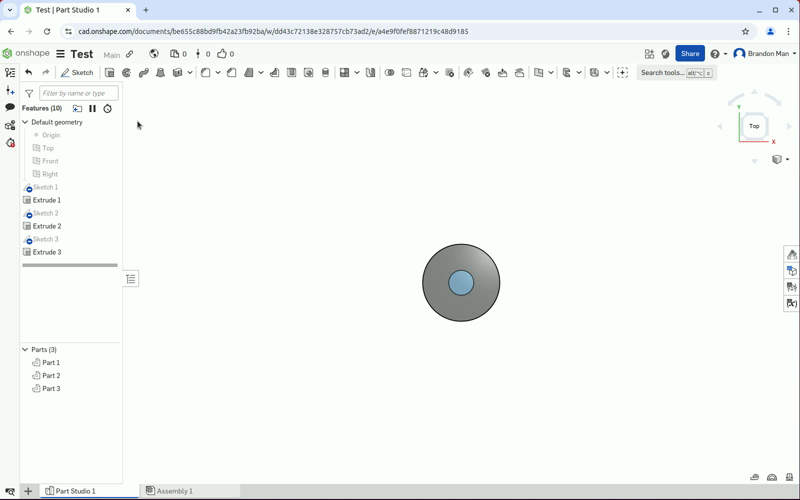
key(shift+h)
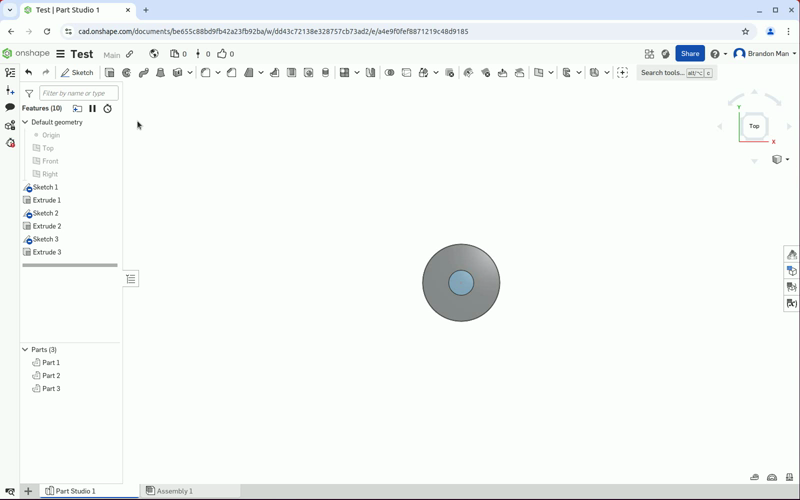
key(shift+h)
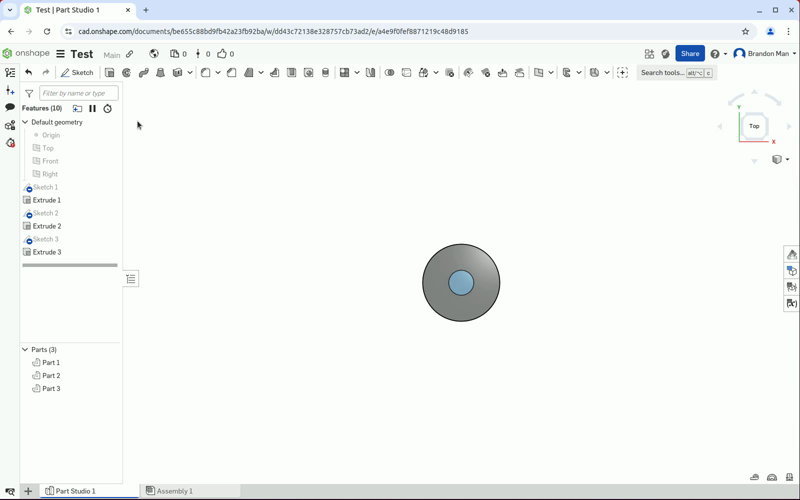
mouse_move(73, 189)
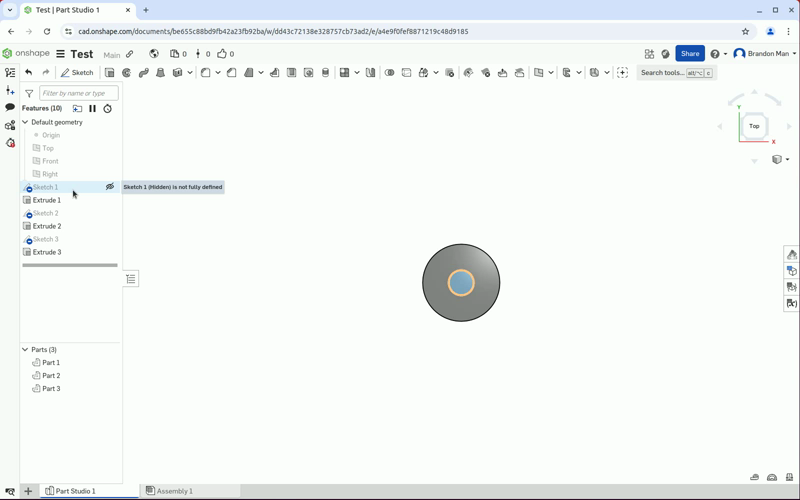
click(73, 189)
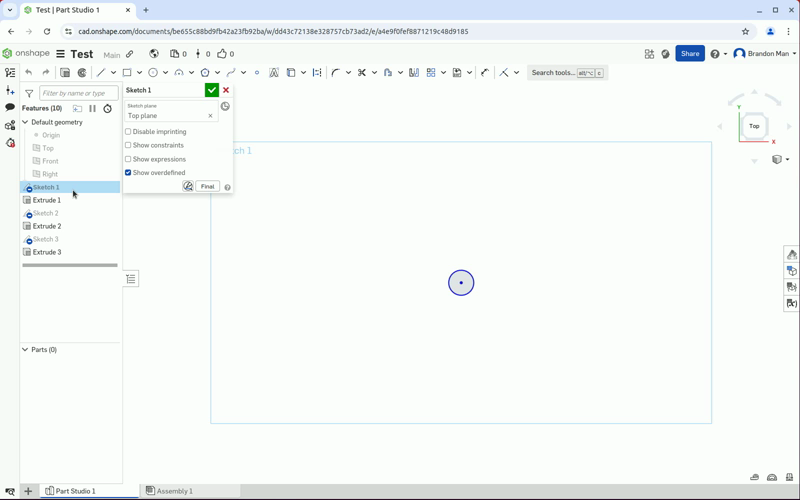
mouse_move(229, 92)
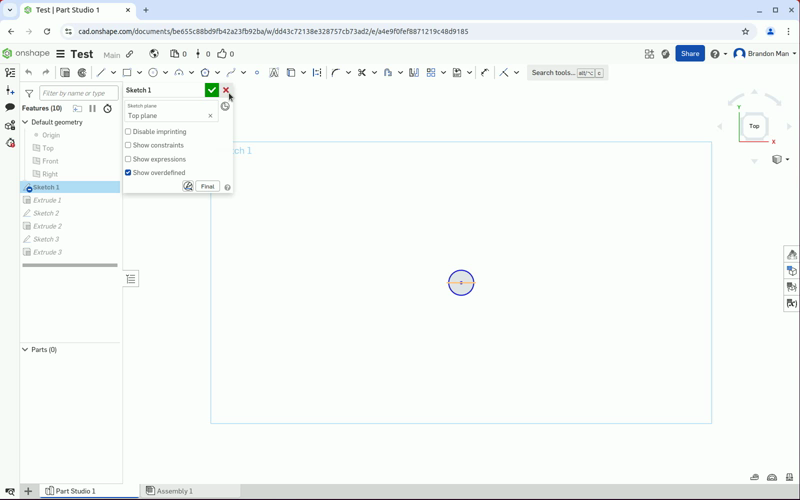
click(229, 92)
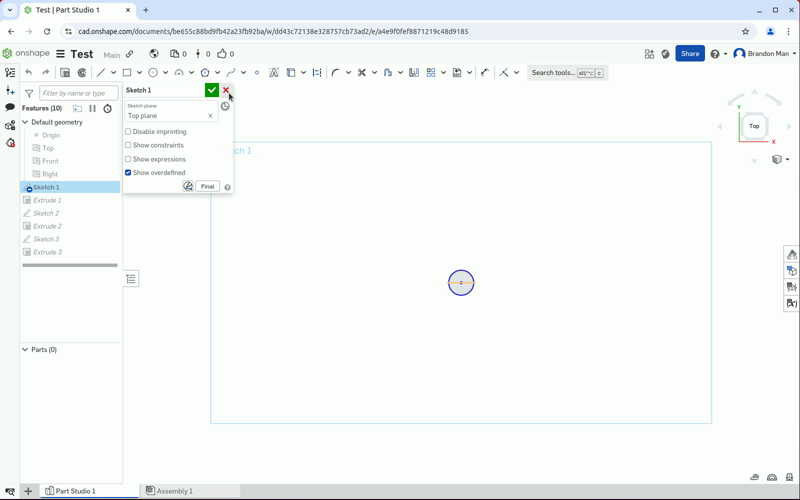
key(shift+s)
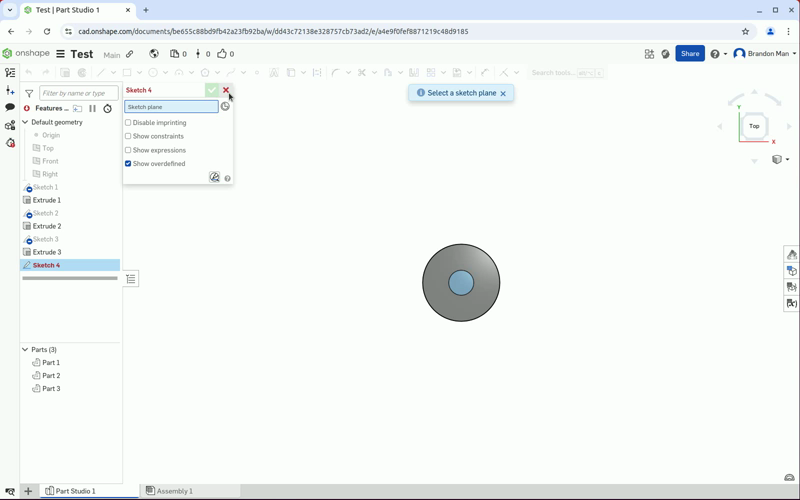
mouse_move(73, 150)
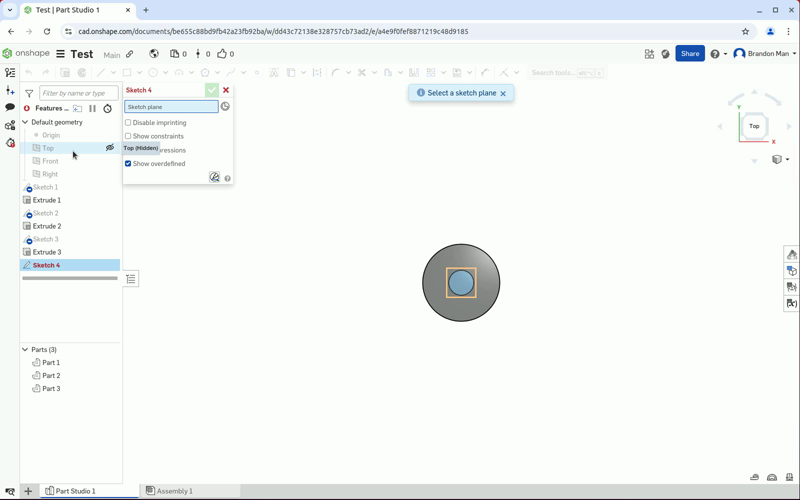
click(73, 150)
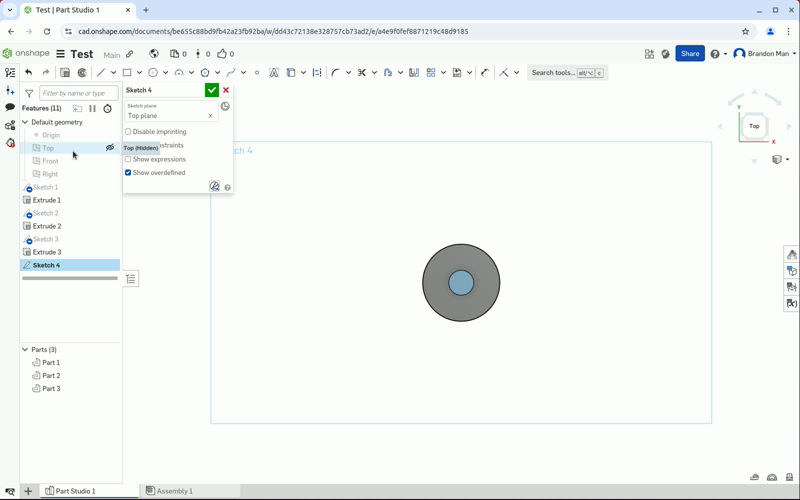
mouse_move(73, 352)
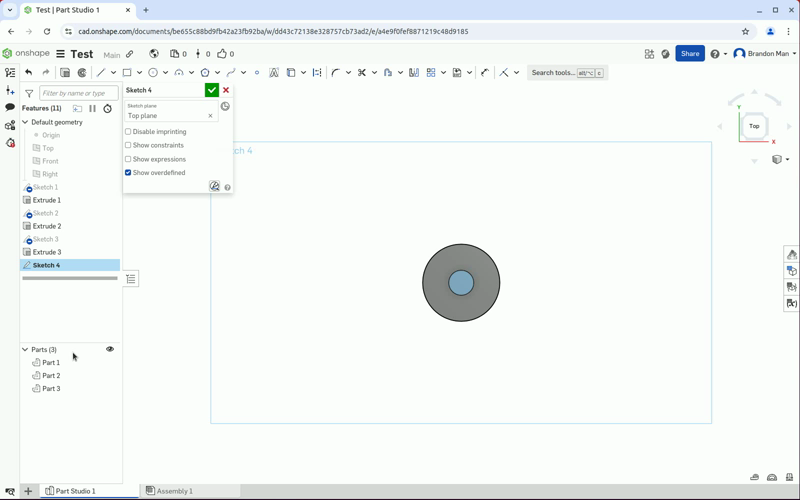
key(y)
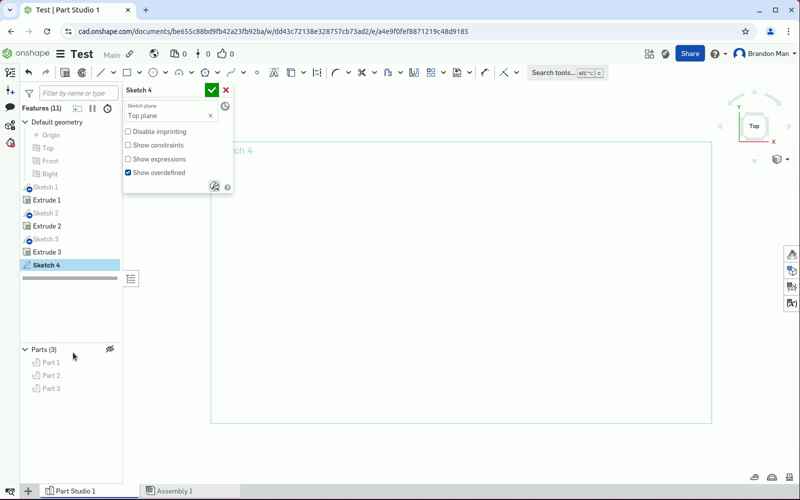
key(c)
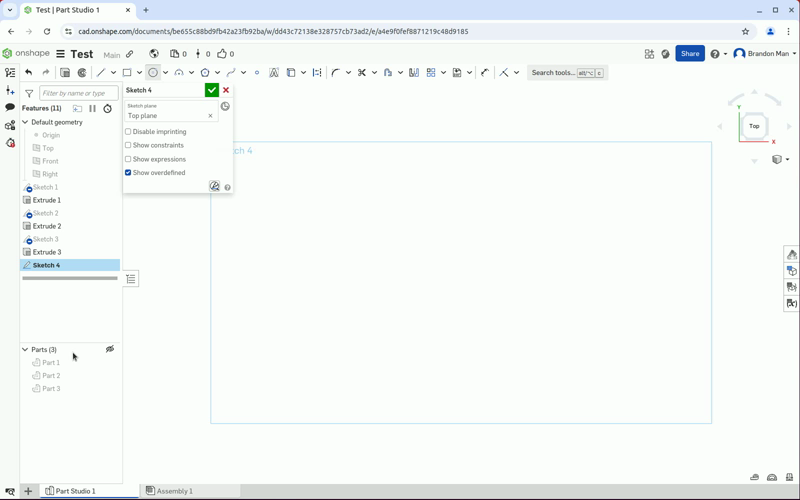
key_down(shift)
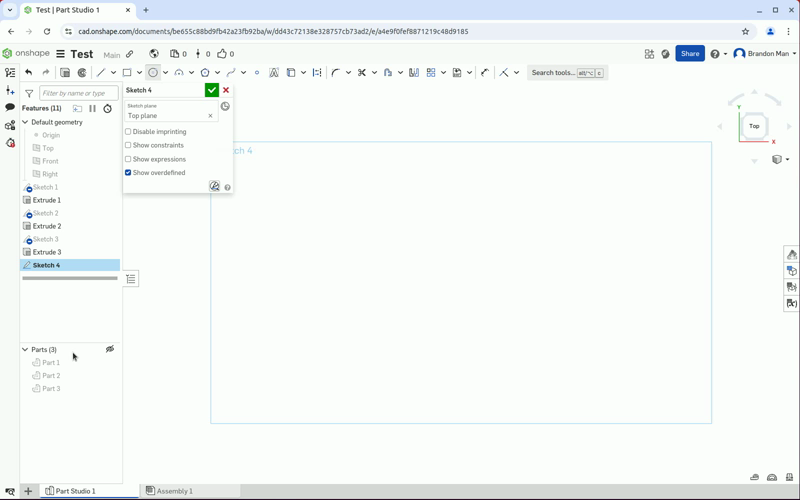
mouse_move(461, 282)
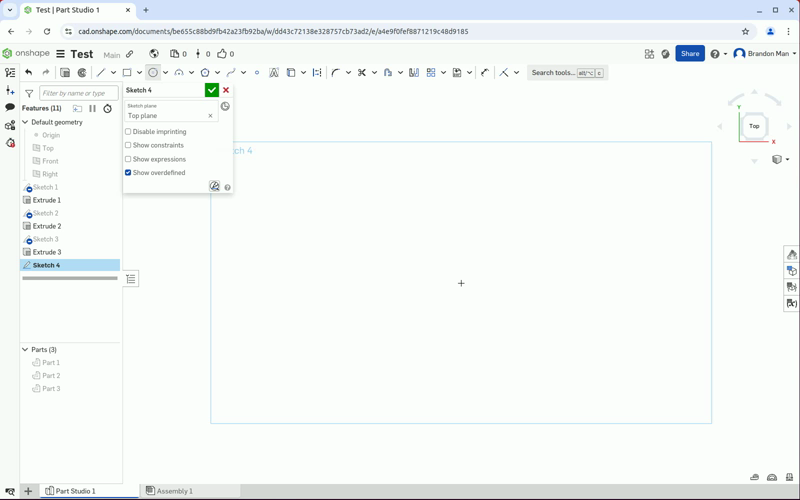
click(461, 282)
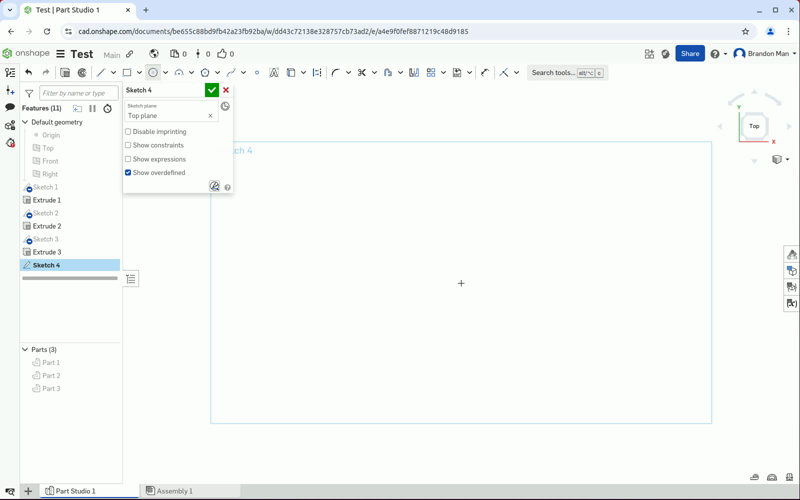
key_up(shift)
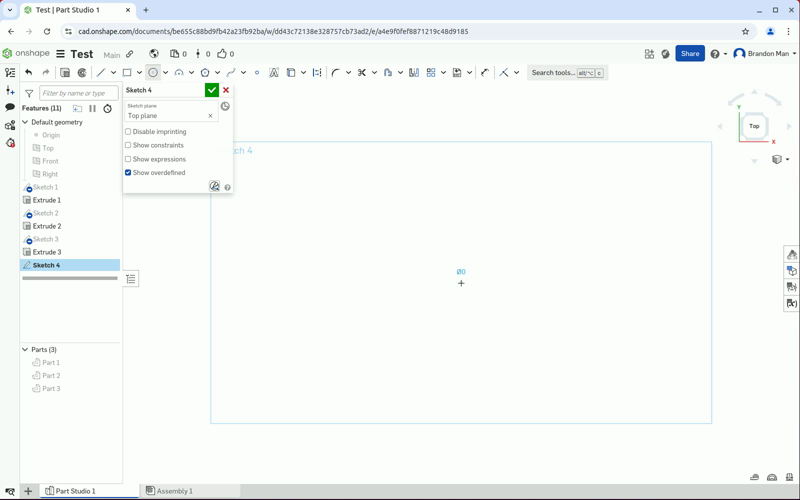
mouse_move(499, 282)
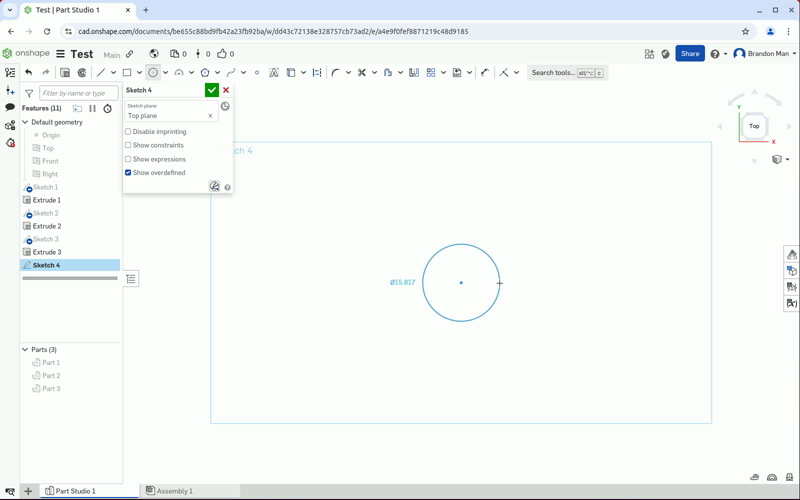
click(499, 282)
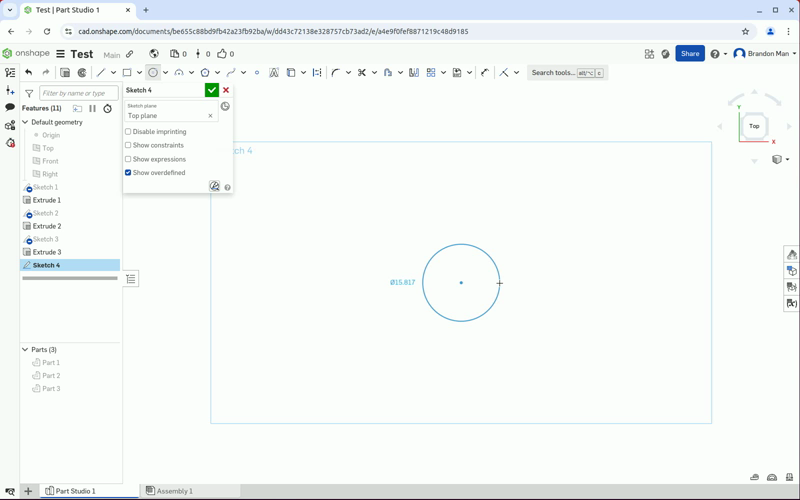
key(esc)
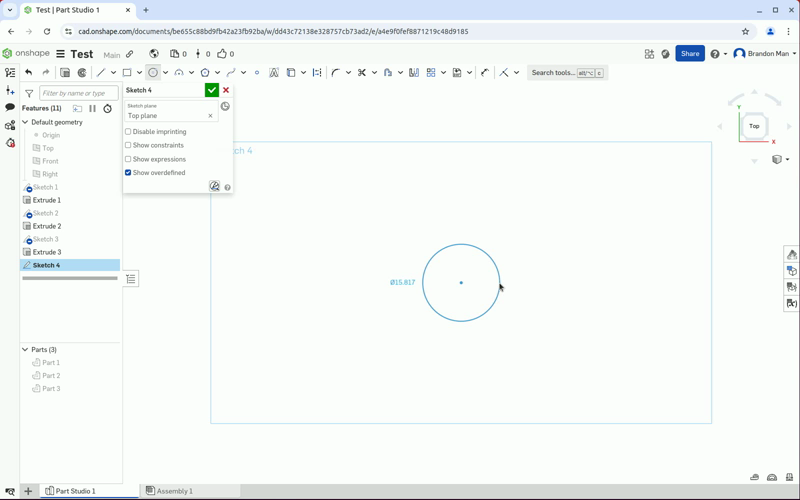
key(c)
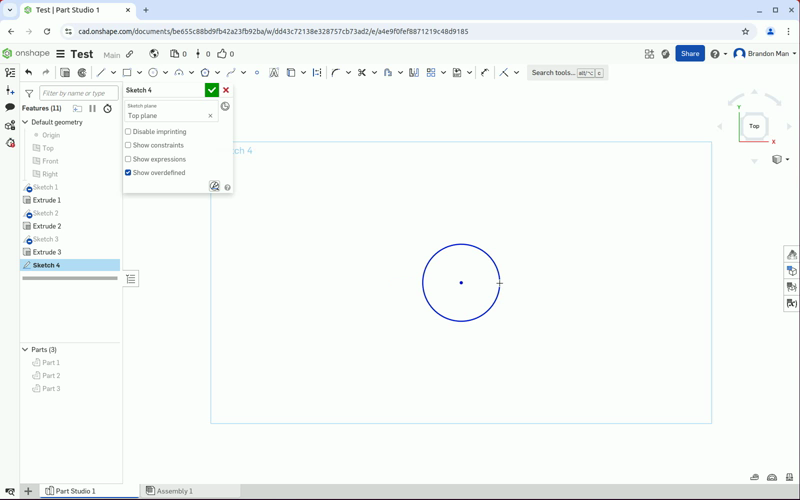
key_down(shift)
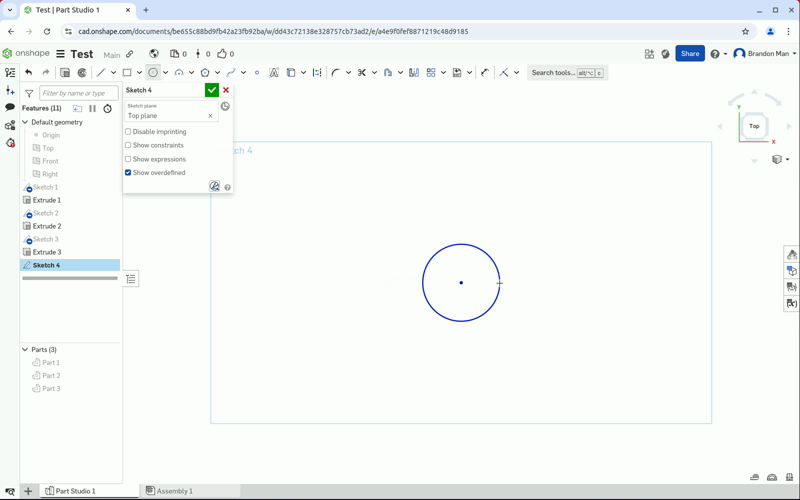
mouse_move(461, 282)
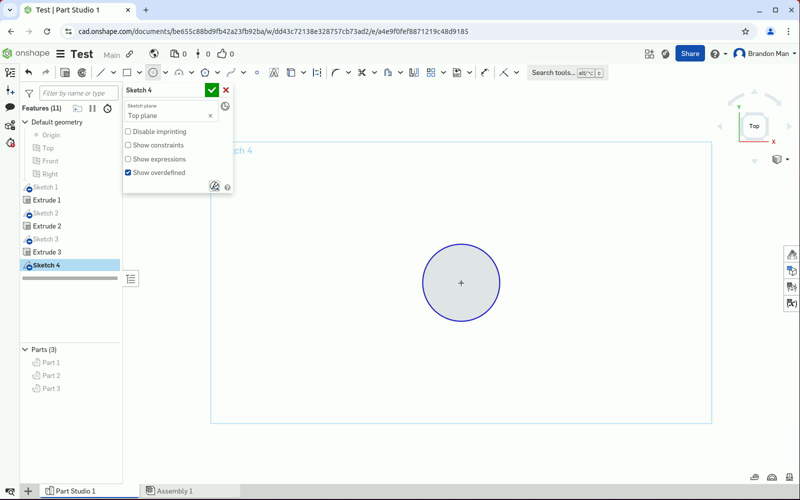
click(461, 282)
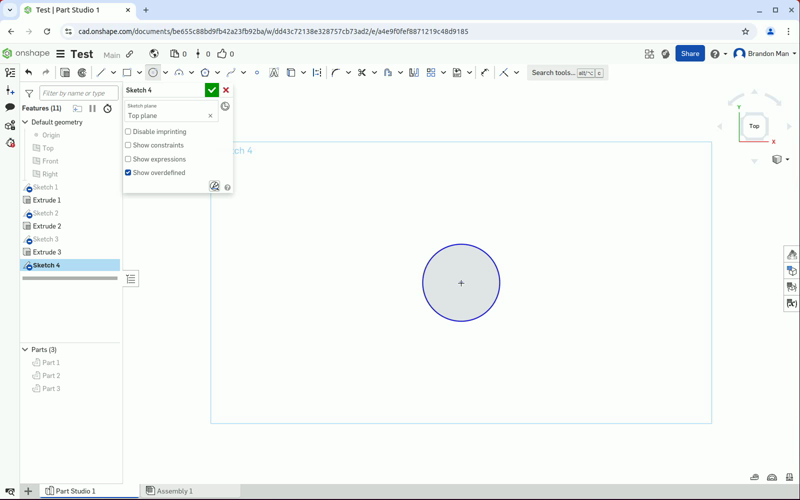
key_up(shift)
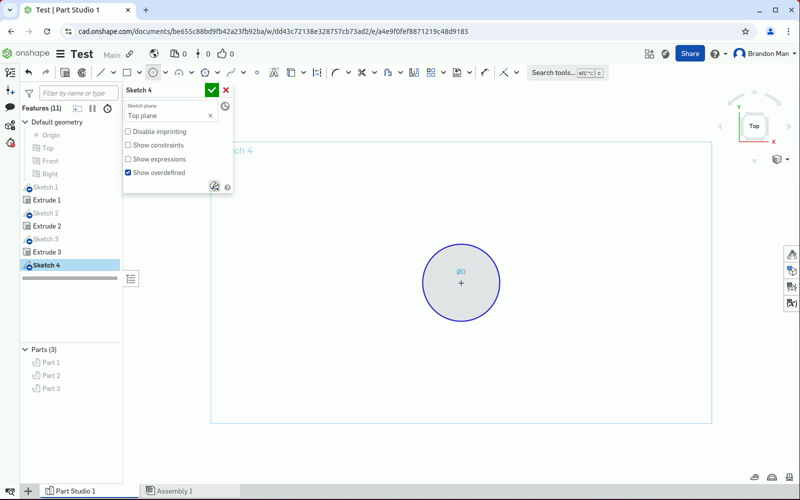
mouse_move(473, 282)
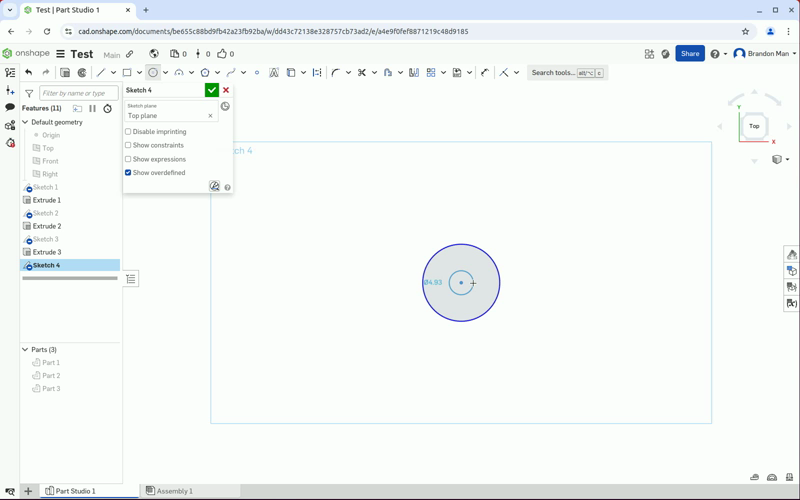
click(473, 282)
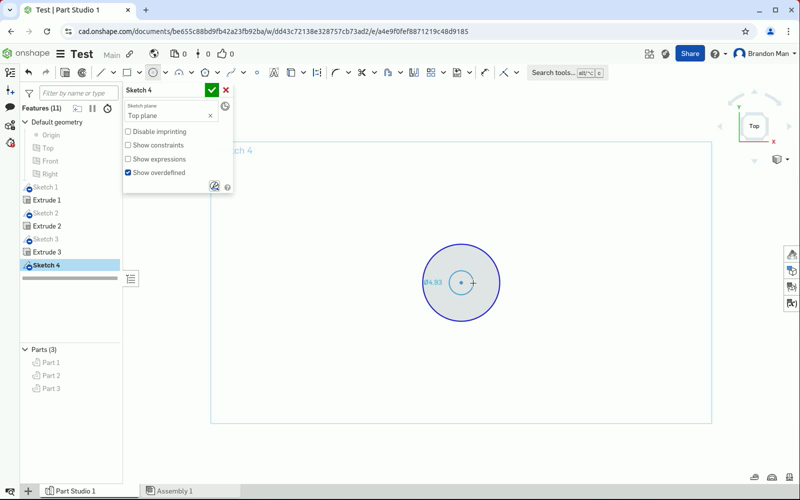
key(esc)
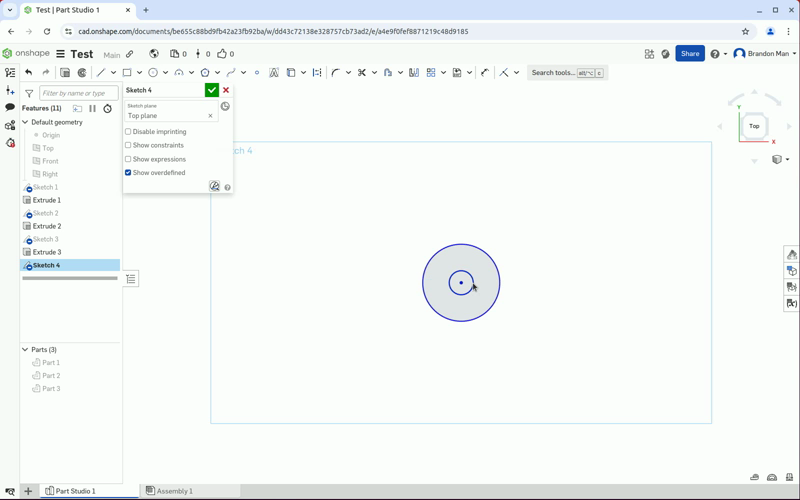
mouse_move(489, 271)
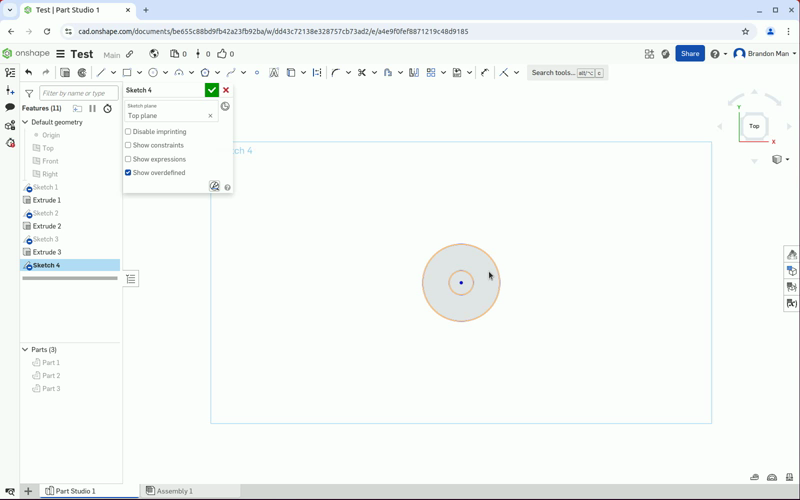
click(489, 271)
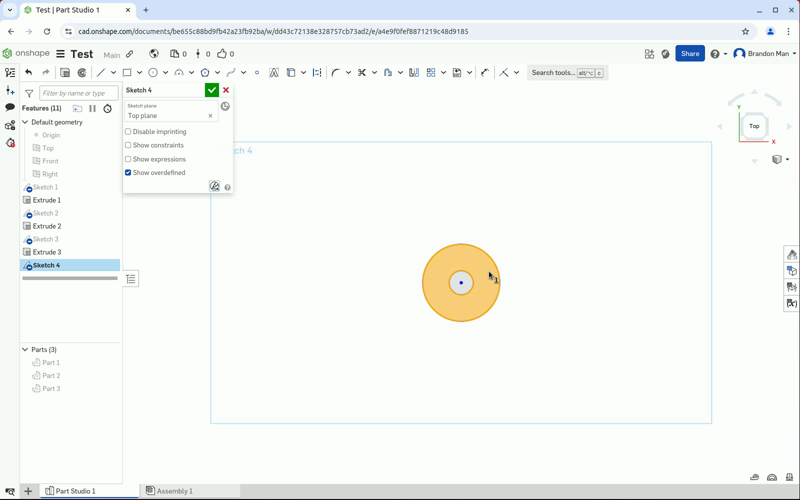
mouse_move(73, 352)
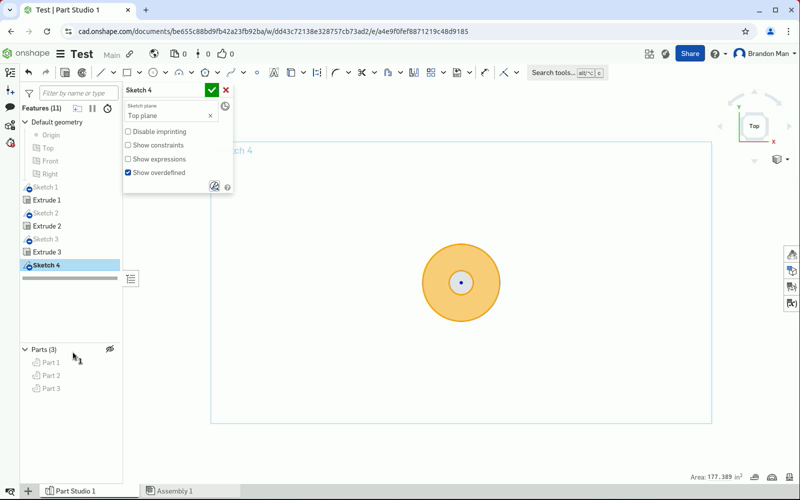
key(shift+y)
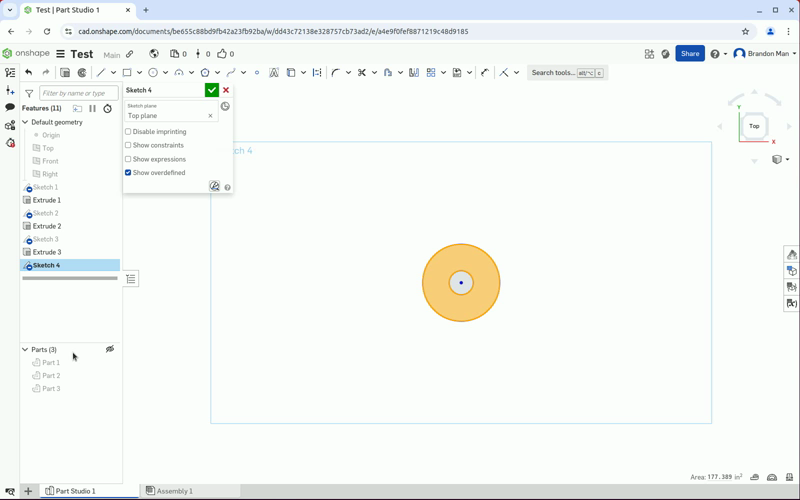
key(shift+e)
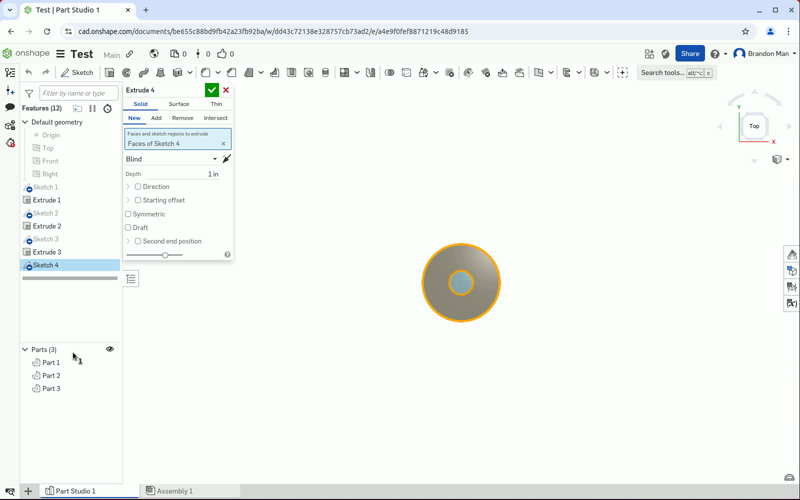
mouse_move(143, 106)
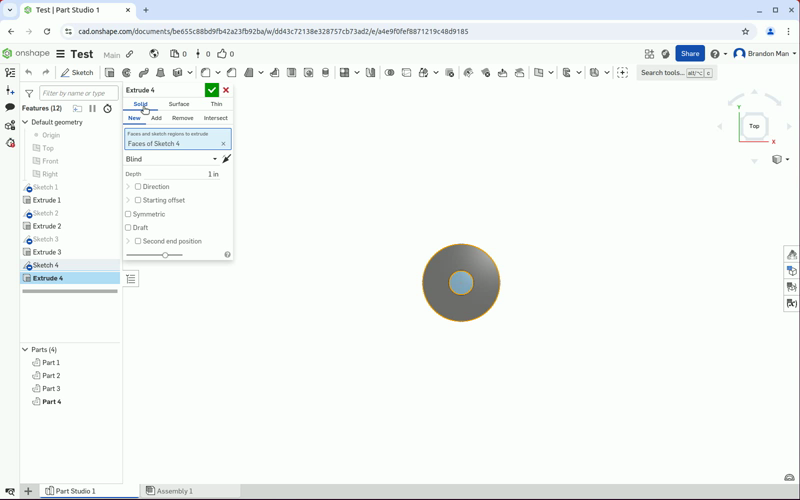
click(143, 106)
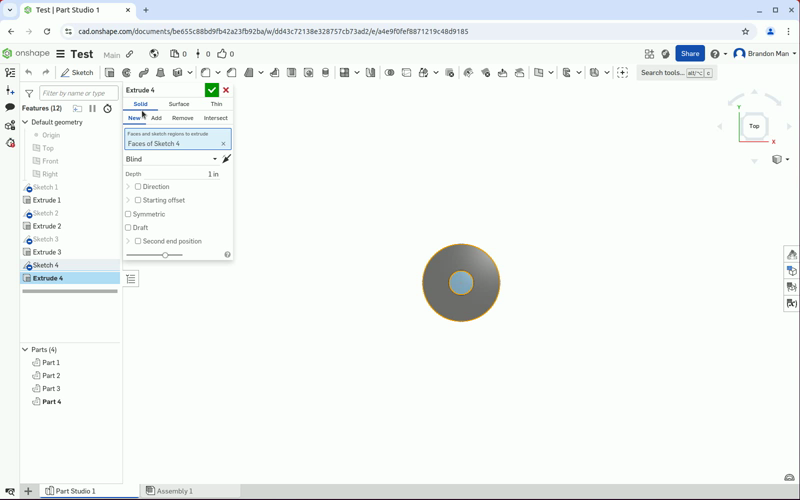
mouse_move(137, 120)
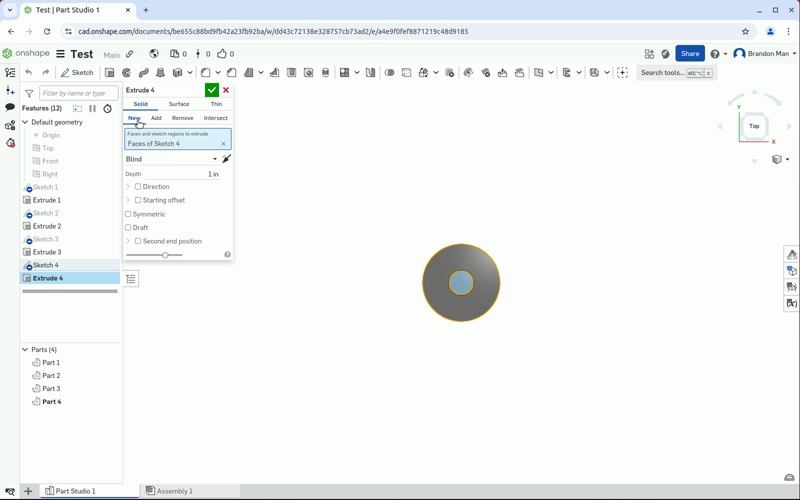
click(137, 120)
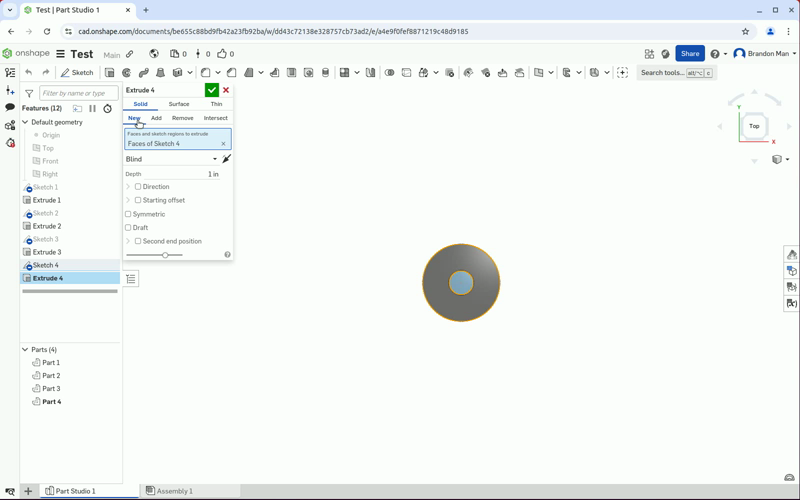
key(tab, 4)
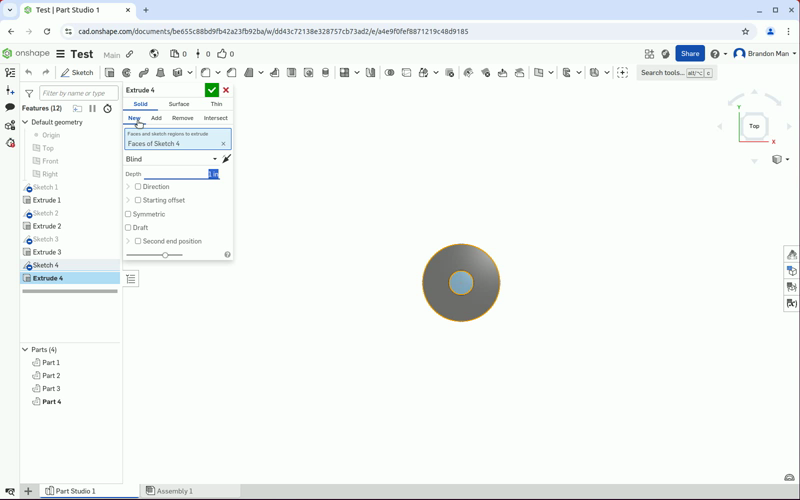
text(2.408)
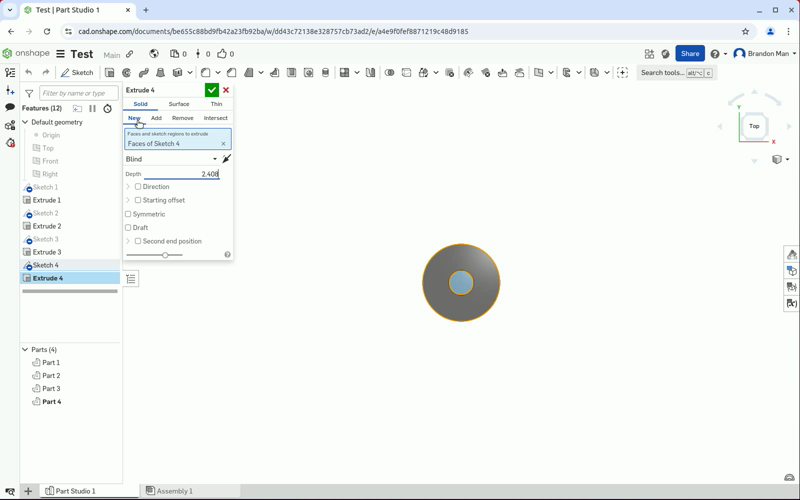
key(tab, 3)
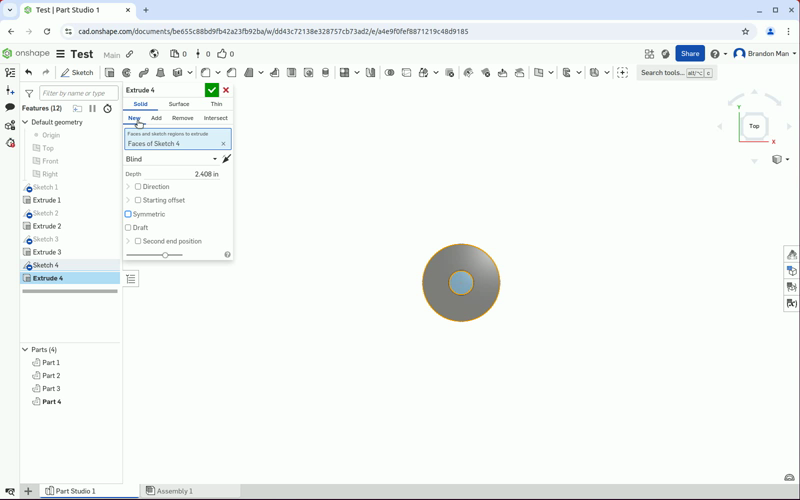
key(space)
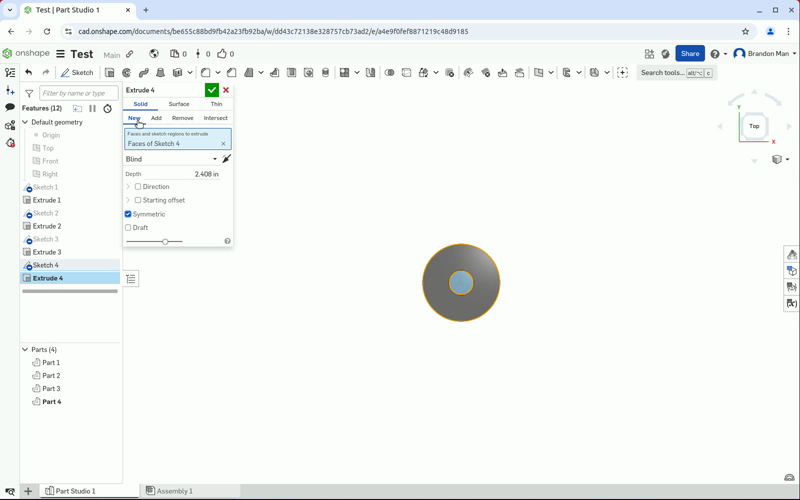
key(enter)
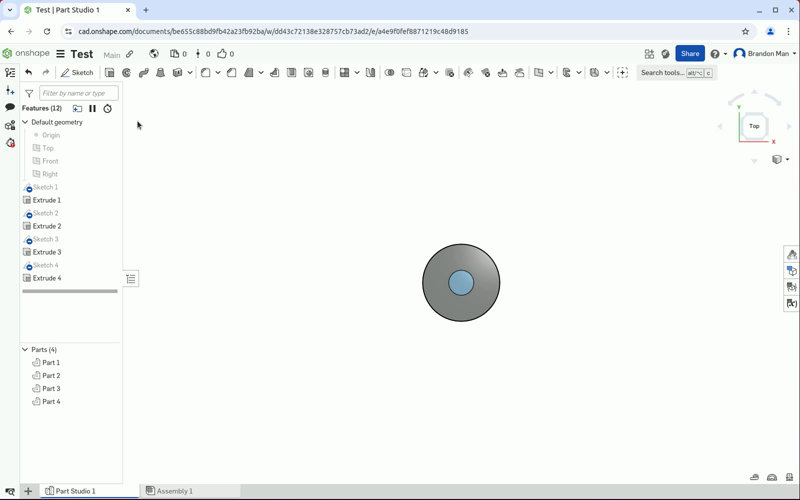
key(shift+h)
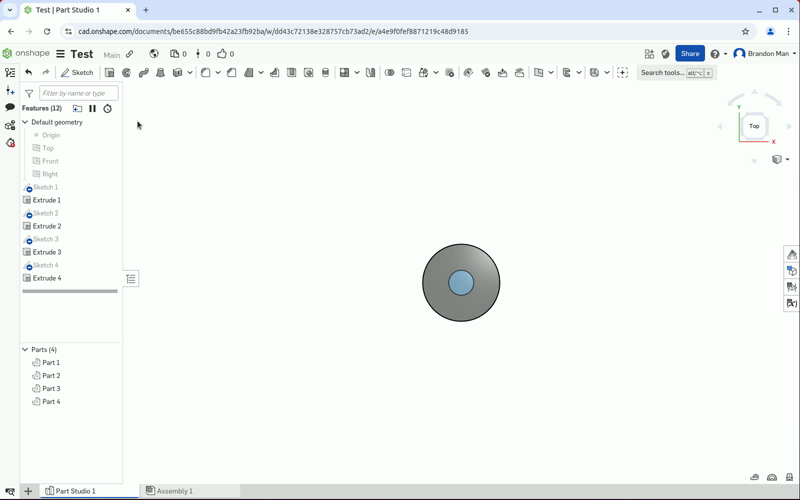
key(shift+h)
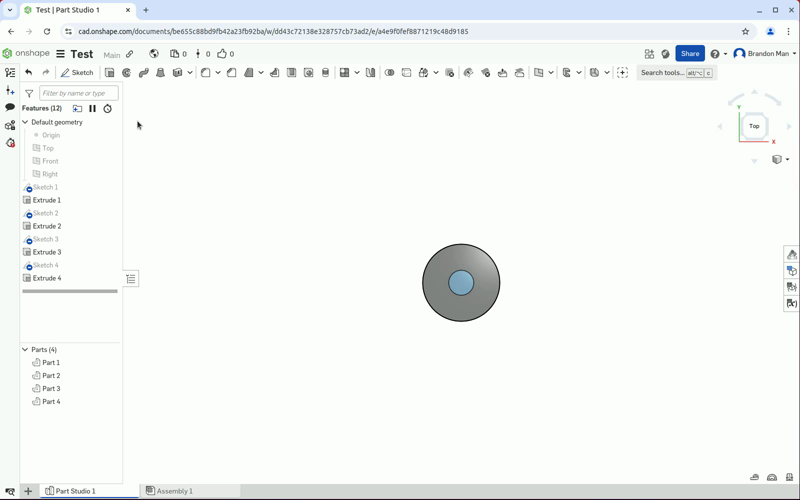
mouse_move(73, 189)
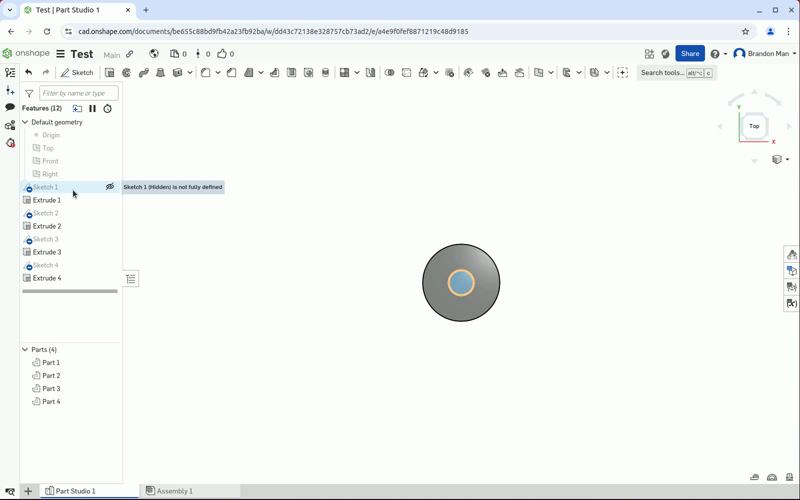
click(73, 189)
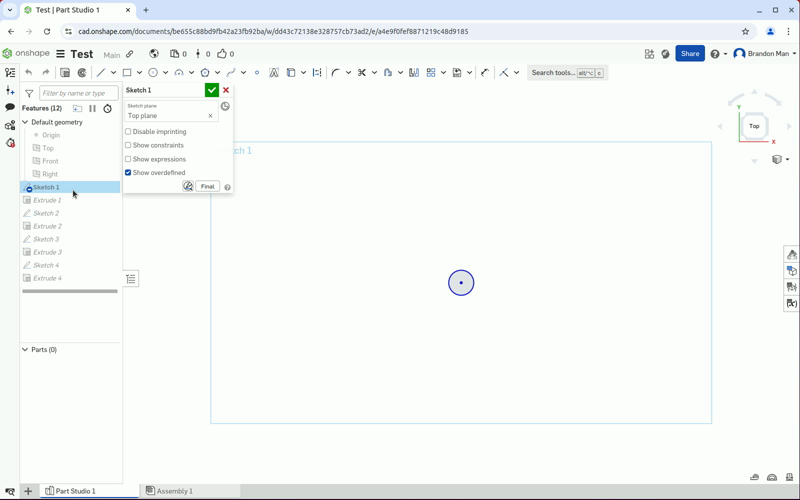
mouse_move(229, 92)
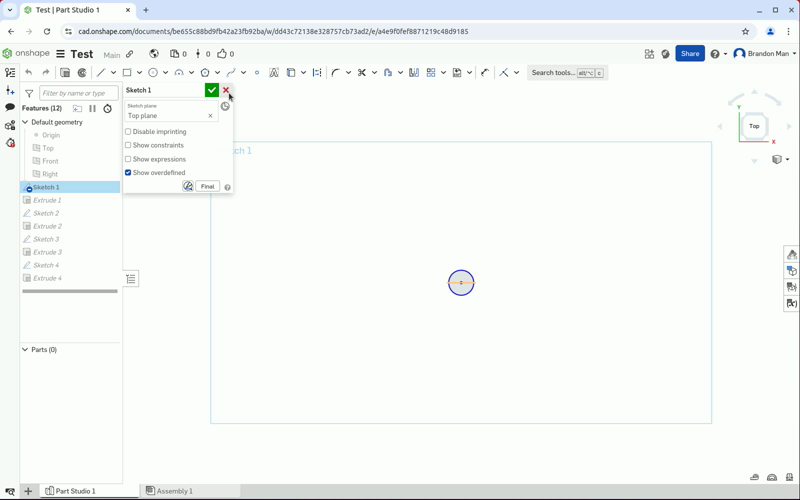
click(229, 92)
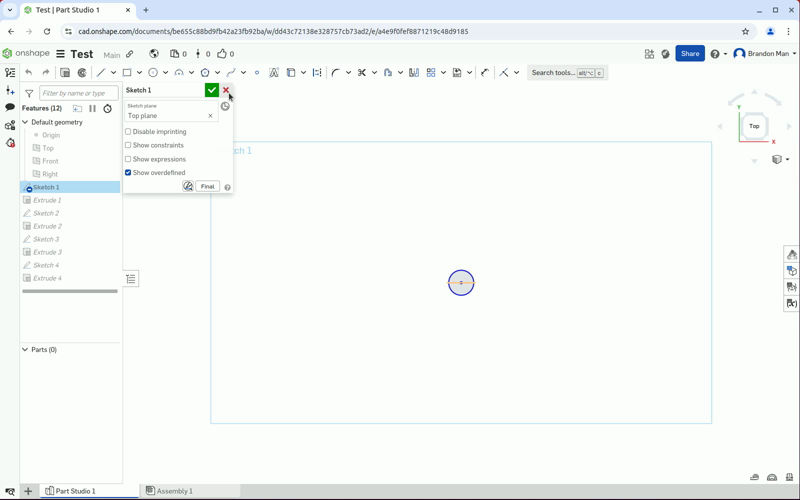
key(shift+s)
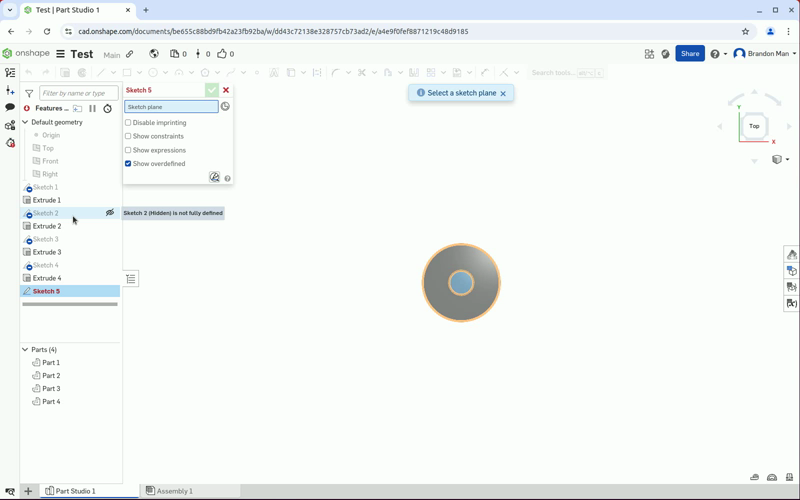
scroll(3)
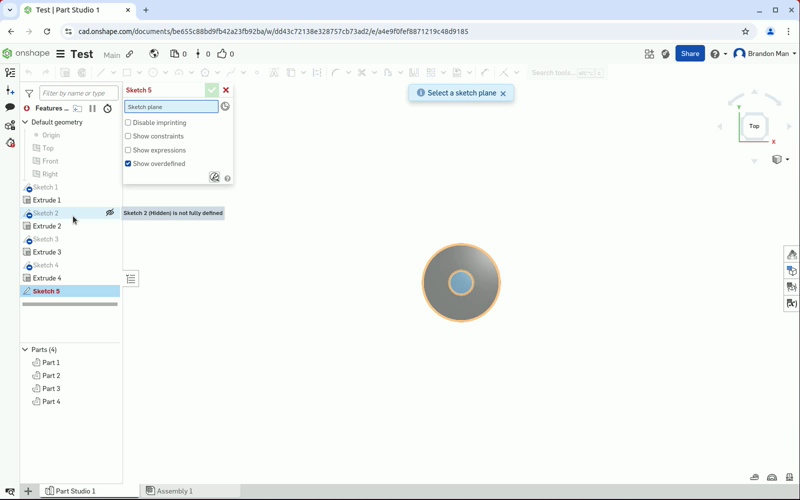
mouse_move(73, 150)
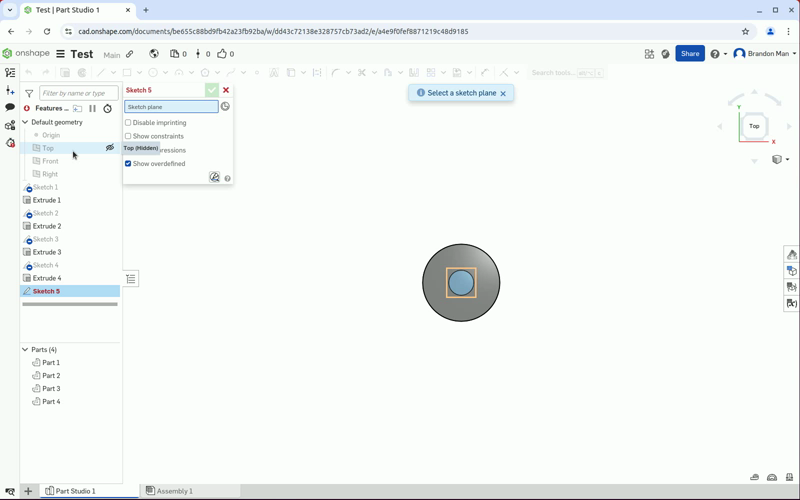
click(73, 150)
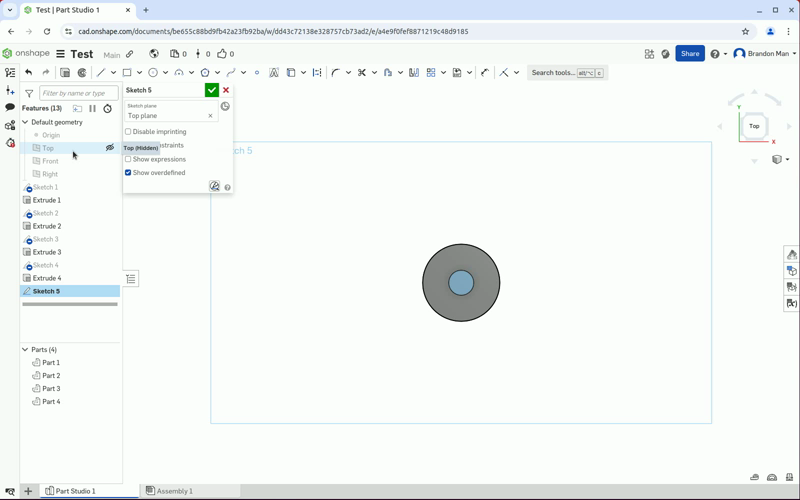
mouse_move(73, 352)
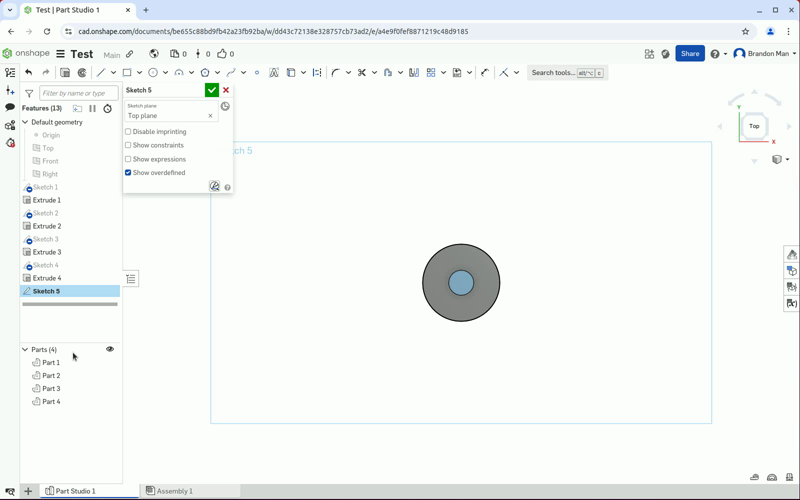
key(y)
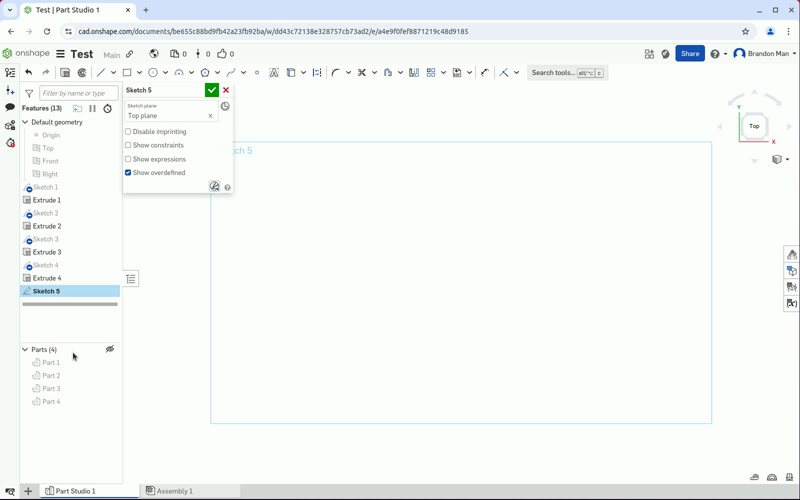
key(l)
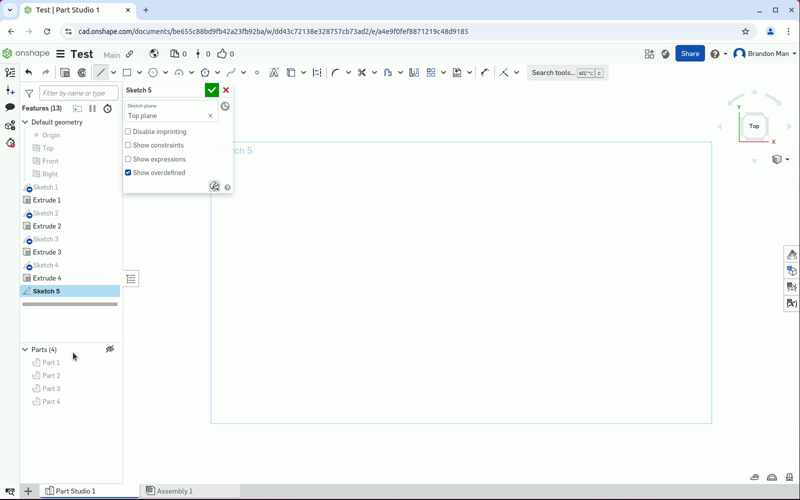
key_down(shift)
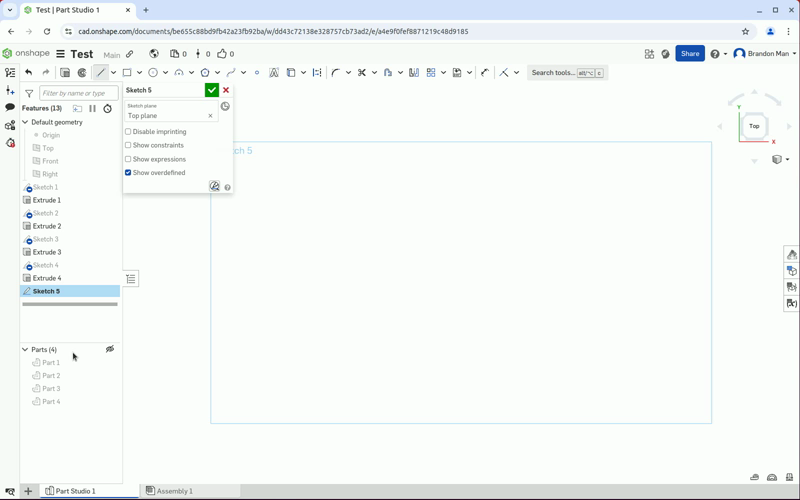
mouse_move(466, 320)
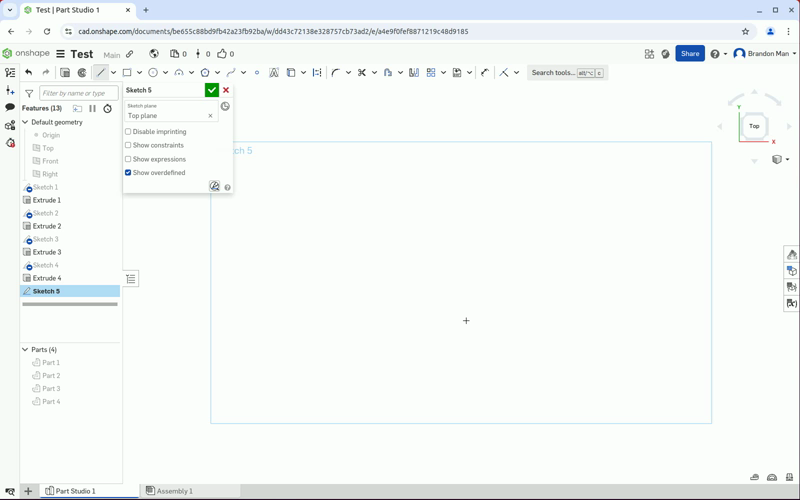
click(466, 320)
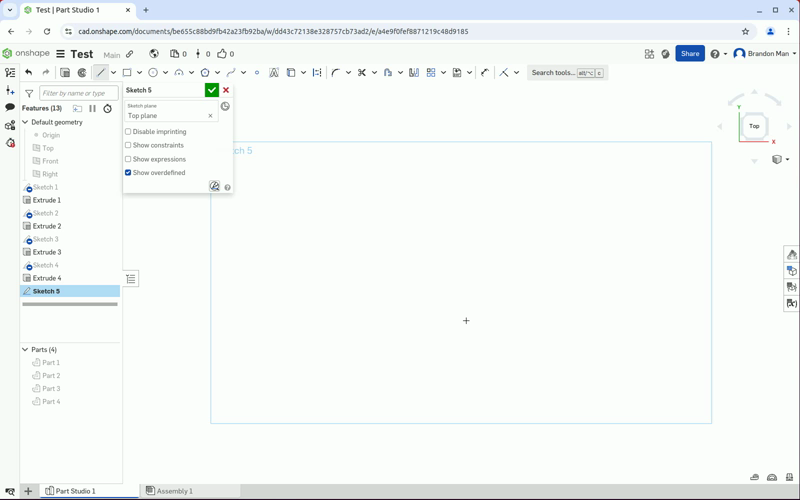
key_up(shift)
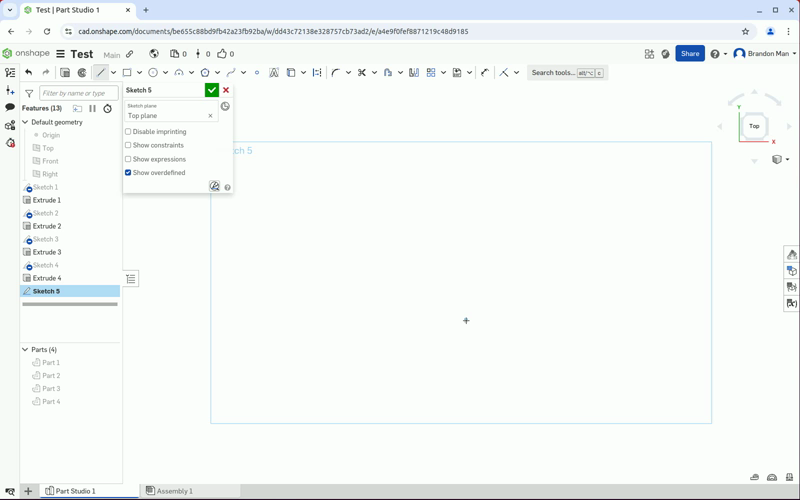
key_down(shift)
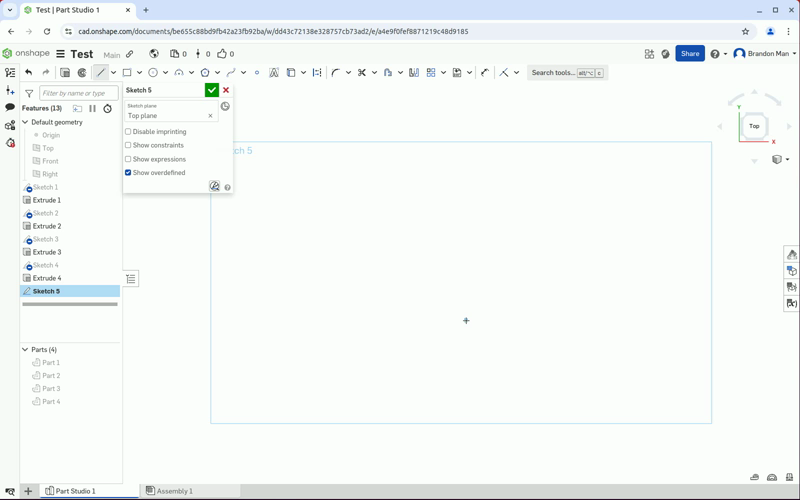
mouse_move(573, 302)
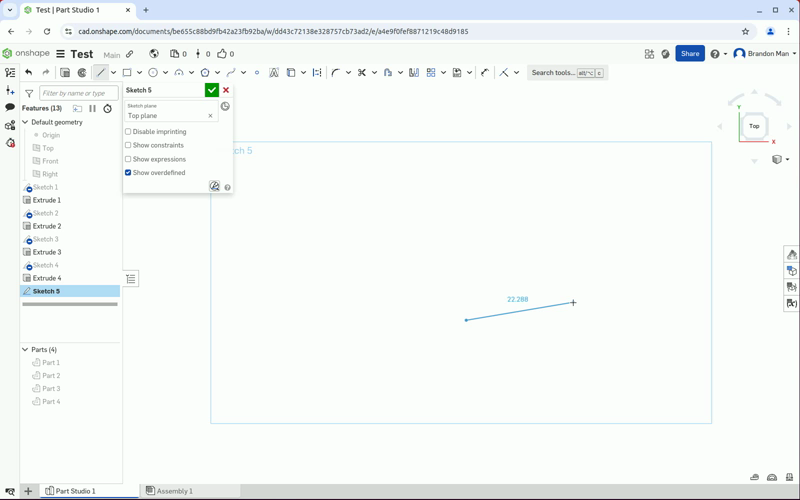
click(573, 302)
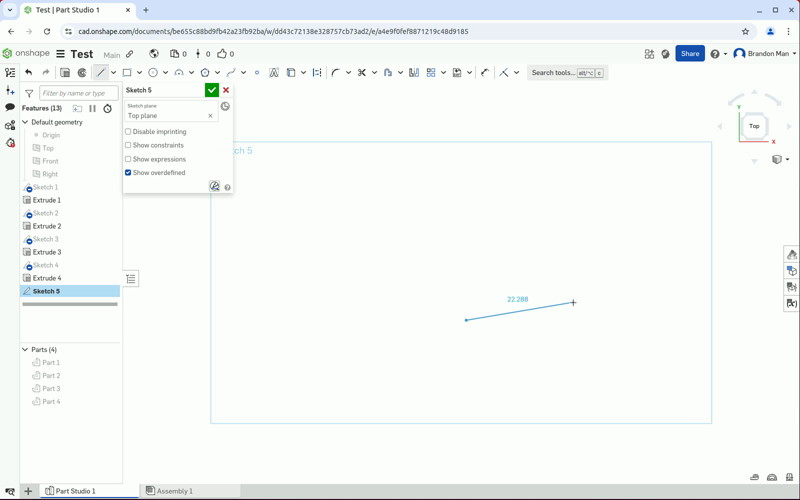
key_up(shift)
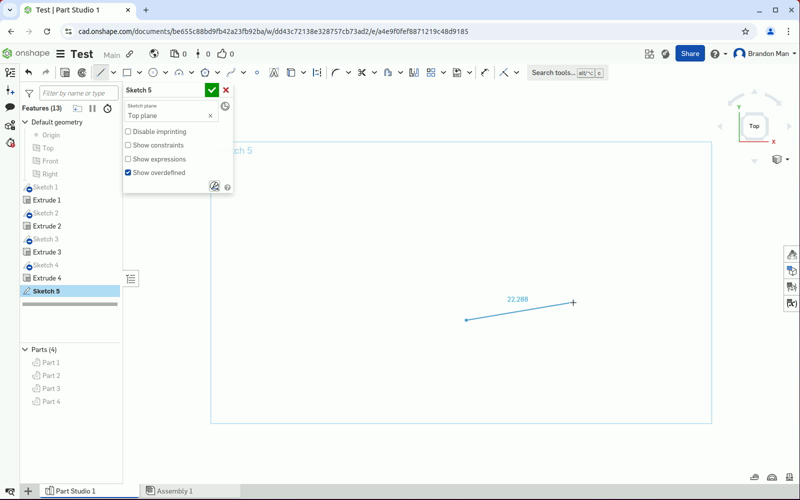
key_down(shift)
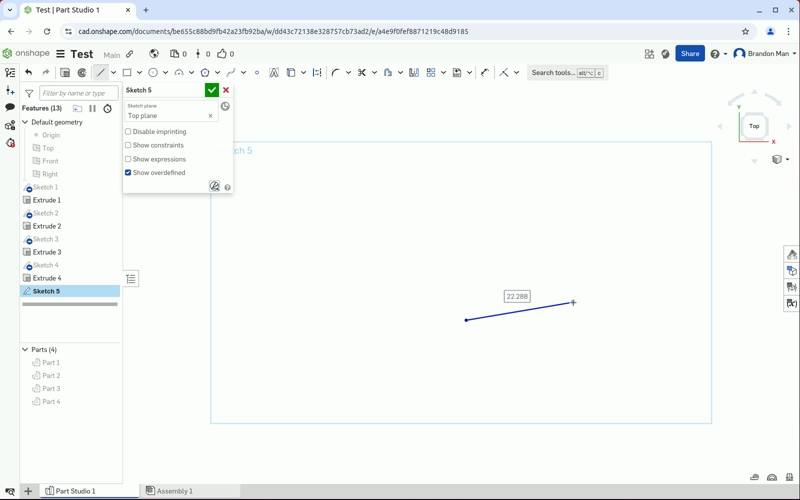
mouse_move(589, 302)
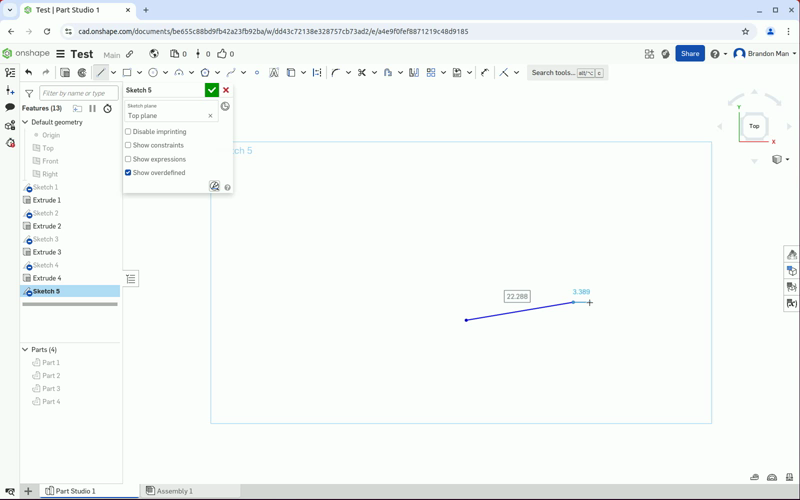
mouse_move(573, 264)
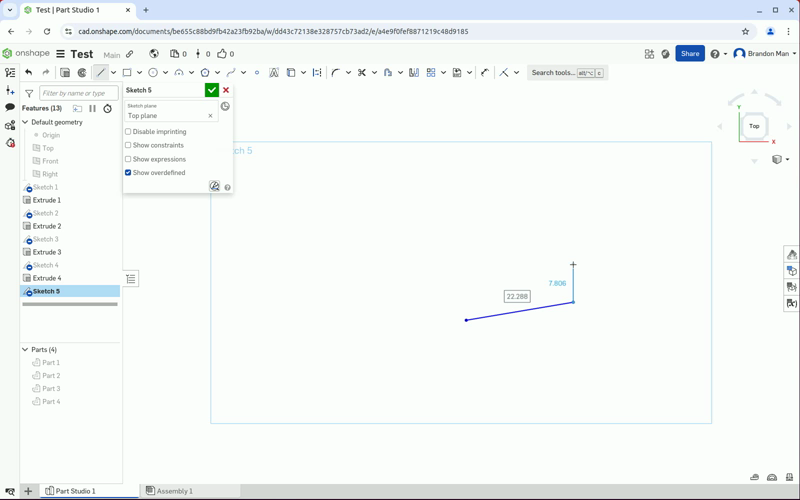
click(573, 264)
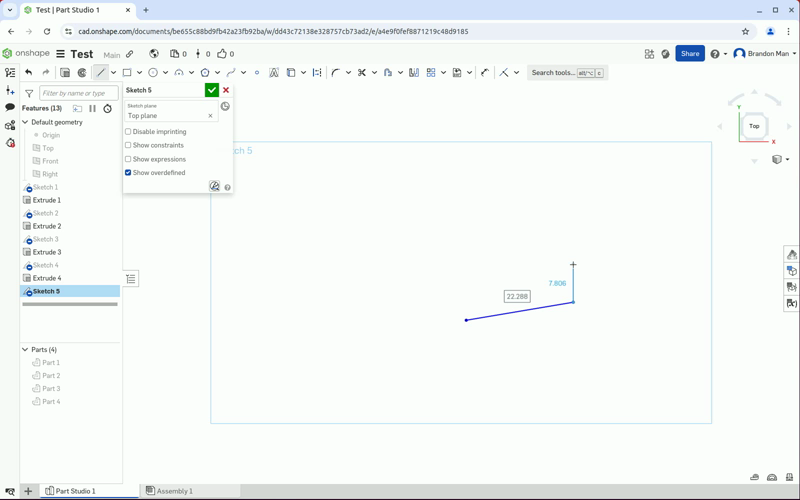
key_up(shift)
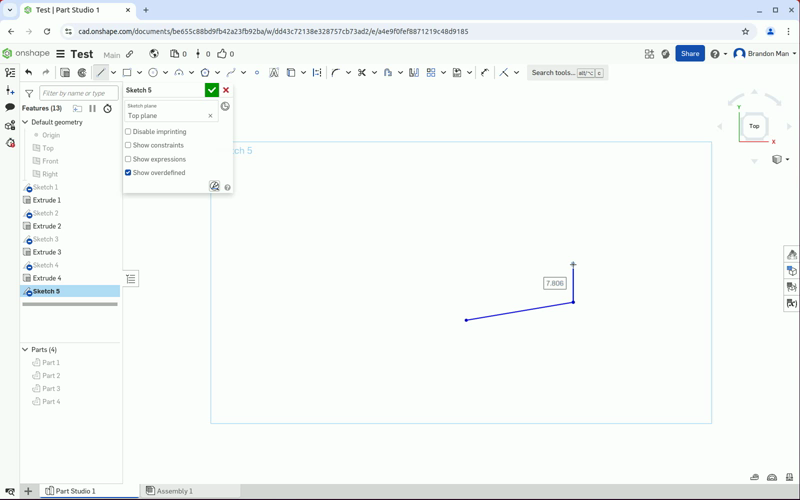
key_down(shift)
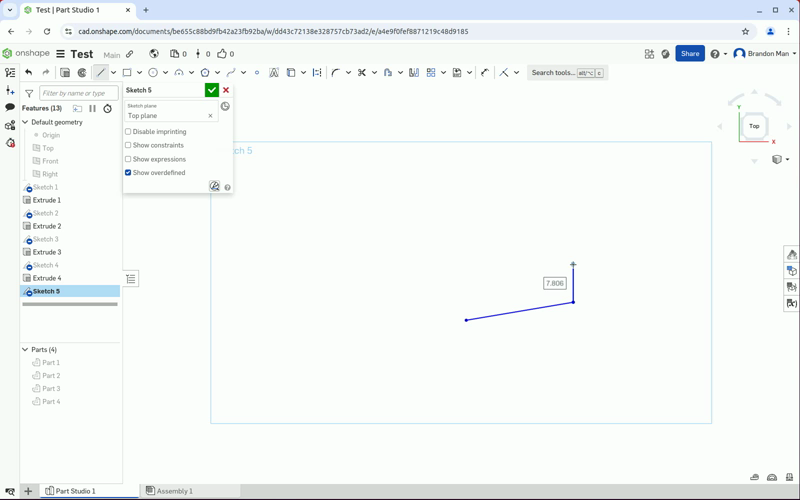
mouse_move(466, 246)
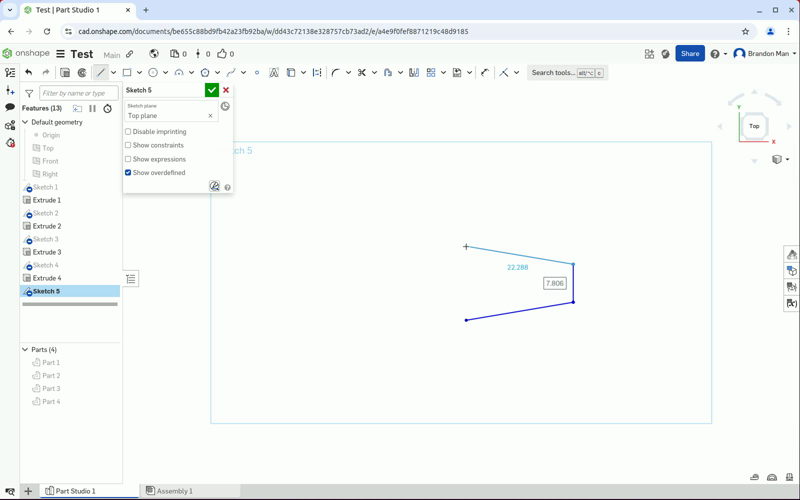
click(466, 246)
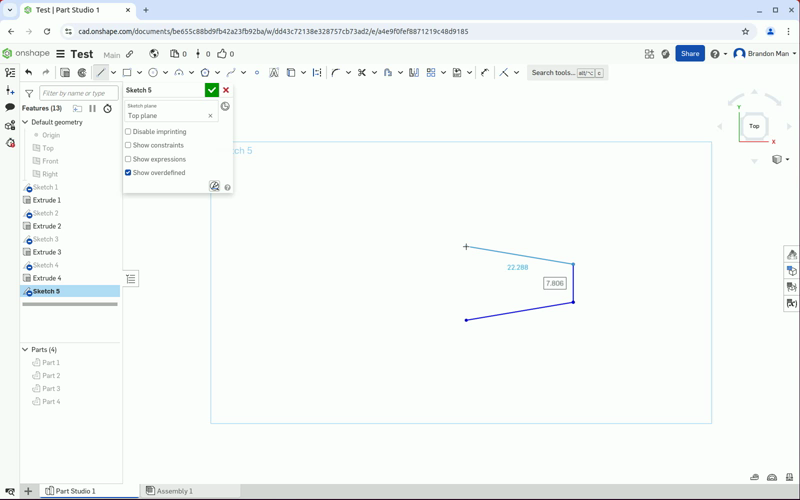
key_up(shift)
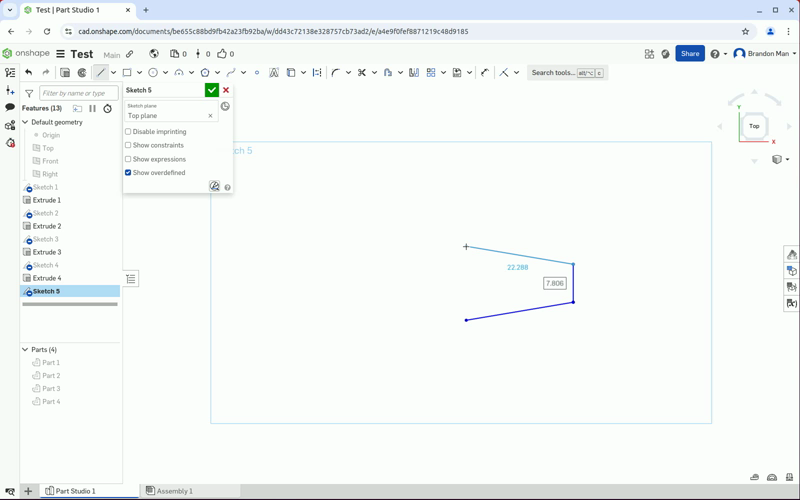
key(esc)
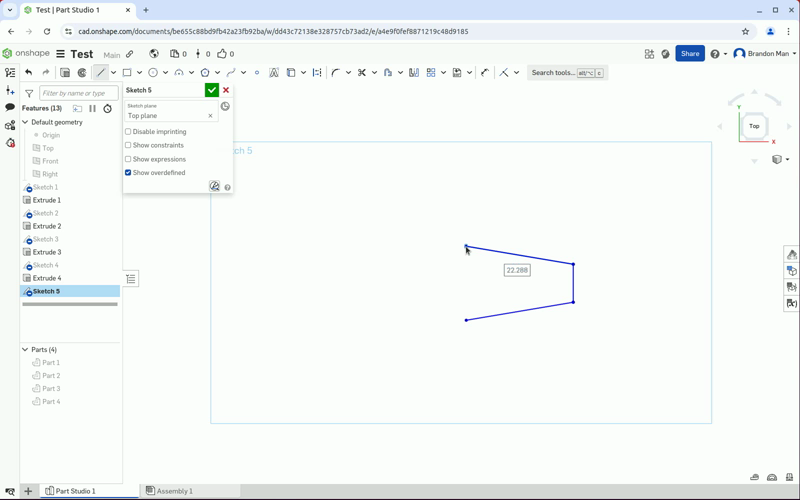
key(a)
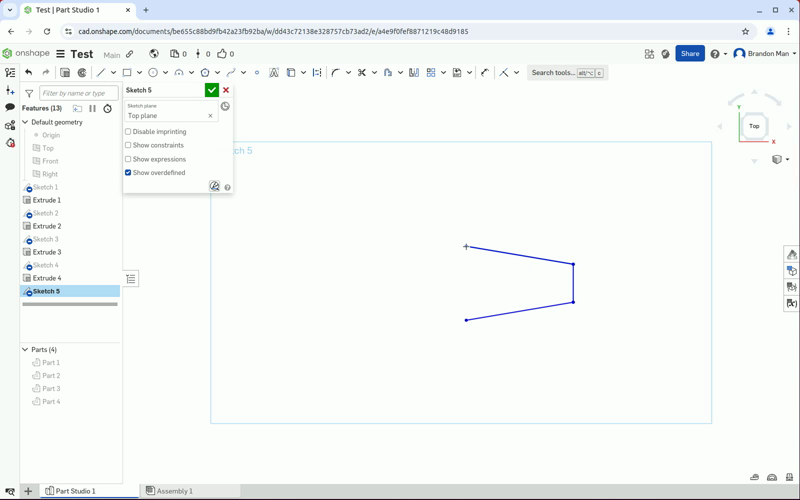
mouse_move(466, 246)
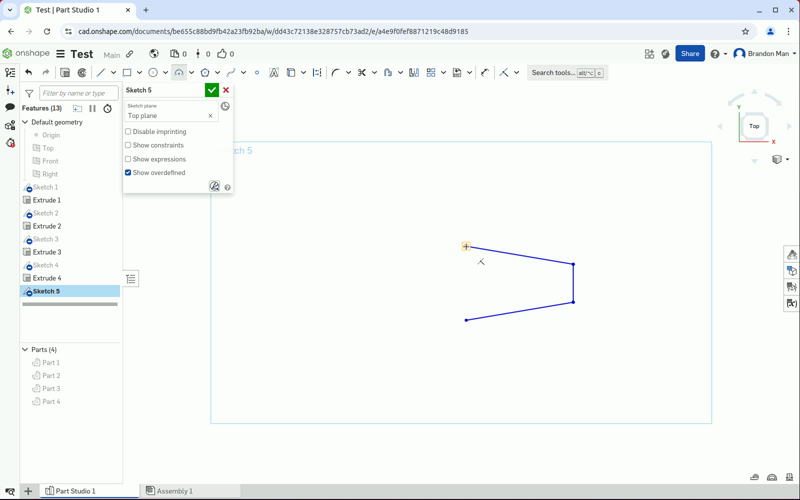
click(466, 246)
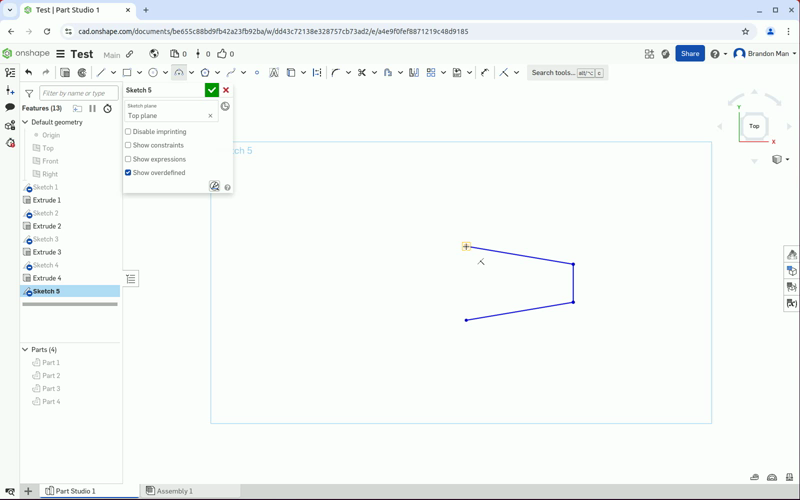
mouse_move(466, 320)
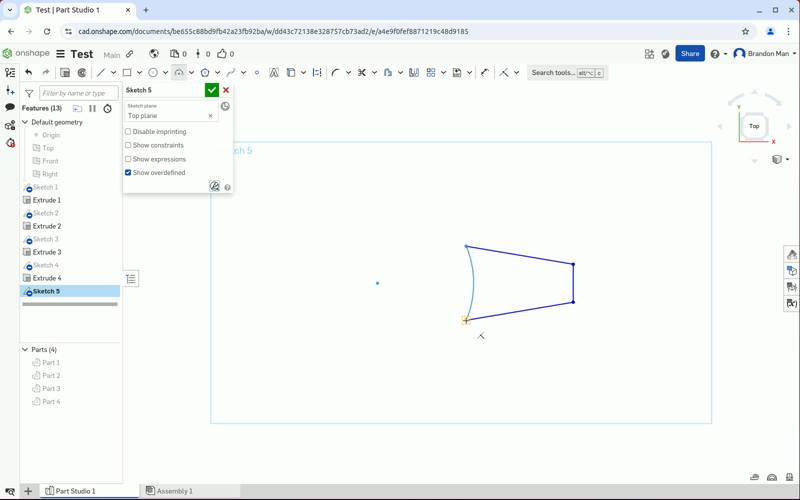
click(466, 320)
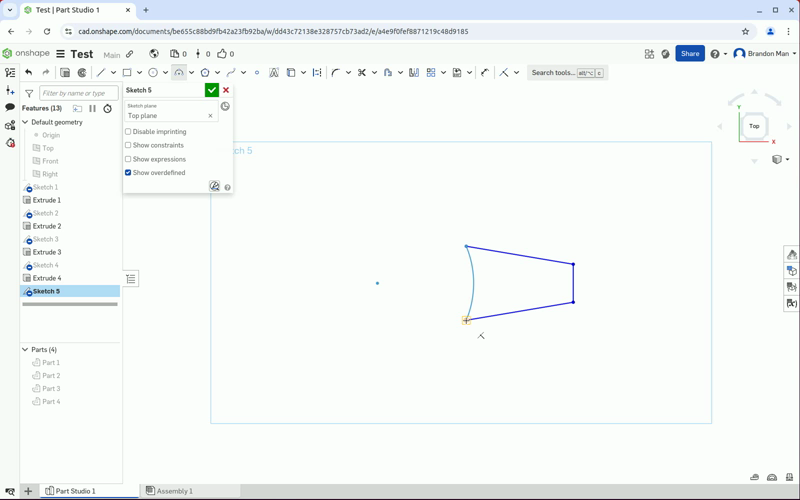
key_down(shift)
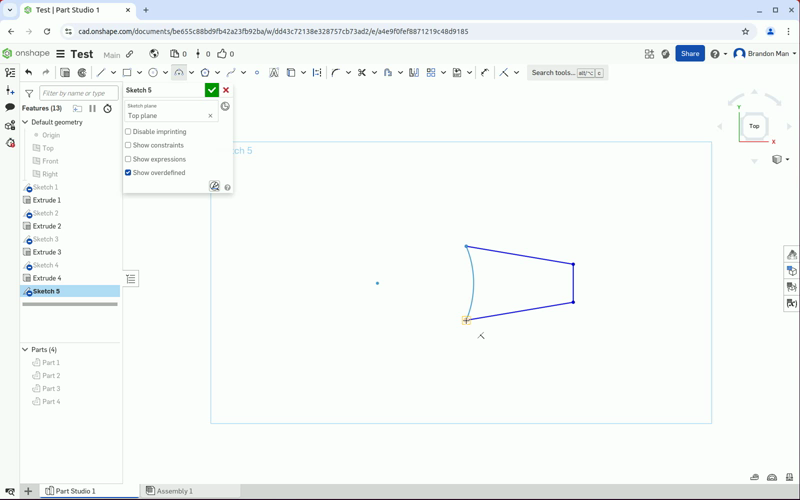
mouse_move(497, 283)
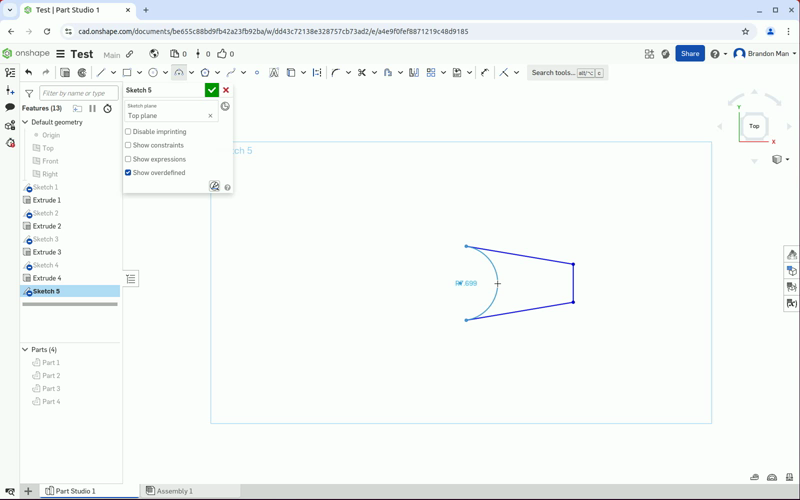
click(497, 283)
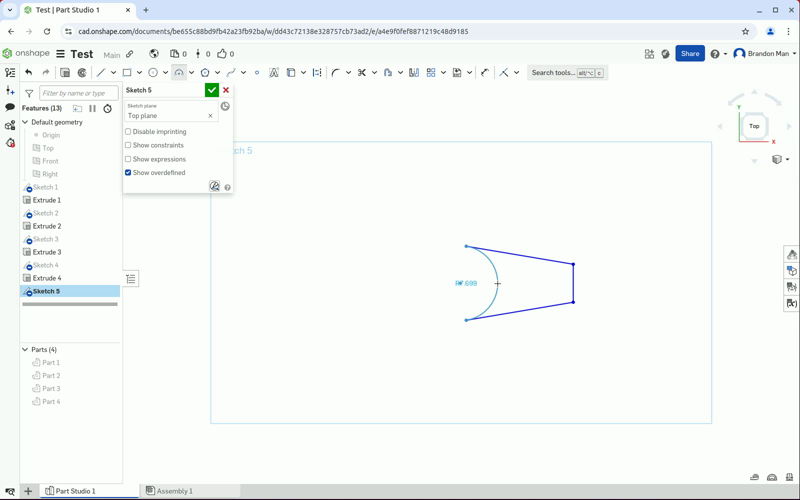
key_up(shift)
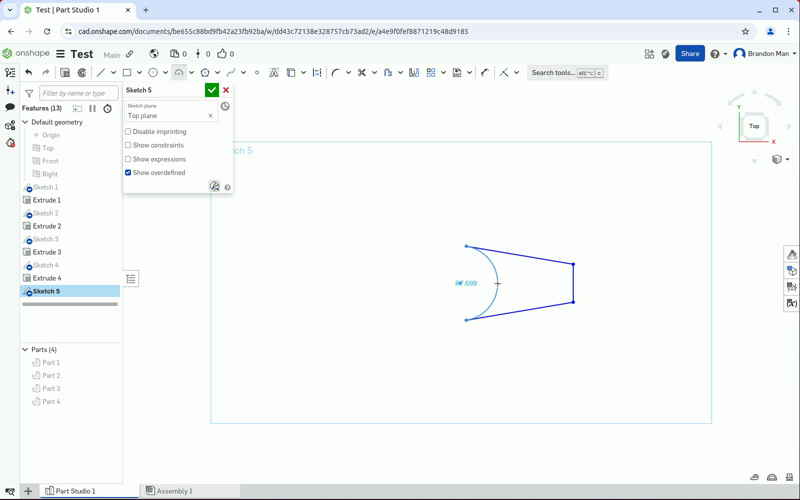
key(esc)
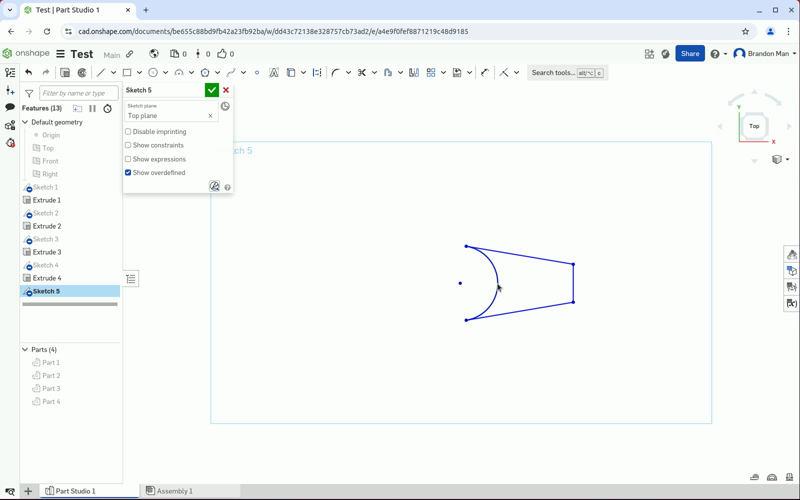
mouse_move(515, 263)
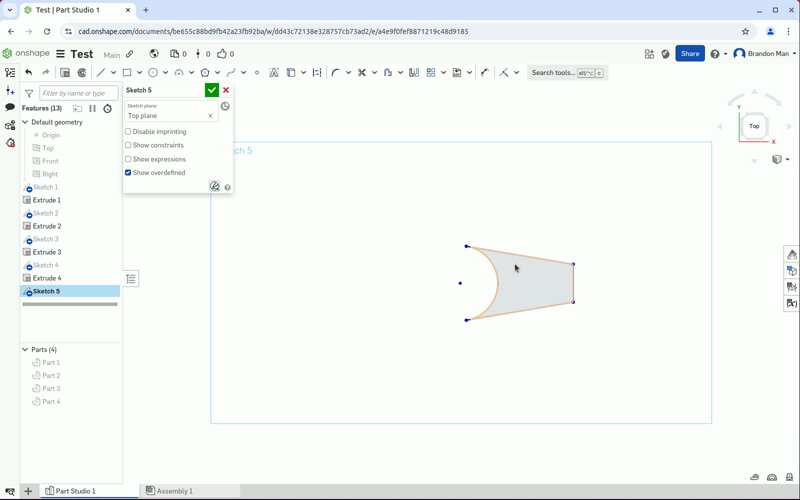
click(515, 263)
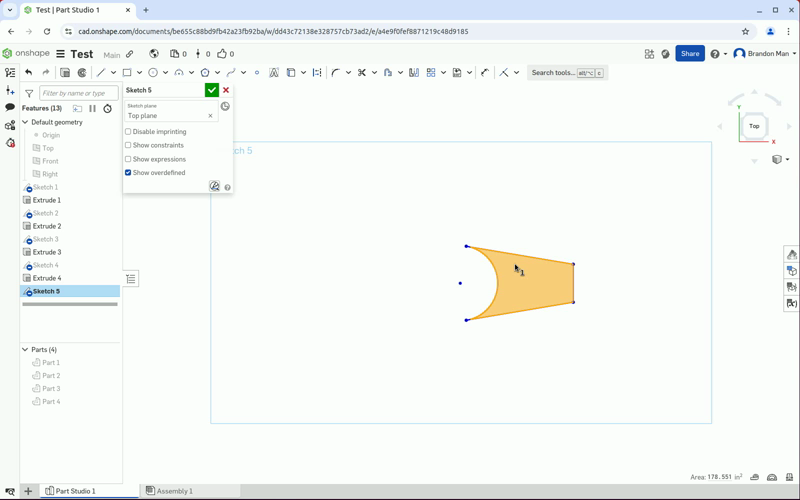
mouse_move(73, 352)
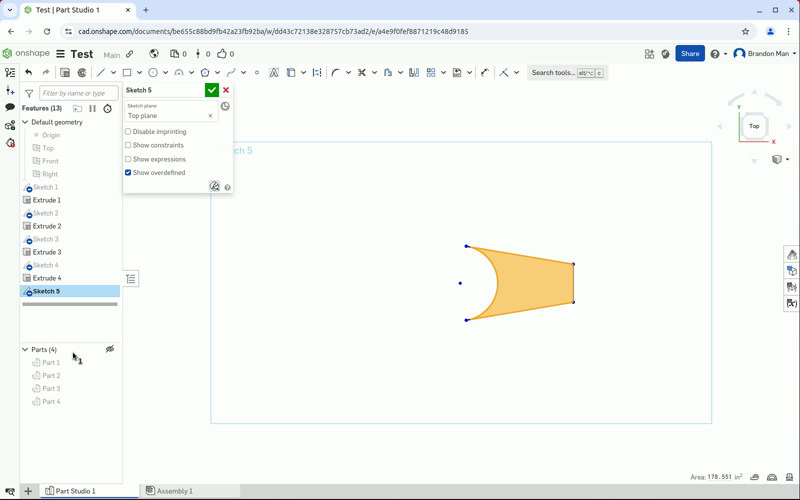
key(shift+y)
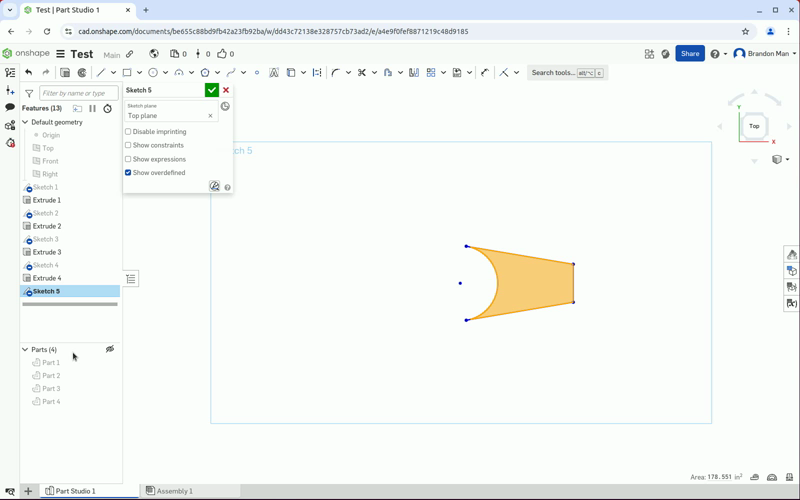
key(shift+e)
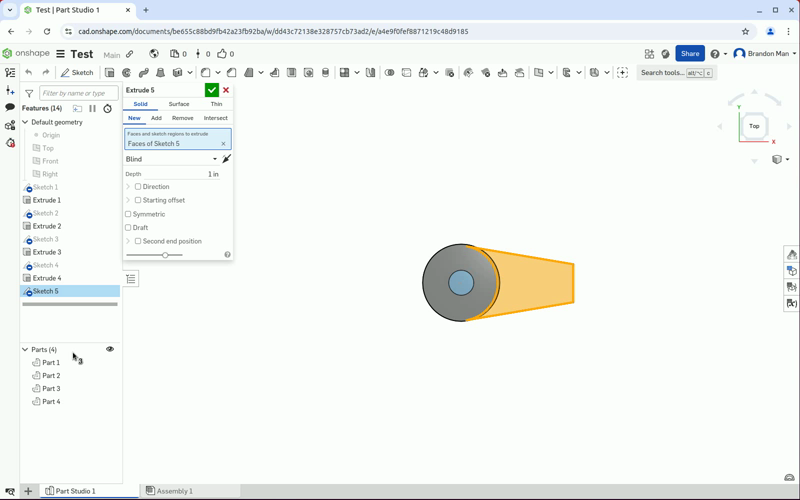
mouse_move(143, 106)
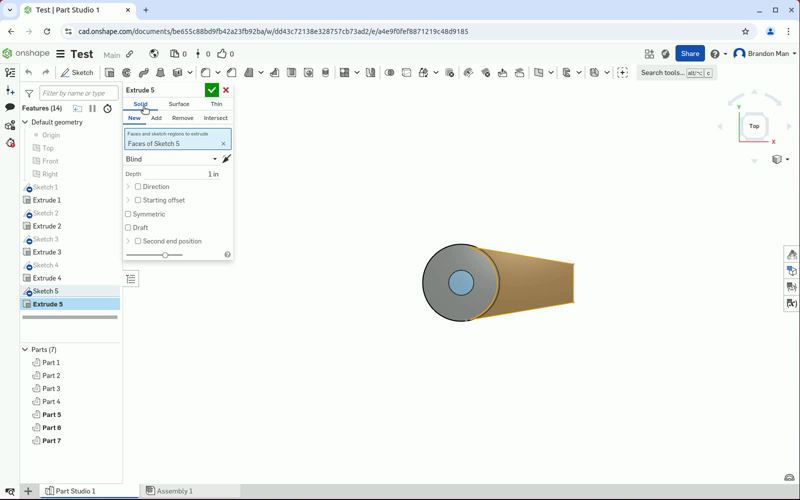
click(143, 106)
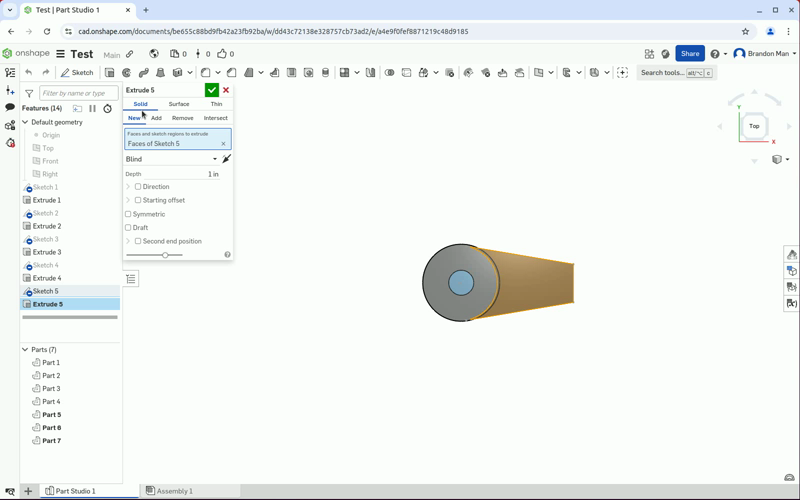
mouse_move(137, 120)
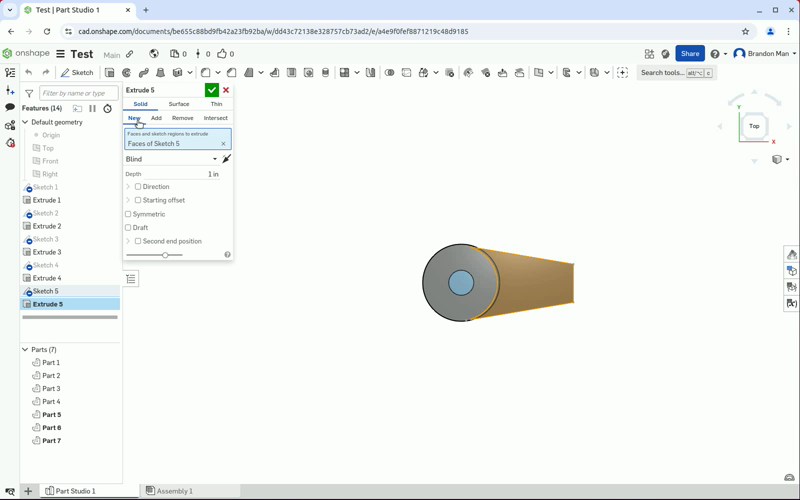
click(137, 120)
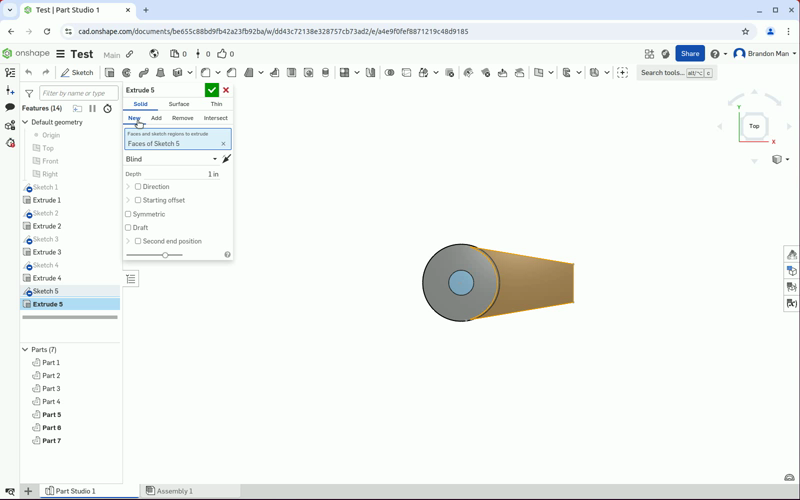
key(tab, 4)
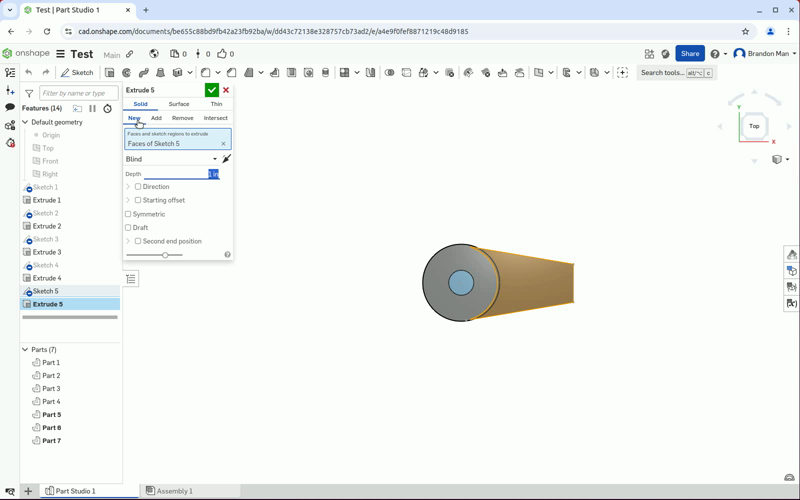
text(2.408)
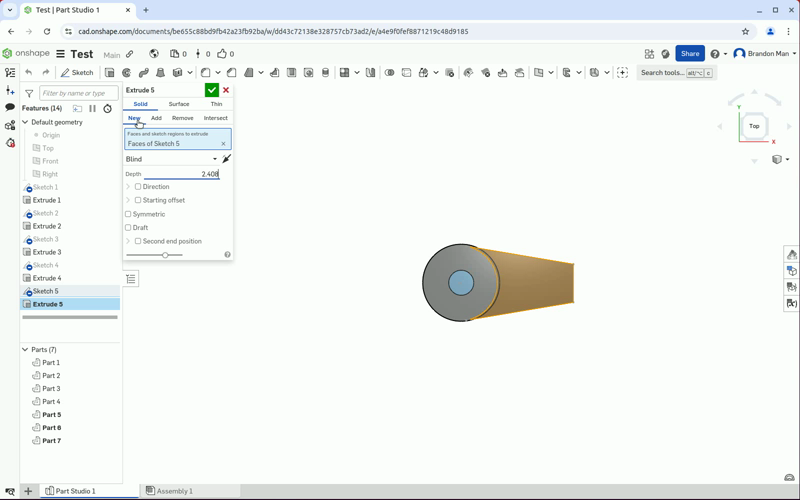
key(tab, 3)
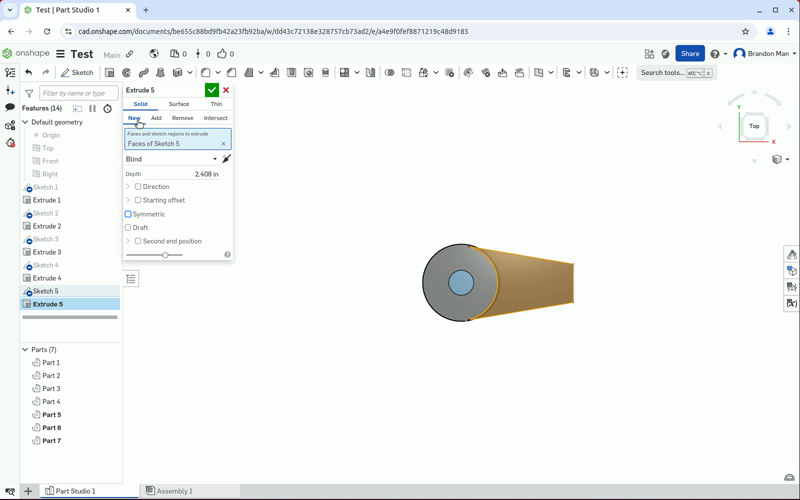
key(space)
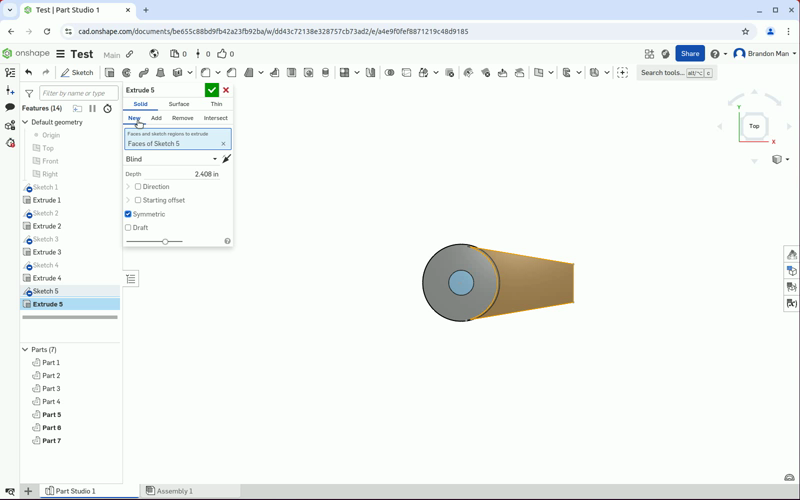
key(enter)
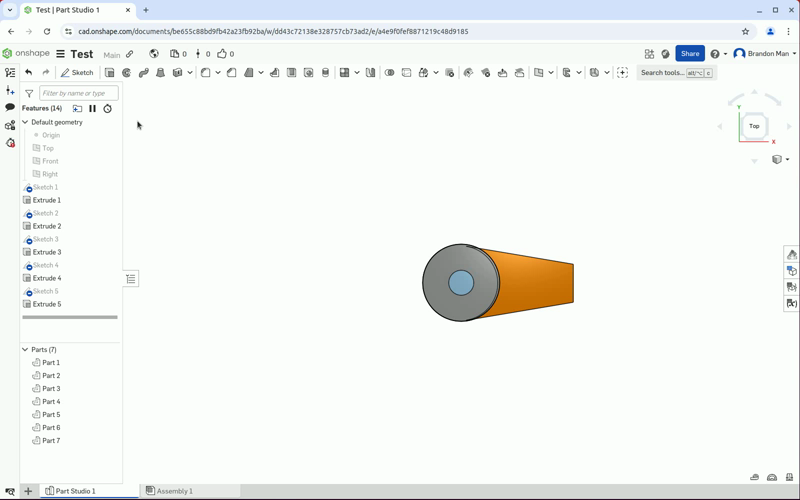
key(shift+h)
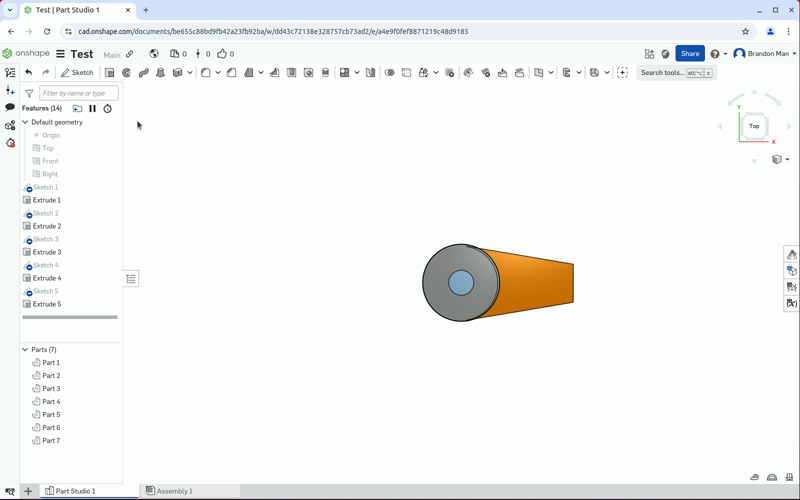
key(shift+h)
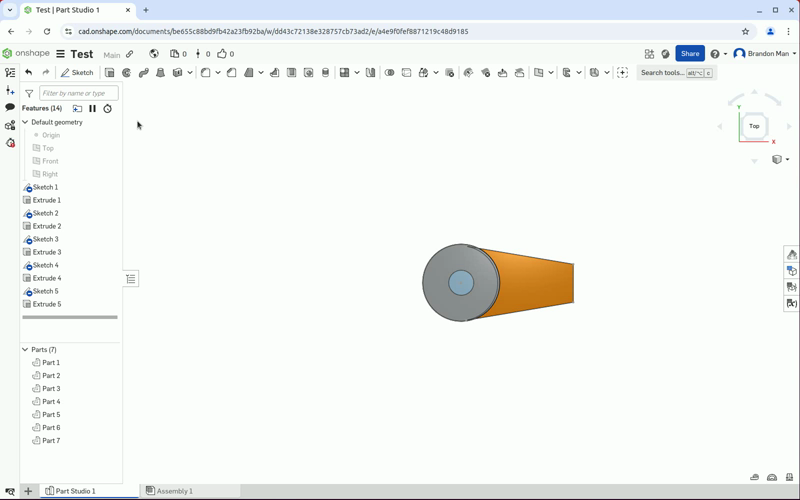
key(shift+7)
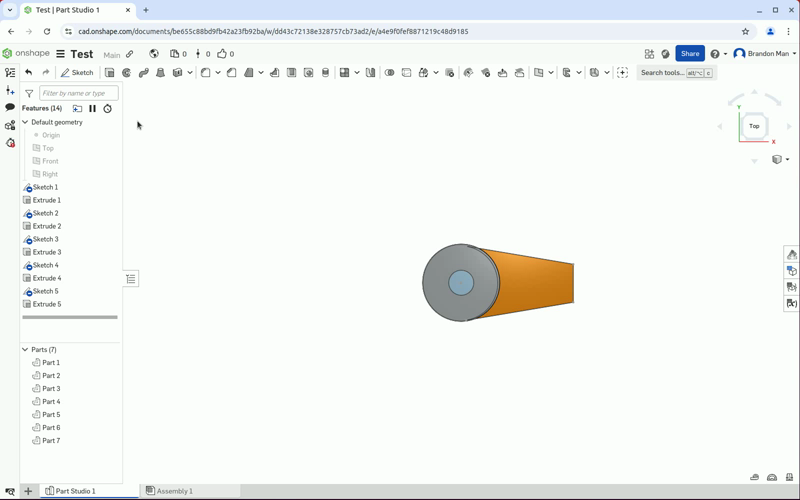
key(up, 3)
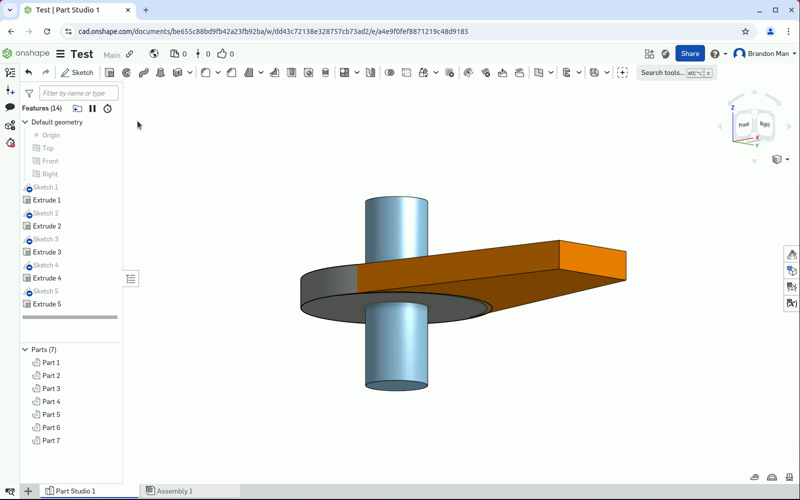
key(left, 3)
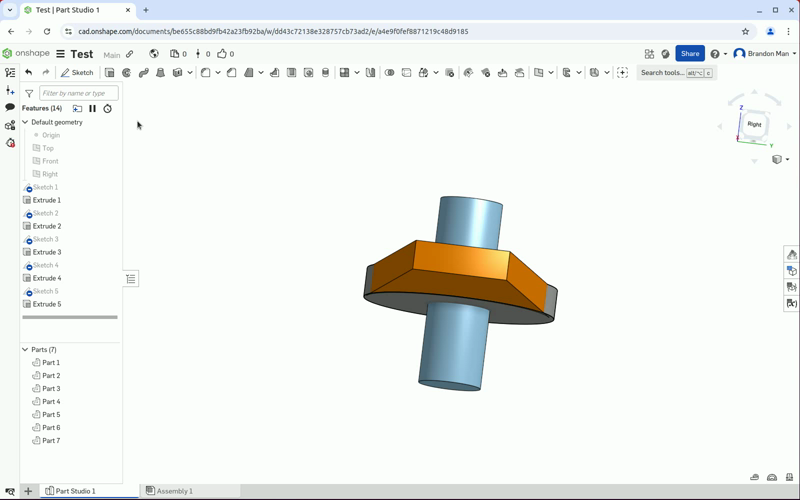
key(right, 3)
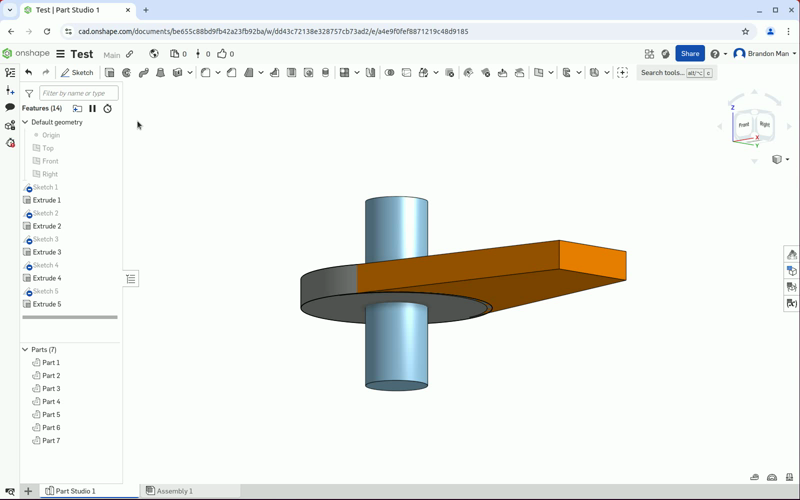
key(down, 3)
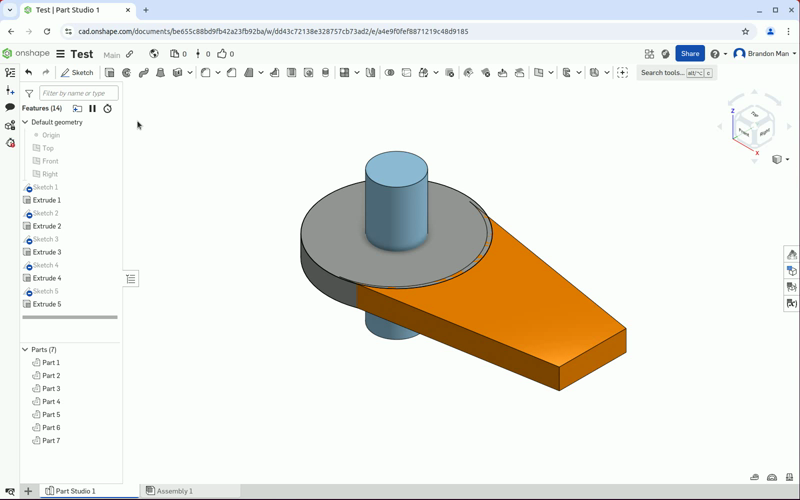
mouse_move(73, 189)
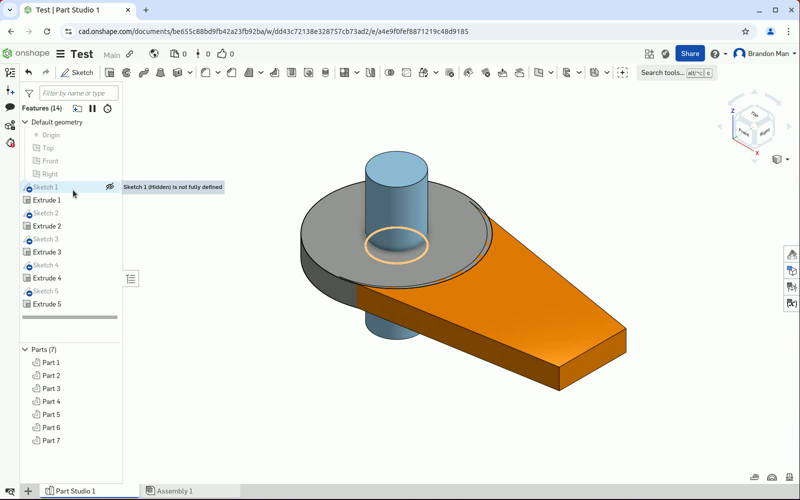
click(73, 189)